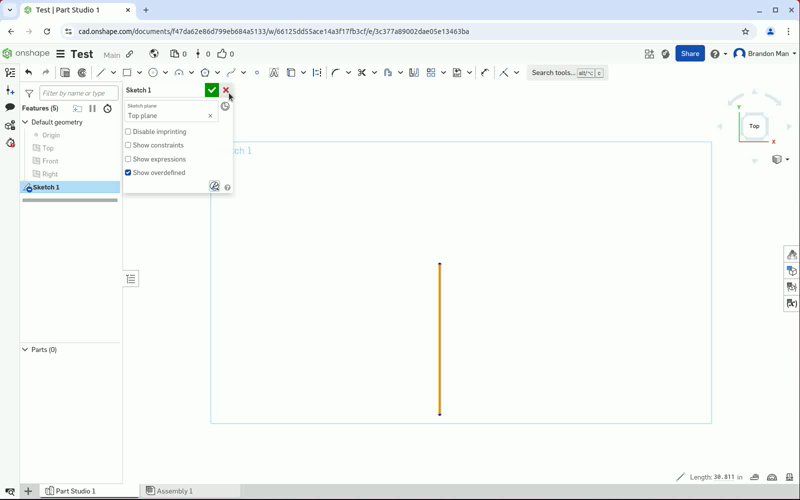
key(shift+h)
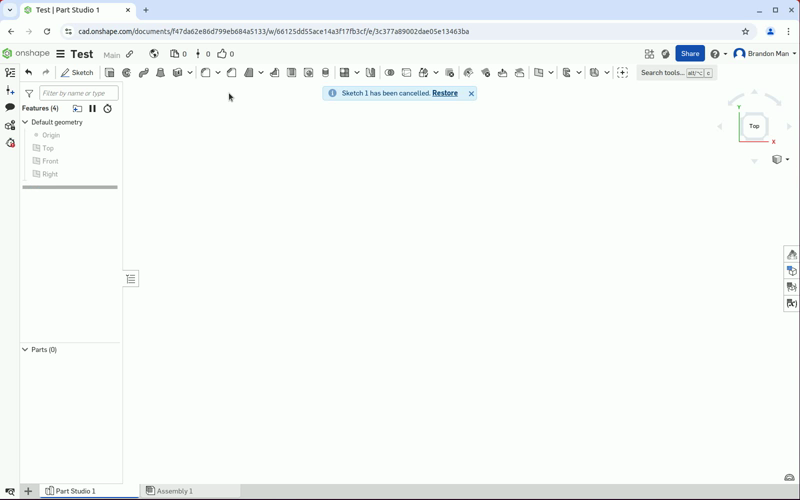
mouse_move(73, 352)
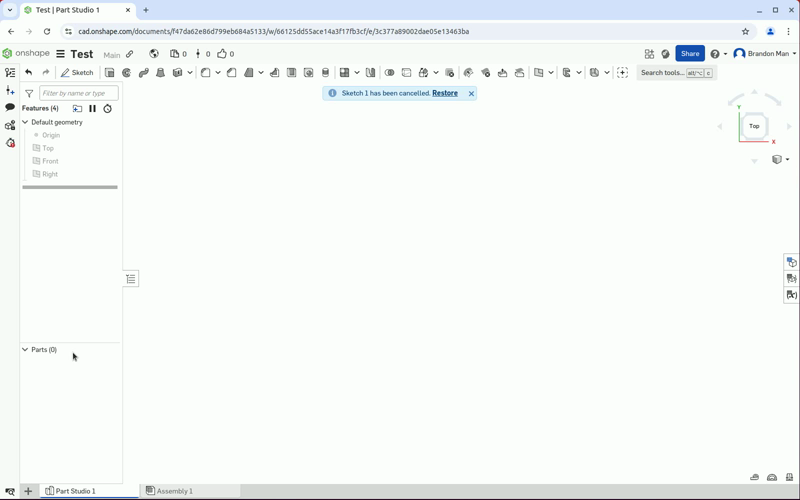
key(y)
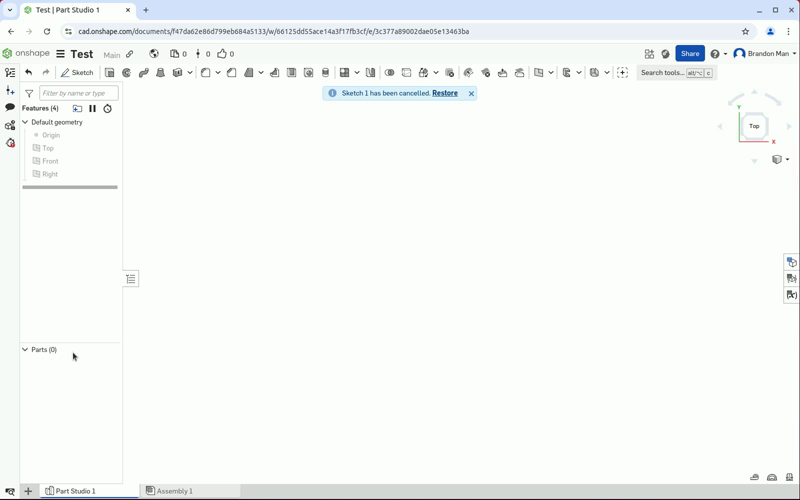
key(shift+p)
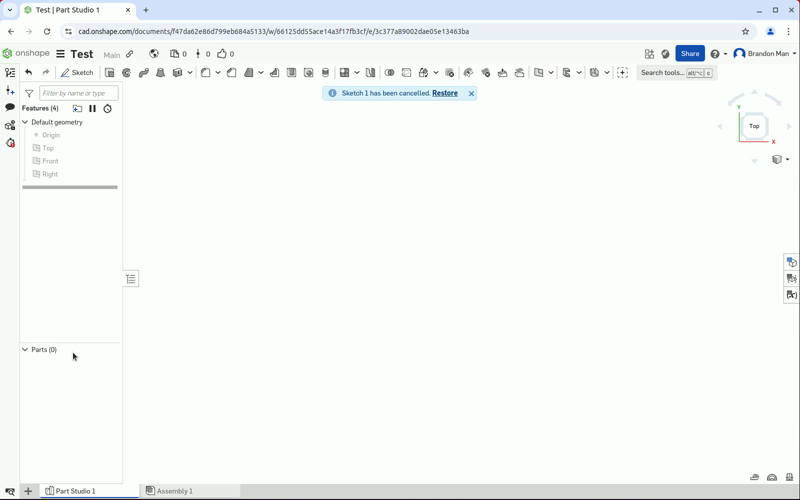
key(space)
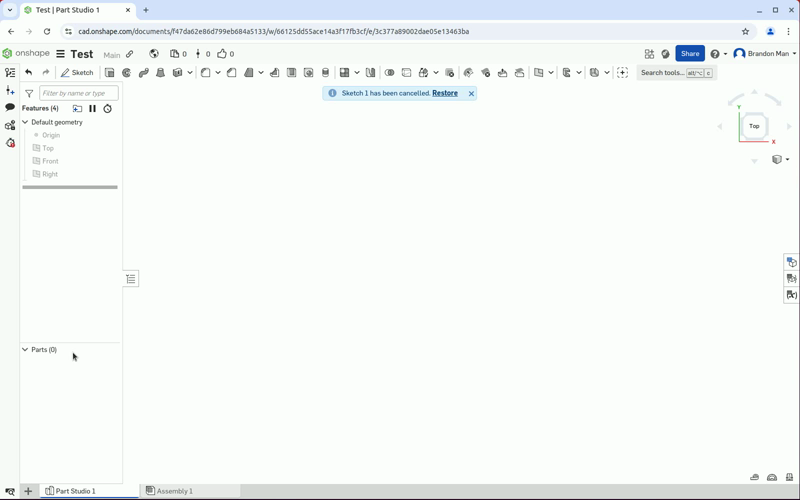
key_down(shift)
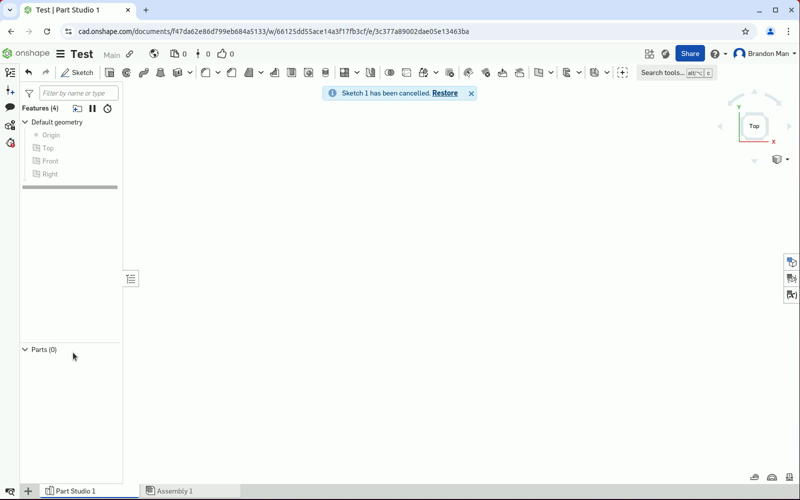
key(up)
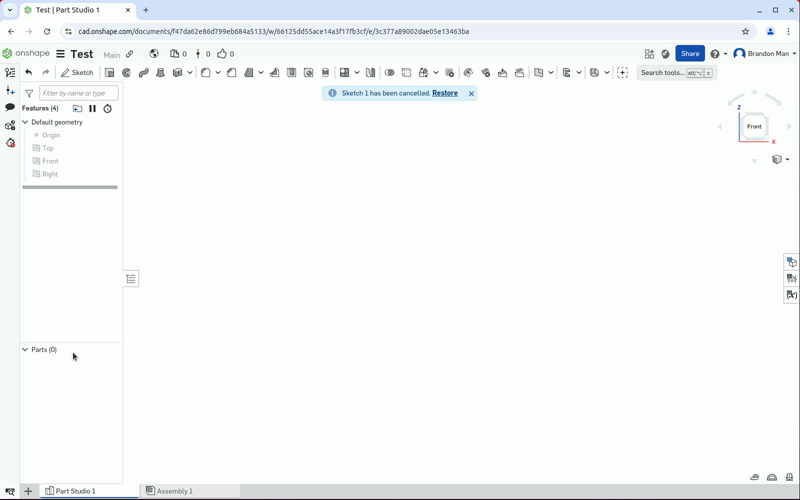
key_up(shift)
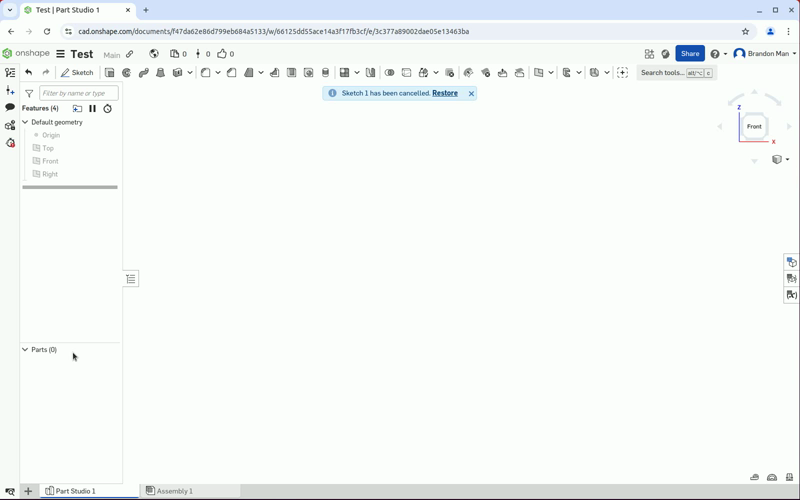
mouse_move(73, 352)
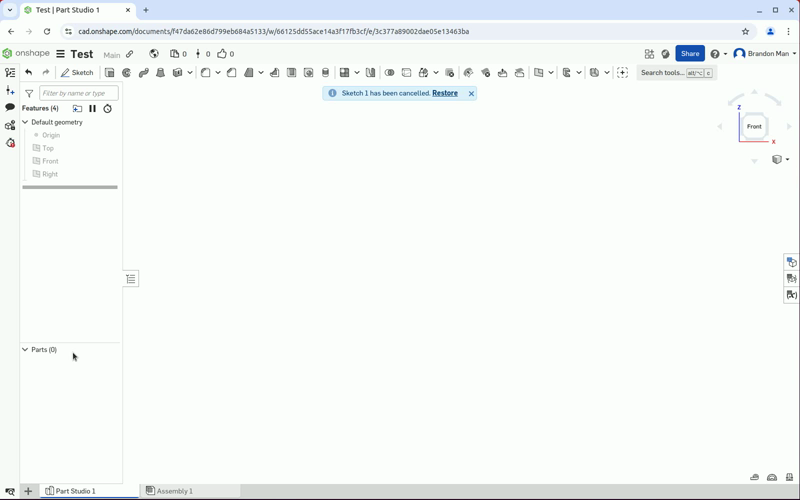
key(shift+y)
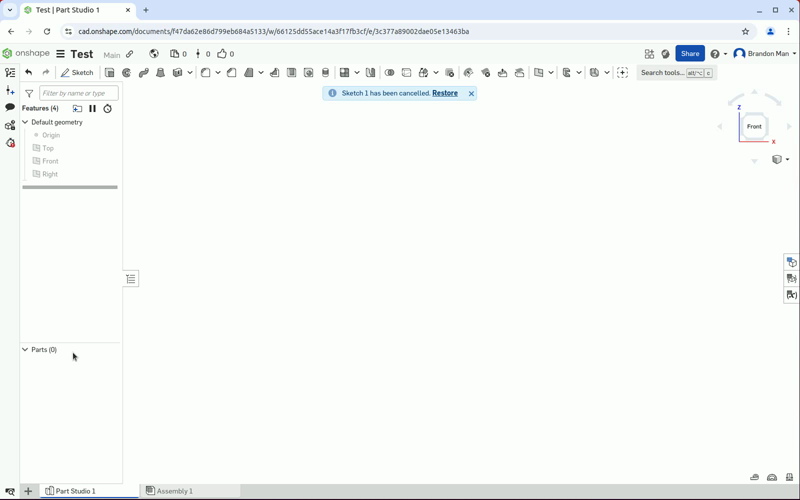
key(shift+s)
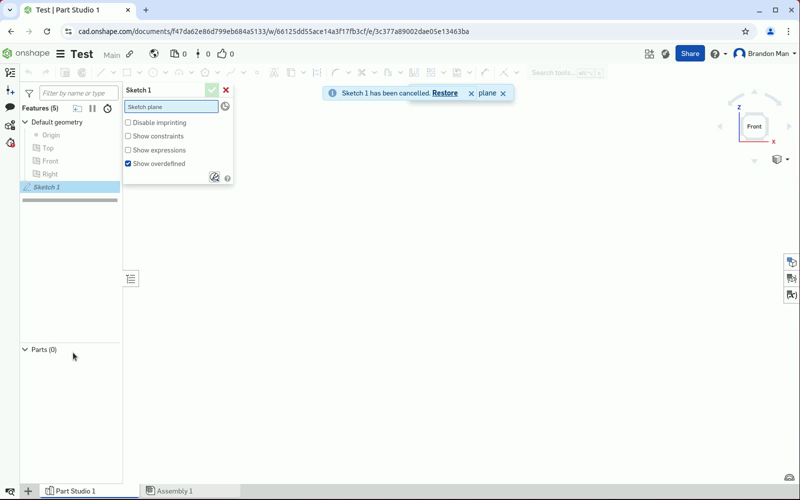
mouse_move(73, 163)
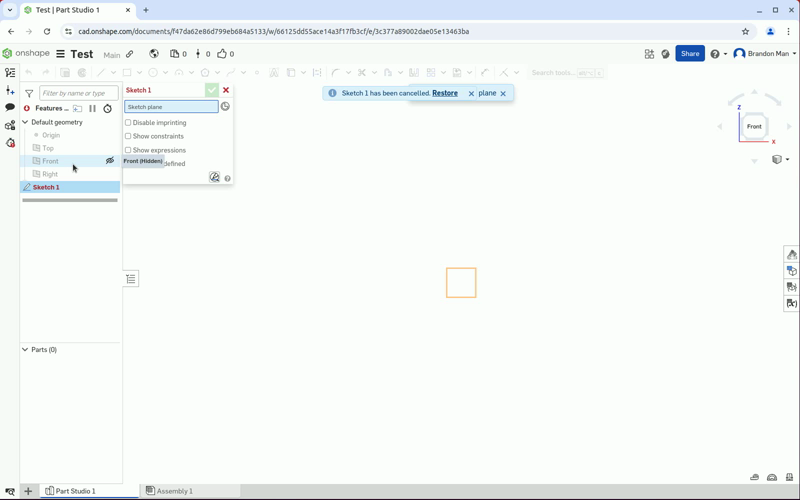
click(73, 163)
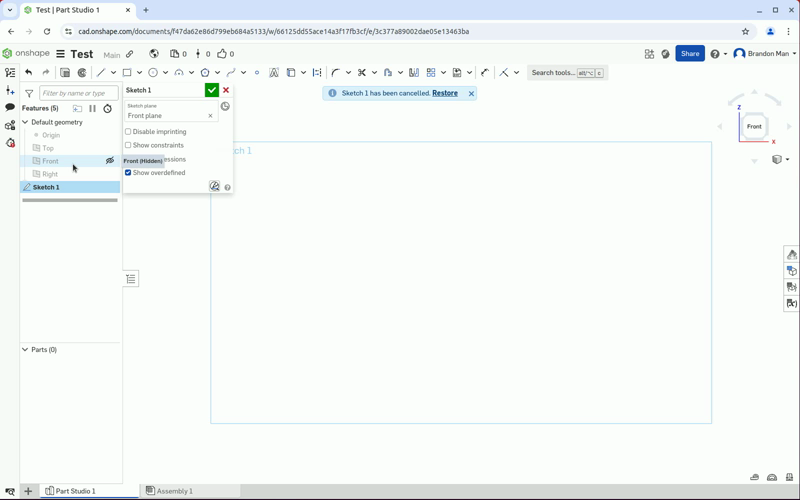
mouse_move(73, 352)
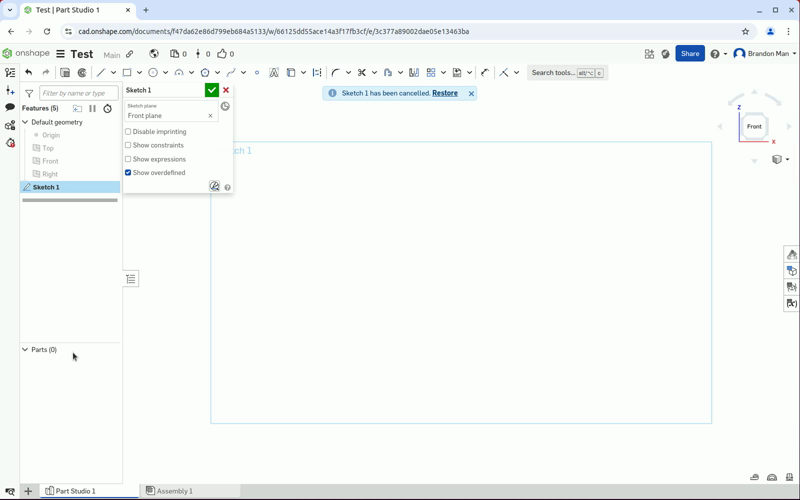
key(y)
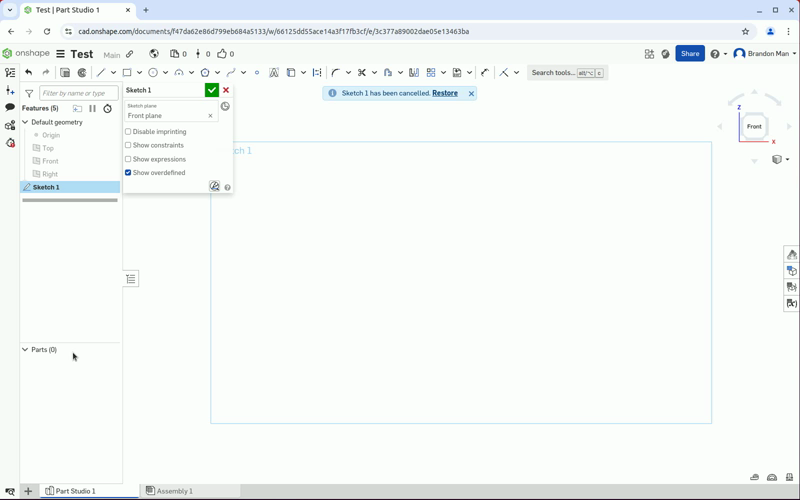
key(l)
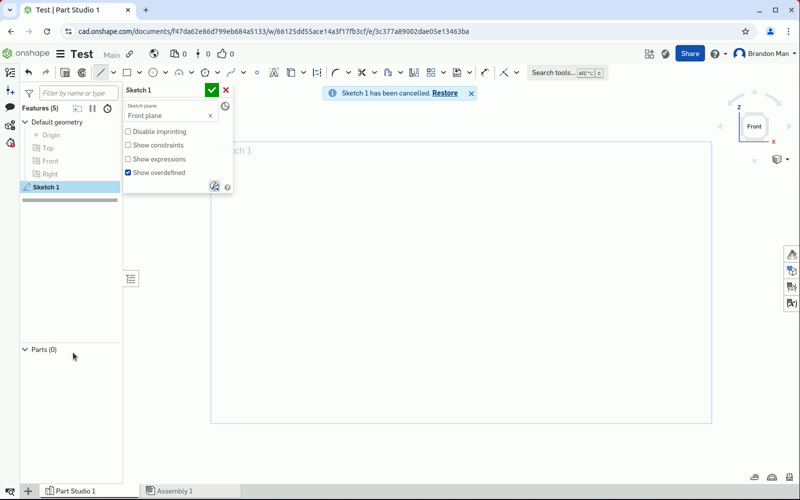
key_down(shift)
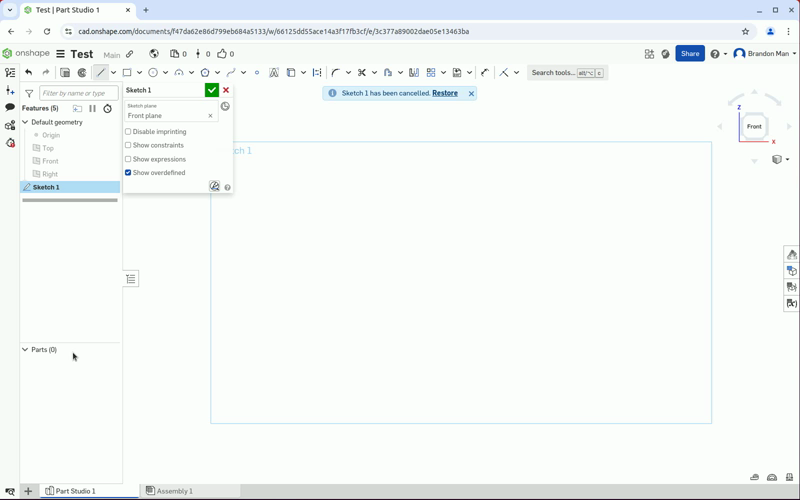
mouse_move(379, 363)
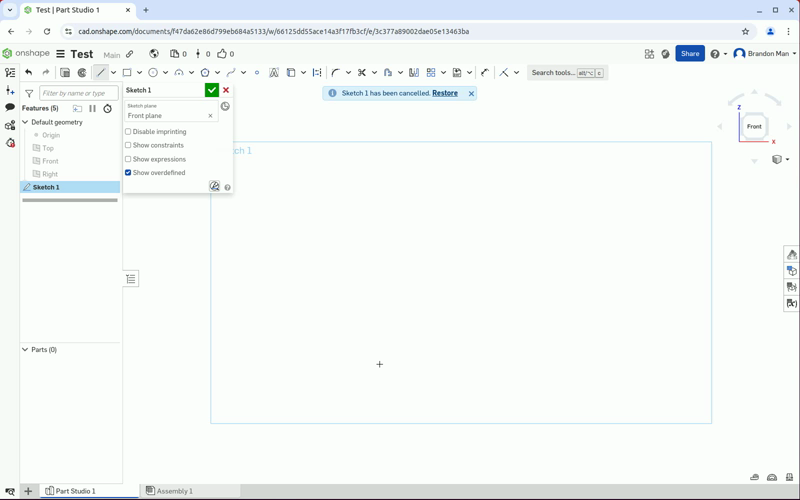
click(379, 363)
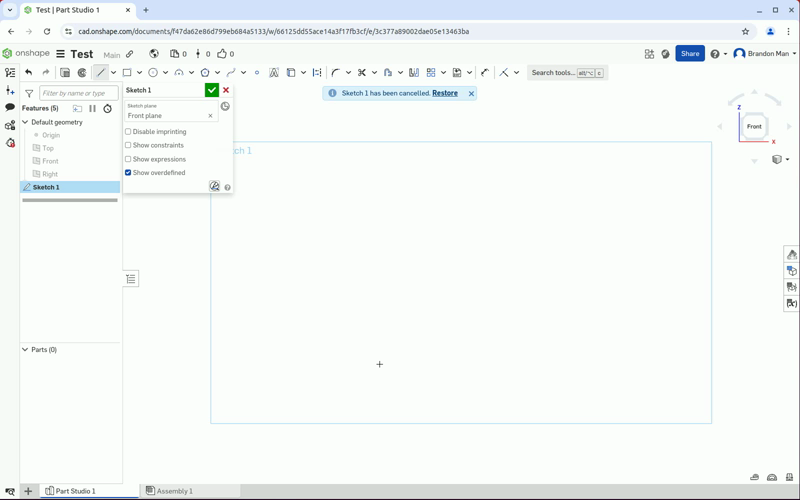
key_up(shift)
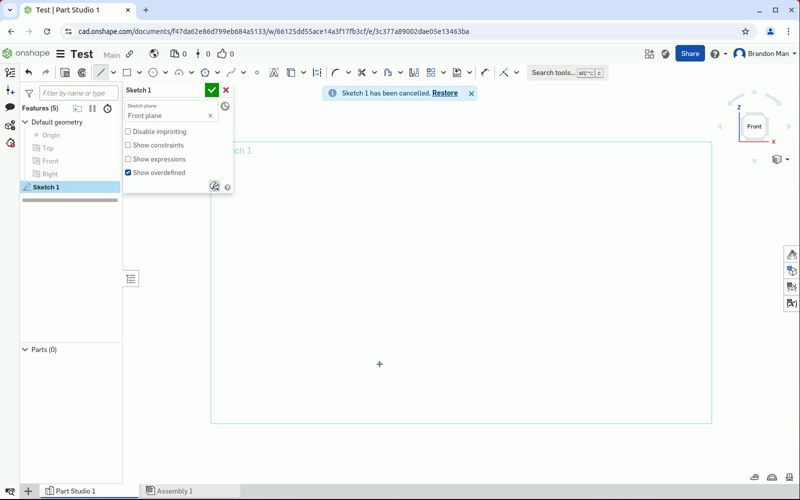
key_down(shift)
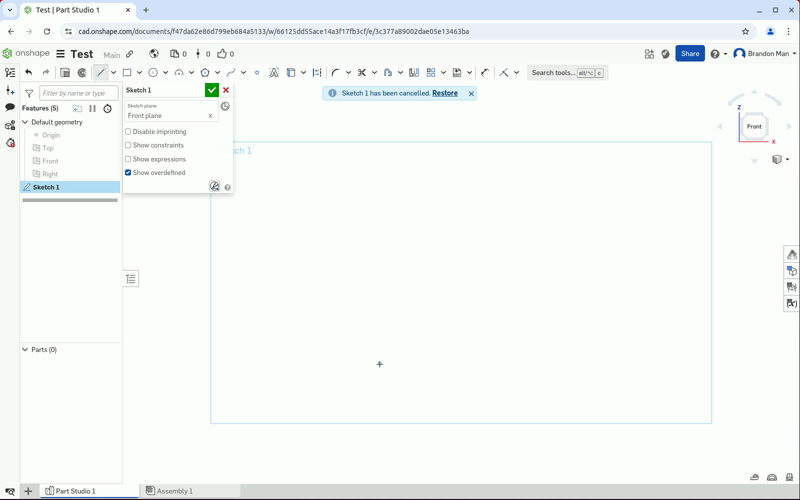
mouse_move(540, 363)
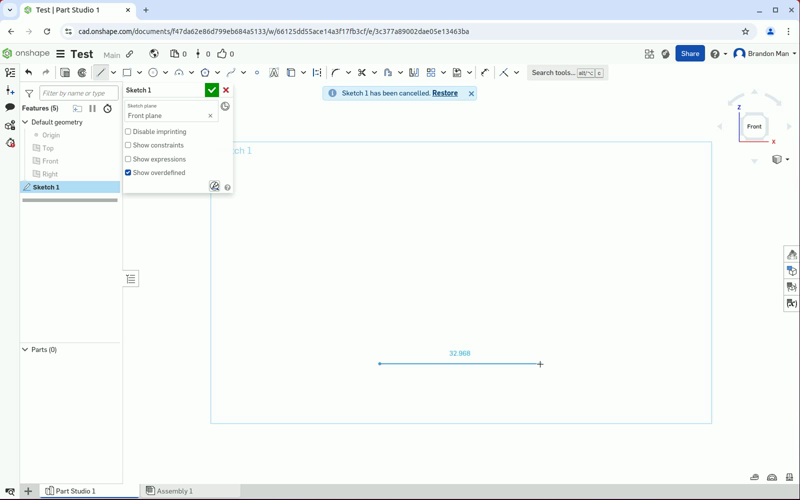
click(540, 363)
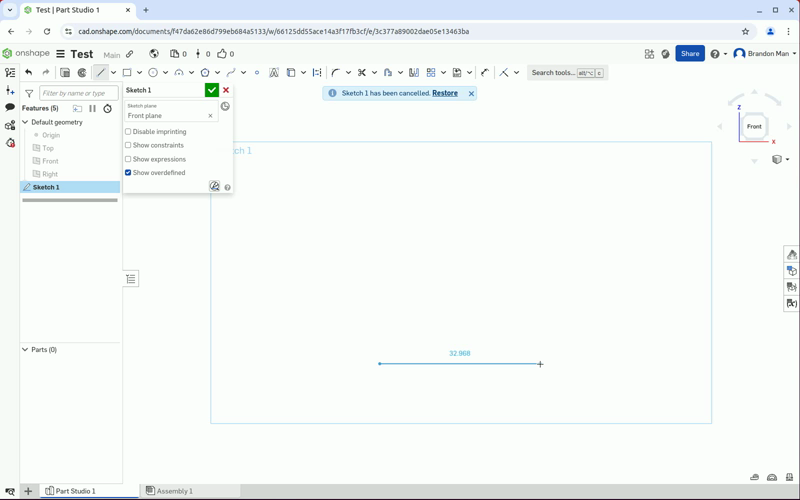
key_up(shift)
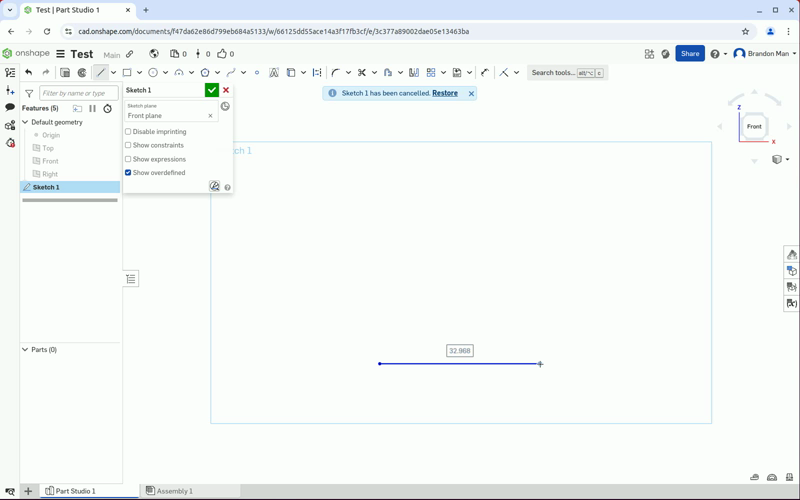
key_down(shift)
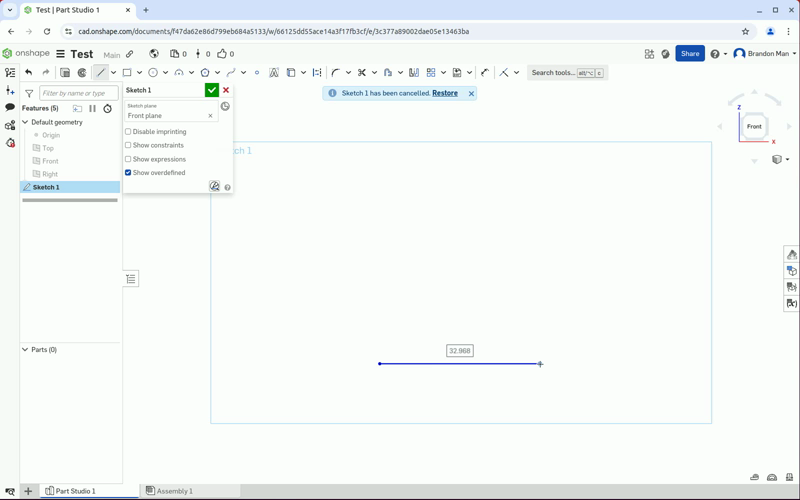
mouse_move(540, 203)
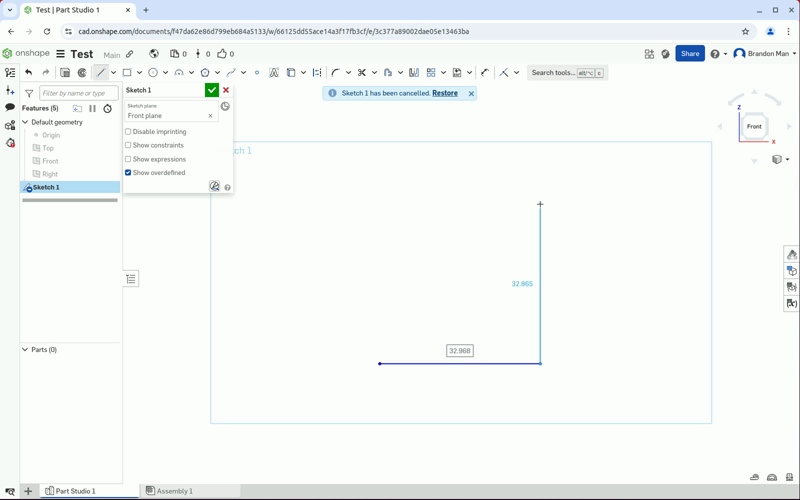
click(540, 203)
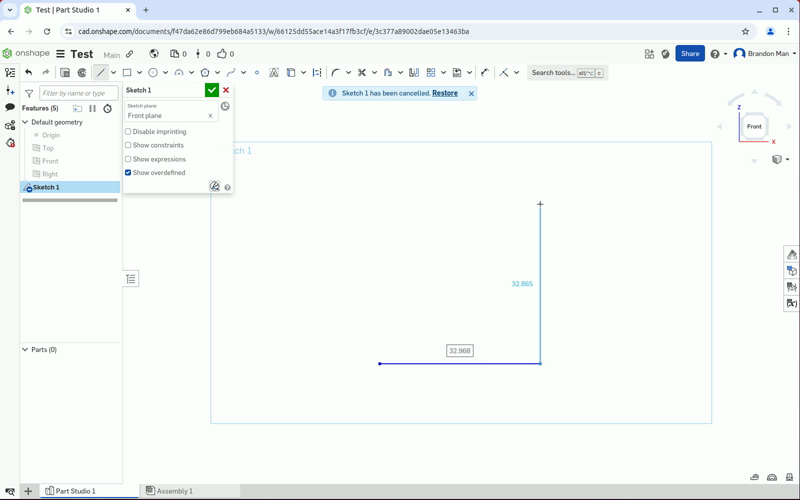
key_up(shift)
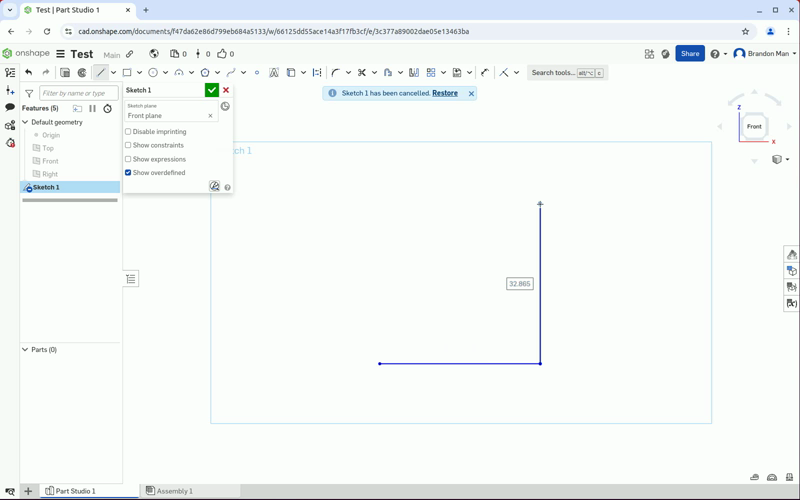
key_down(shift)
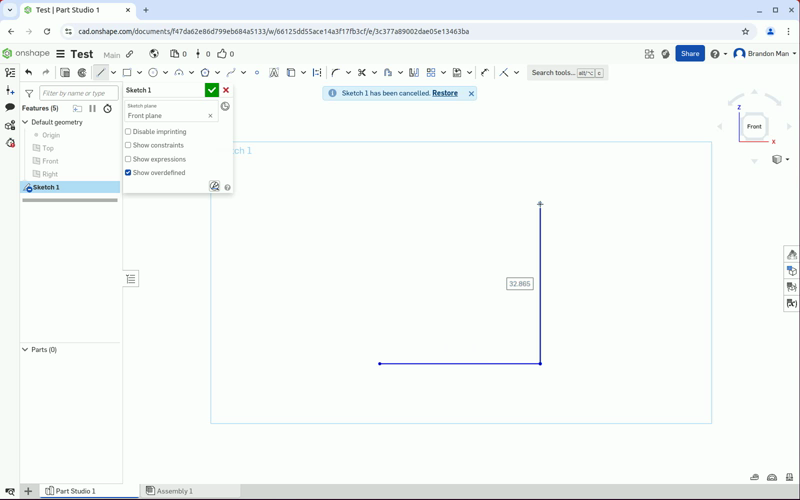
mouse_move(379, 203)
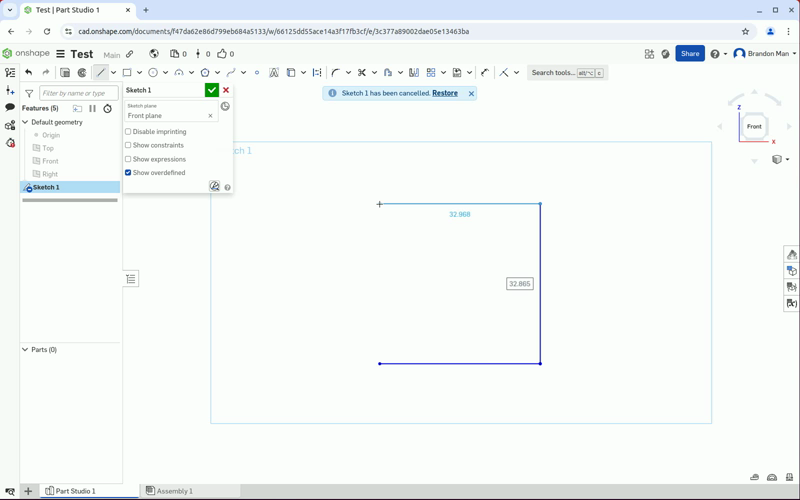
click(379, 203)
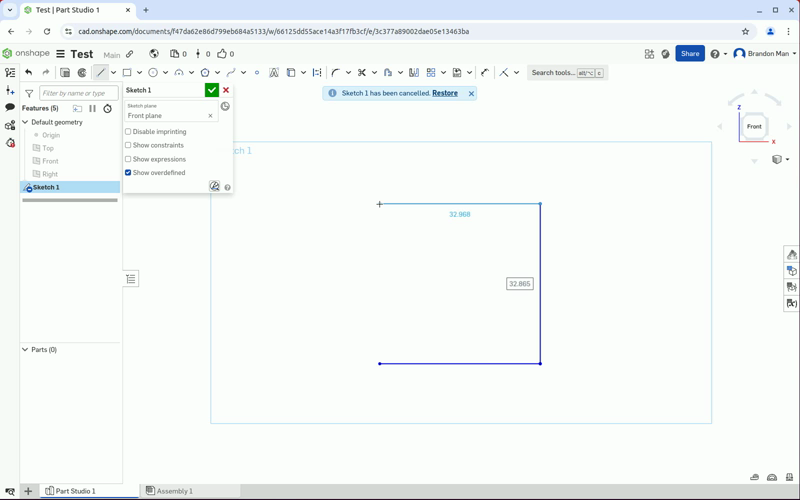
key_up(shift)
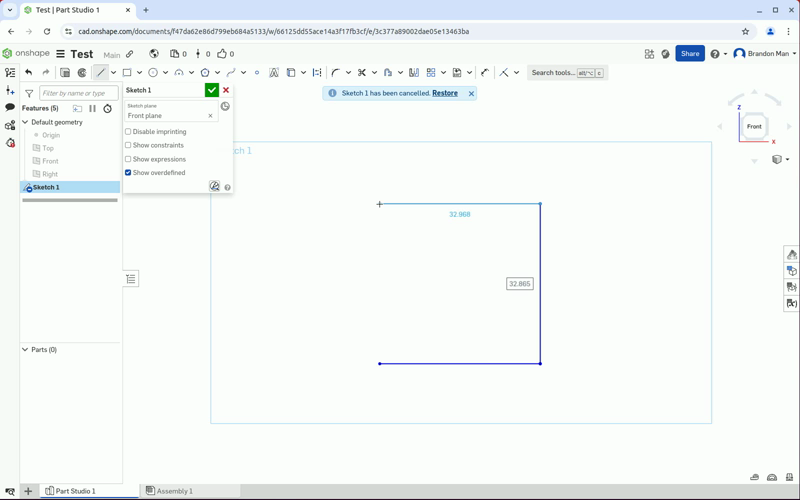
key_down(shift)
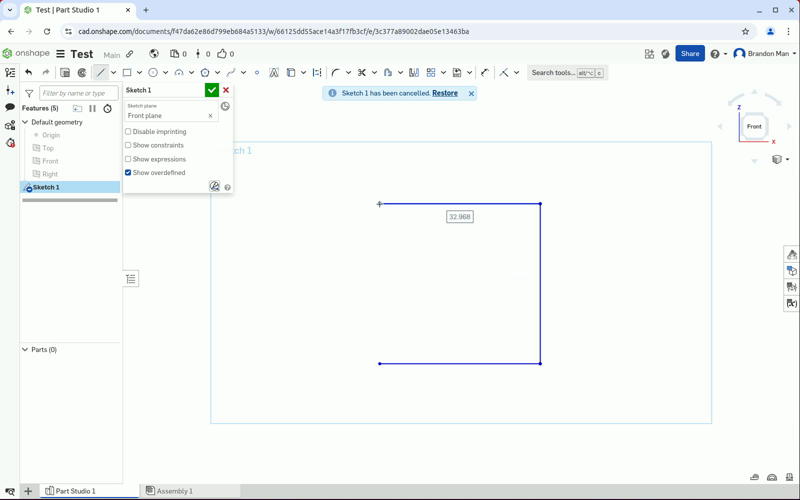
mouse_move(379, 363)
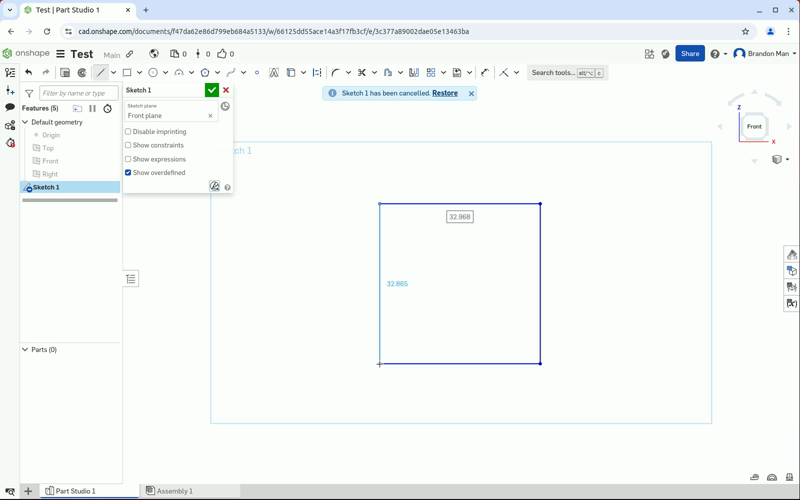
key_up(shift)
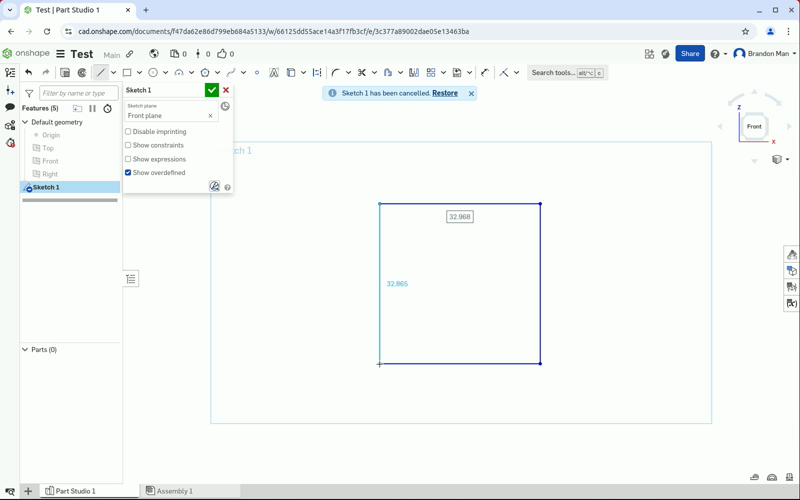
click(379, 363)
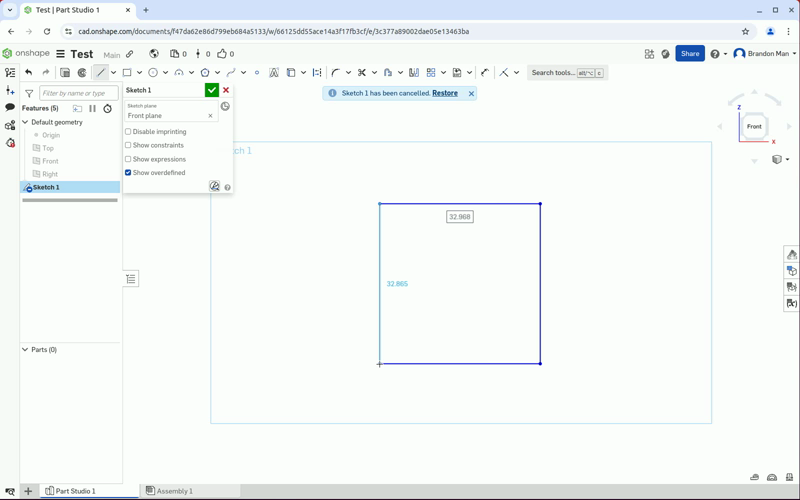
key(esc)
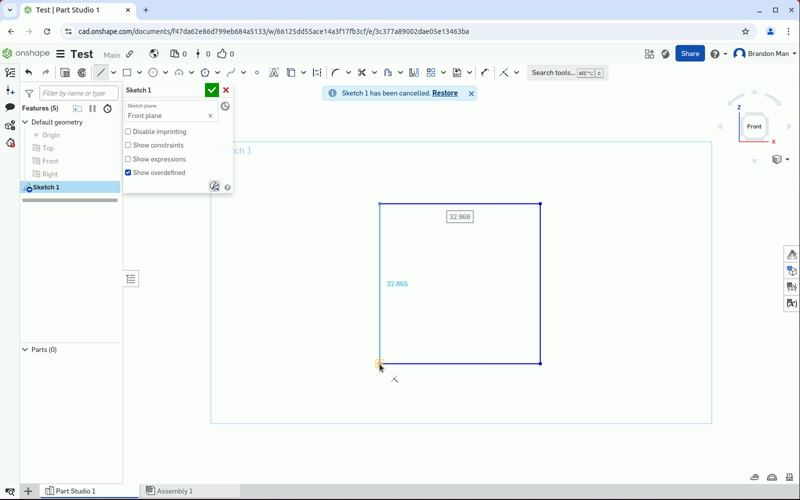
mouse_move(430, 288)
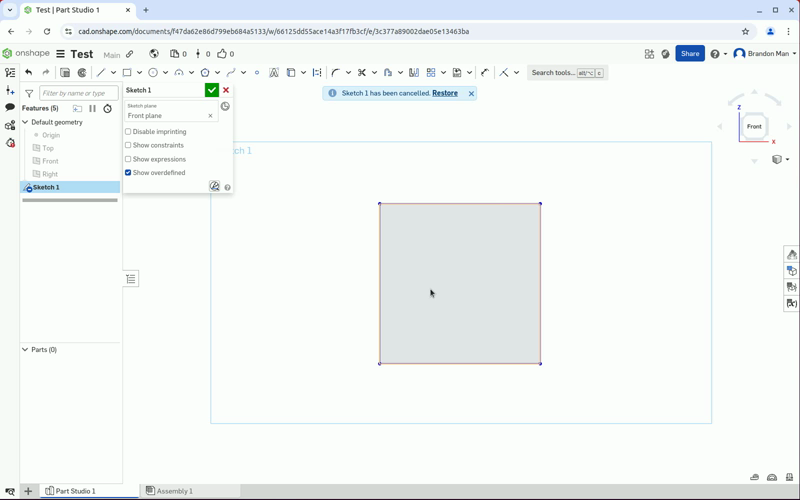
click(430, 288)
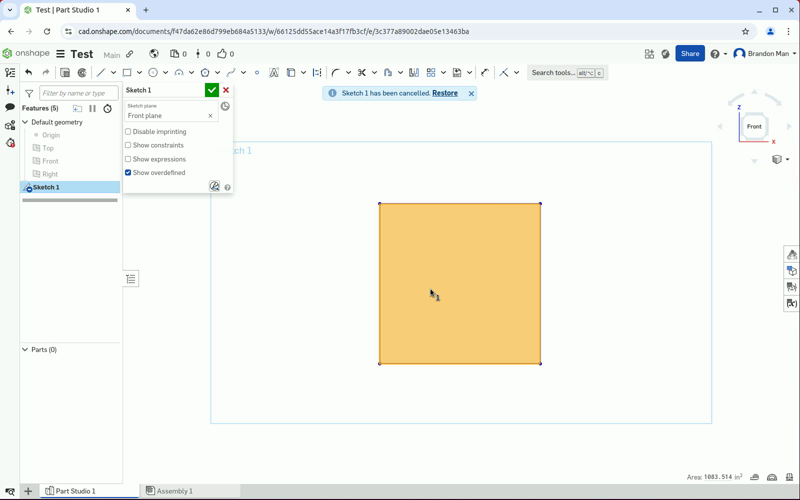
mouse_move(73, 352)
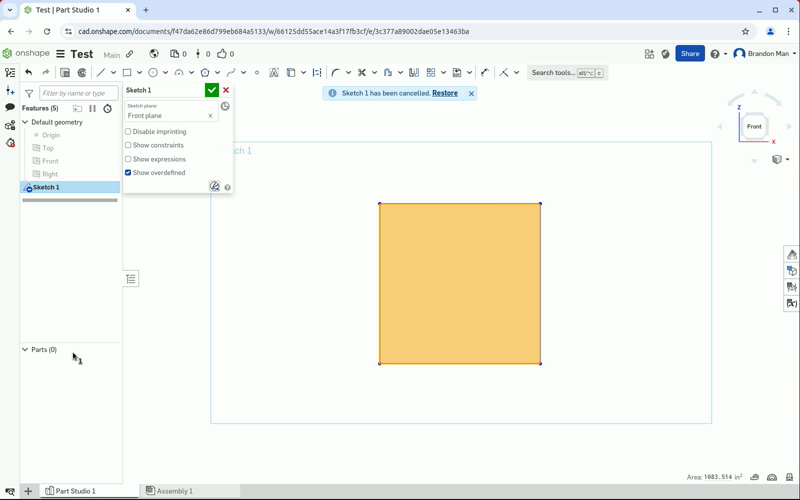
key(shift+y)
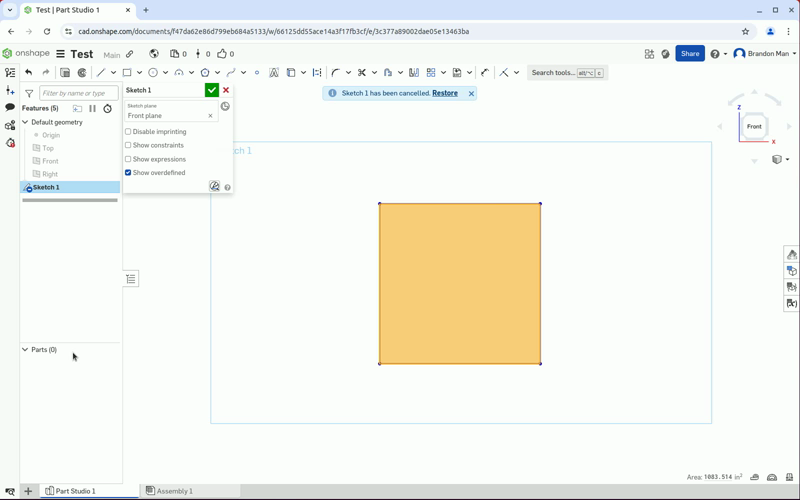
key(shift+e)
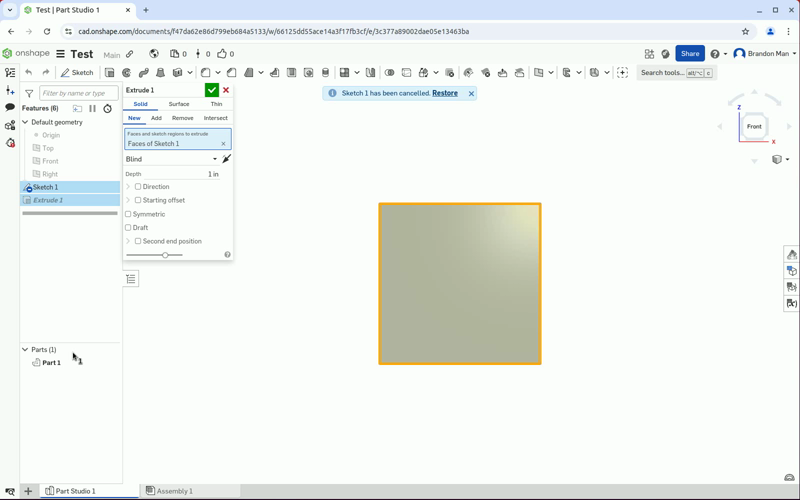
mouse_move(143, 106)
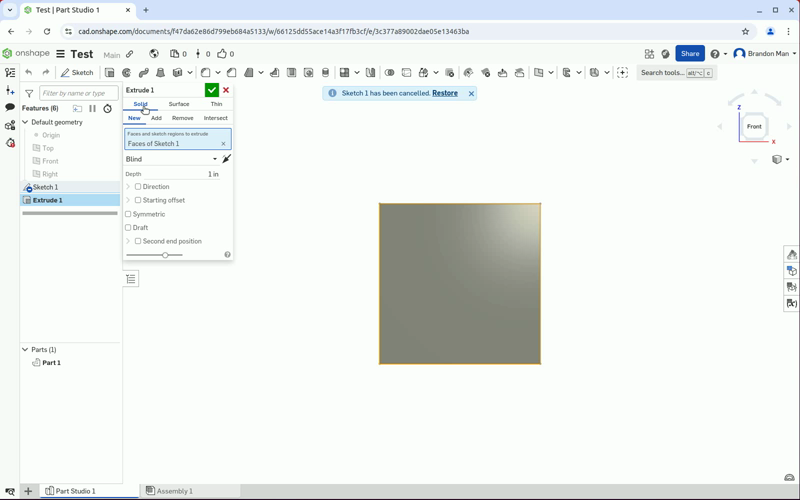
click(143, 106)
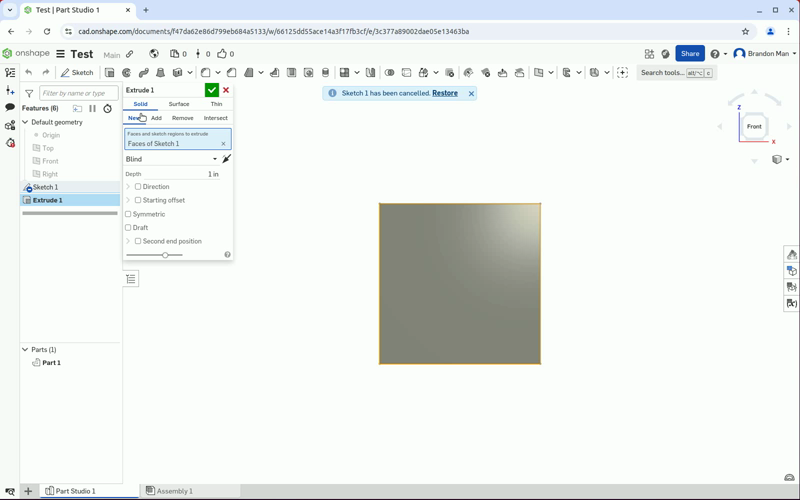
mouse_move(137, 120)
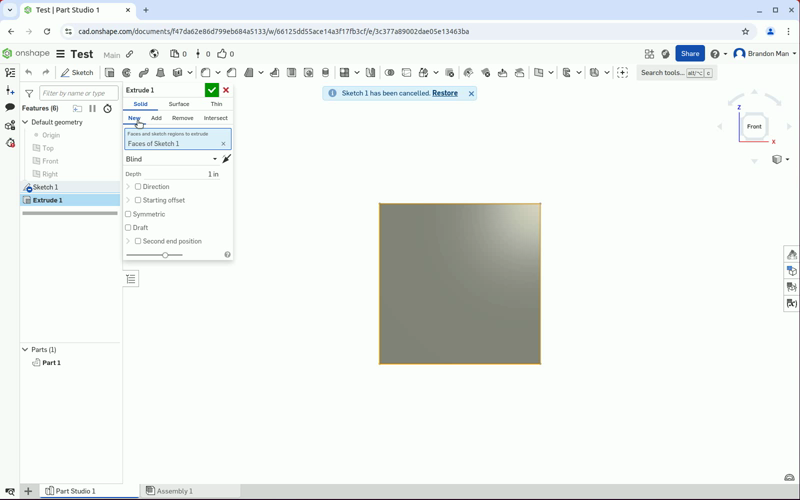
click(137, 120)
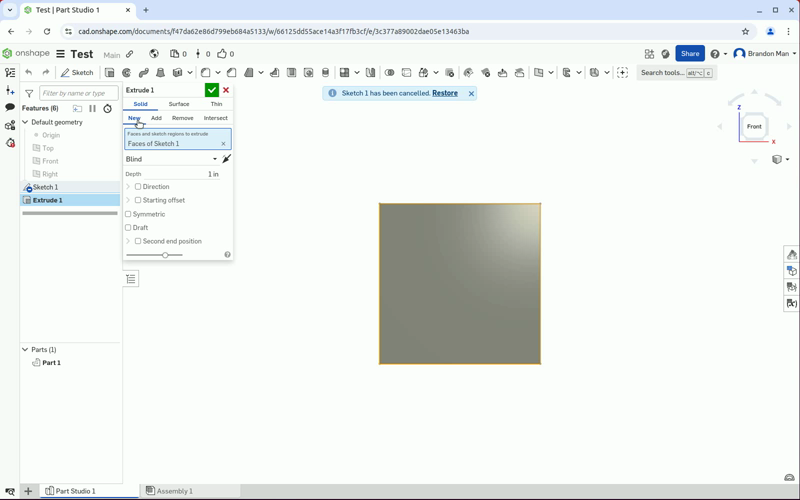
key(tab, 4)
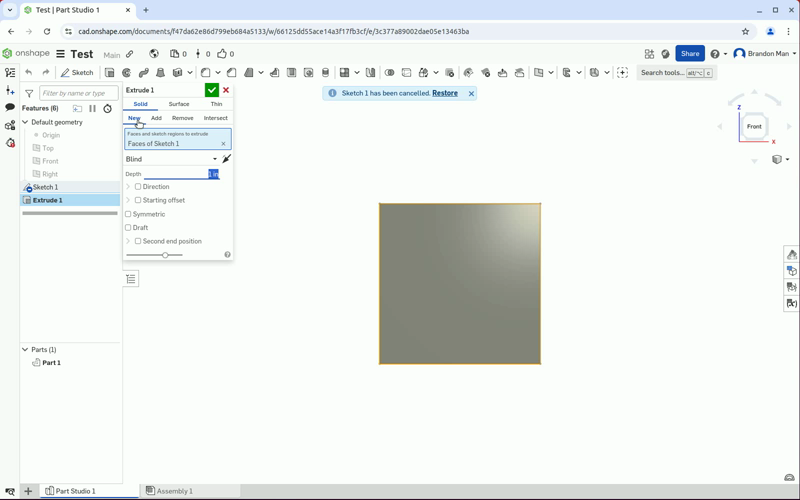
text(6.499)
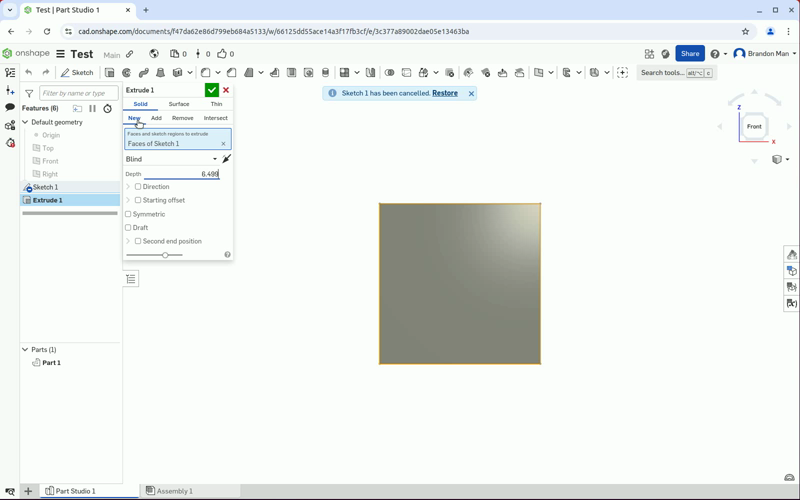
key(enter)
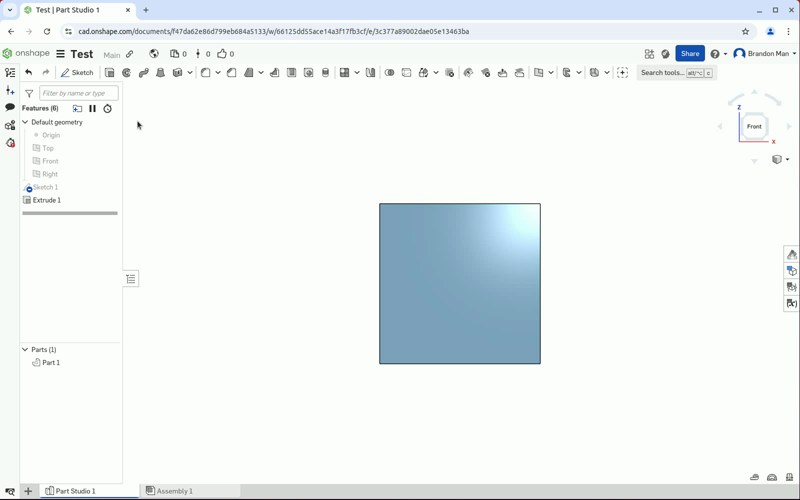
key(shift+h)
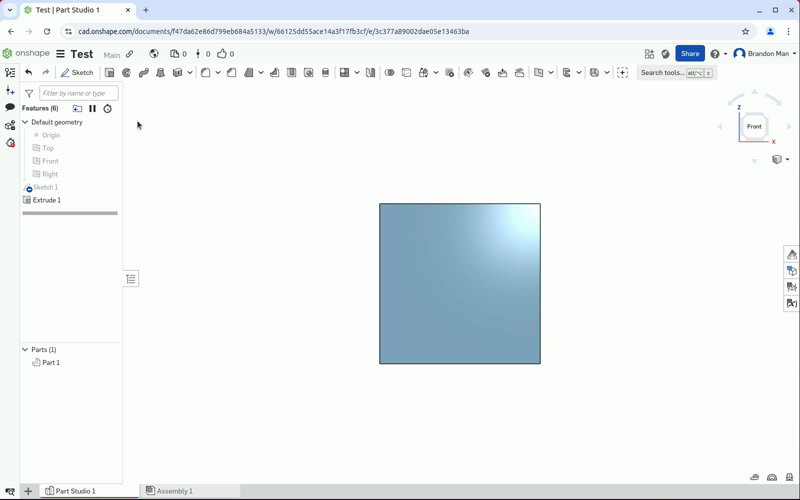
key(shift+h)
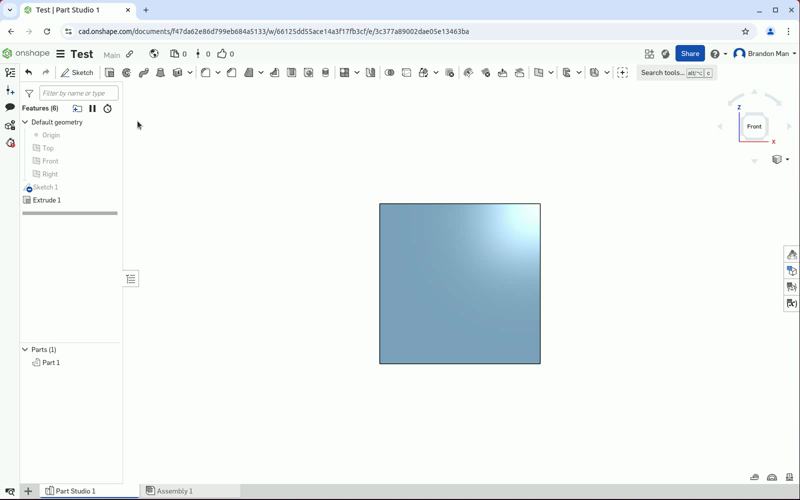
mouse_move(73, 189)
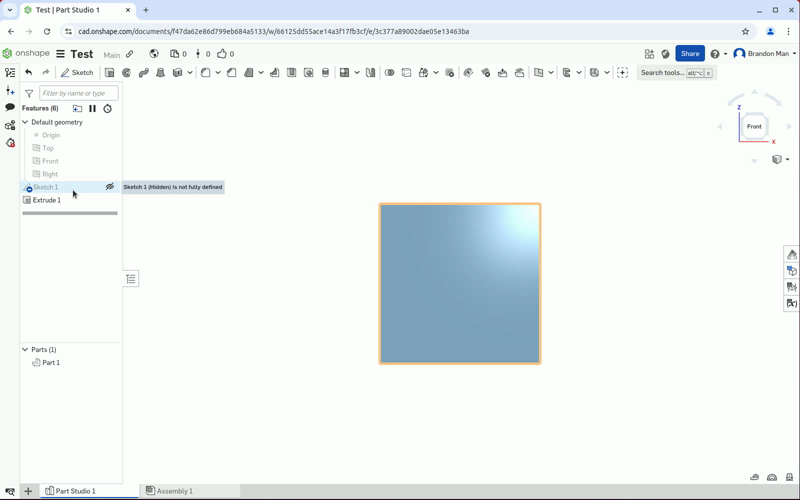
click(73, 189)
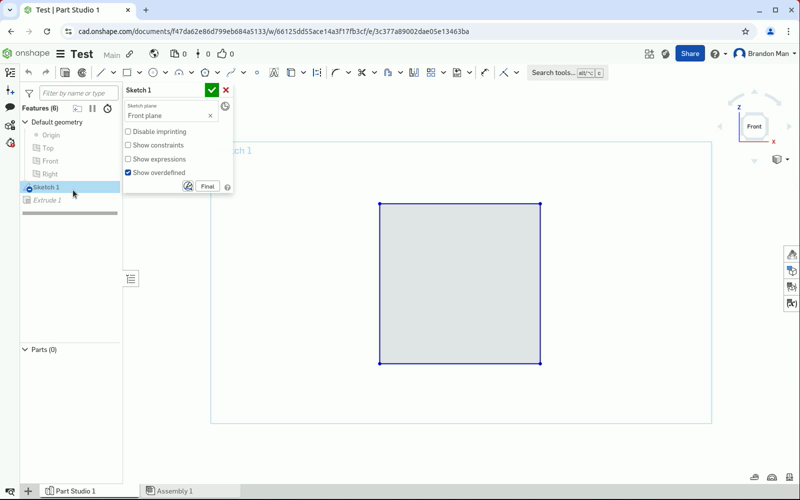
mouse_move(229, 92)
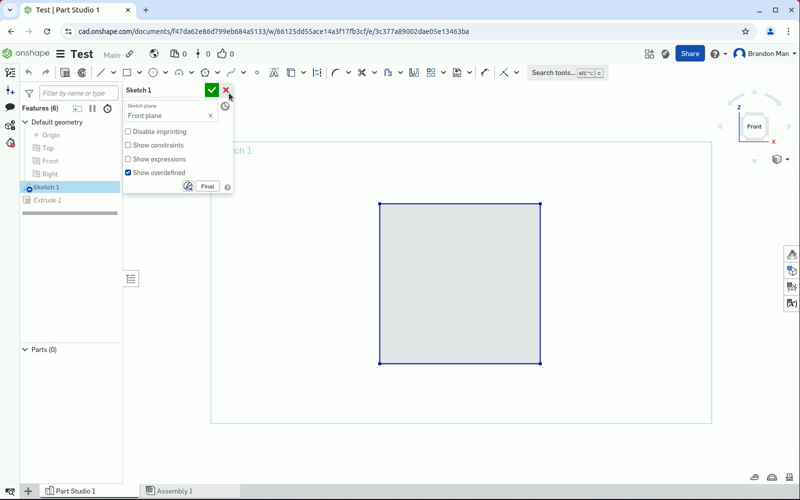
click(229, 92)
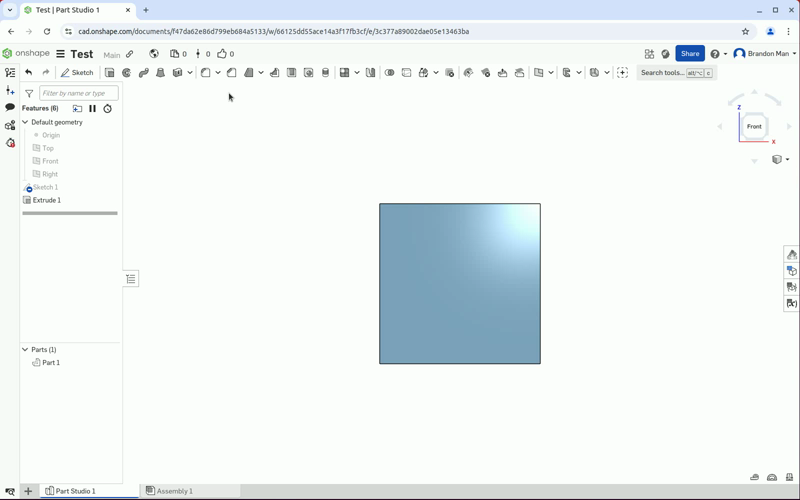
mouse_move(541, 75)
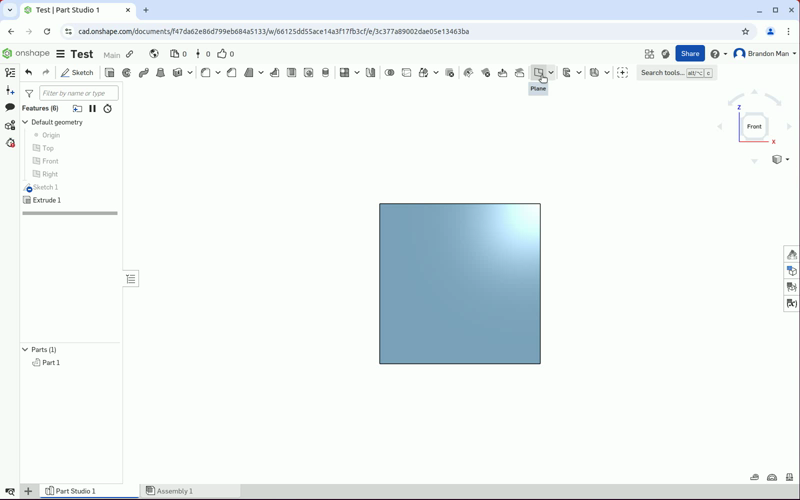
click(541, 75)
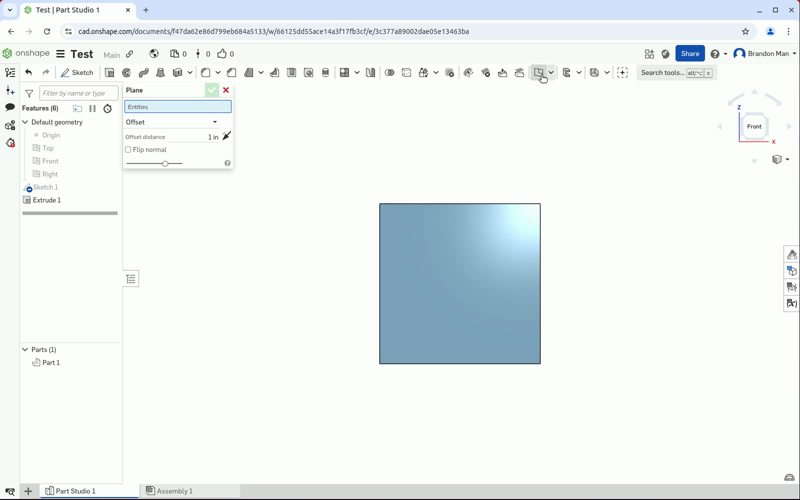
mouse_move(73, 163)
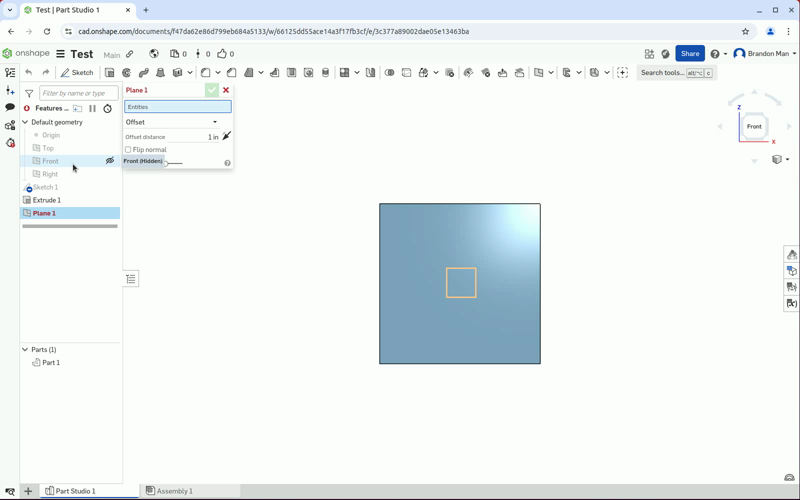
click(73, 163)
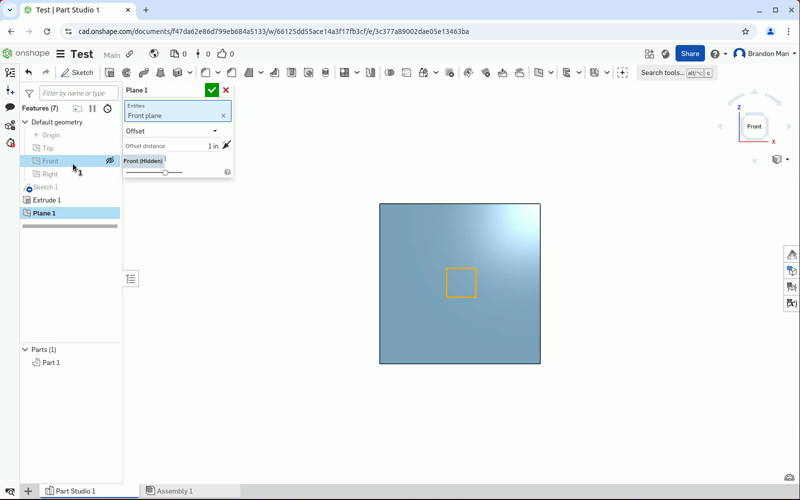
key(tab, 2)
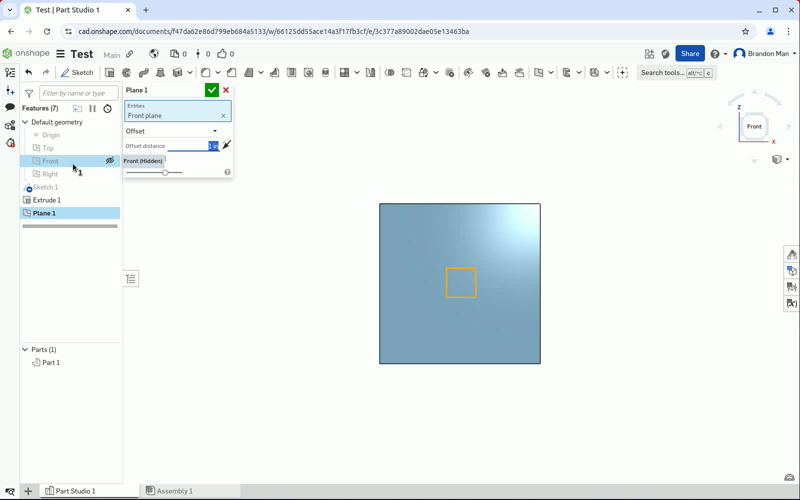
text(6.501)
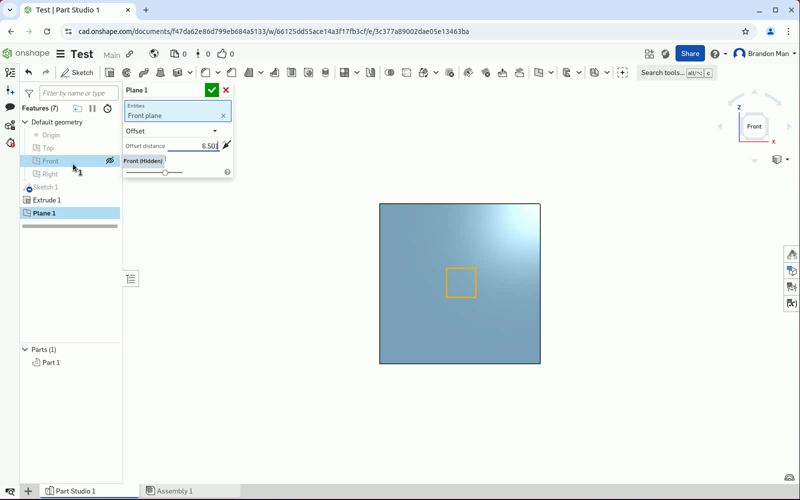
key(enter, 2)
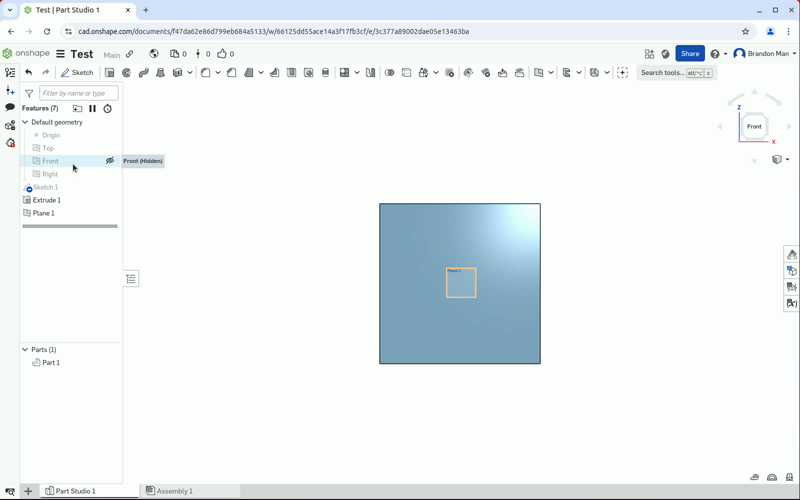
key(shift+s)
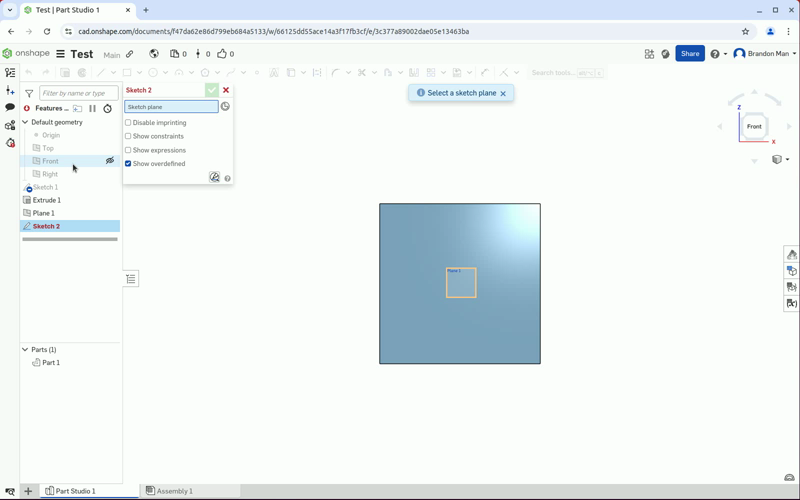
mouse_move(73, 215)
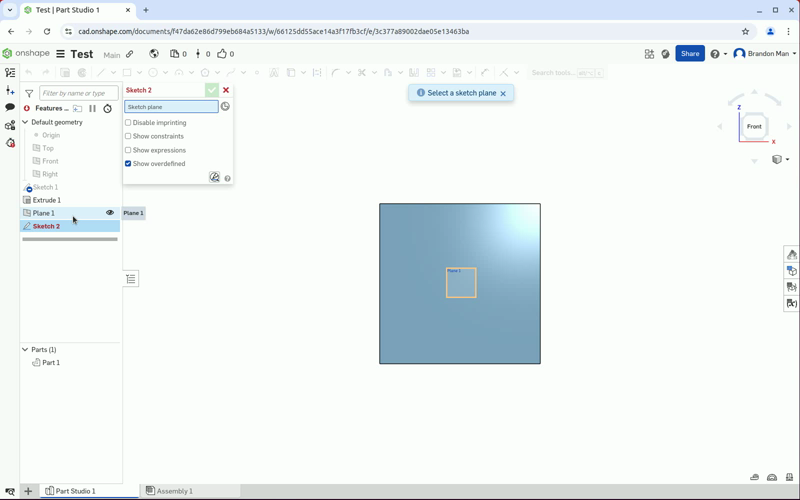
click(73, 215)
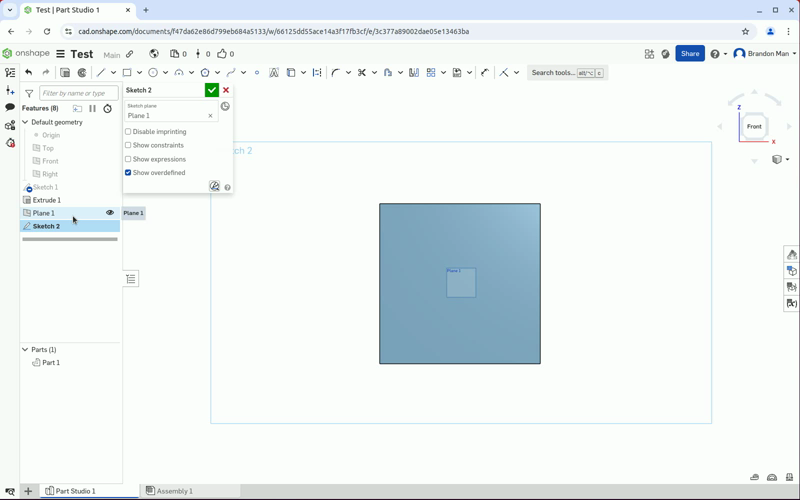
mouse_move(73, 352)
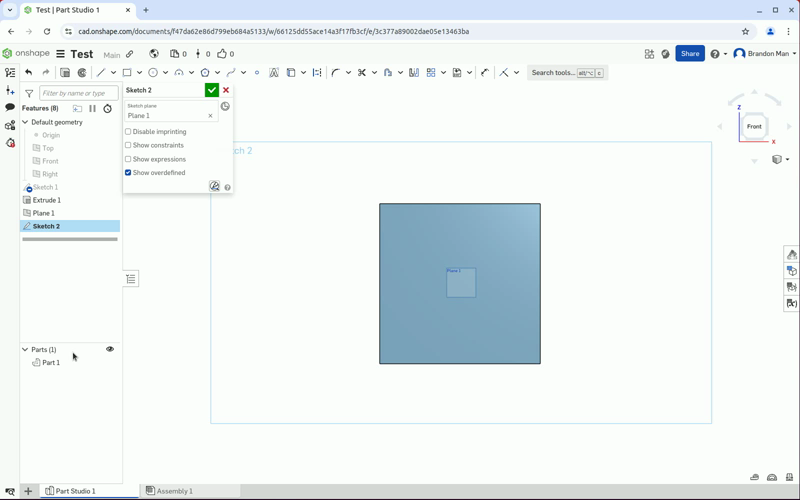
key(y)
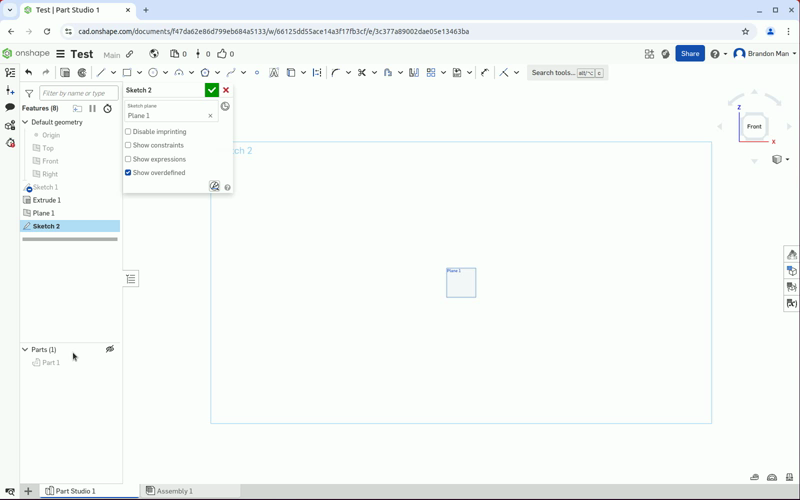
key(l)
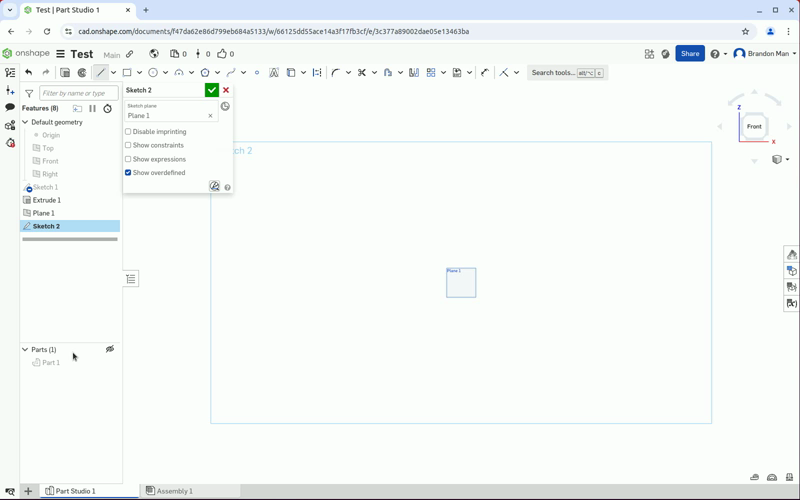
key_down(shift)
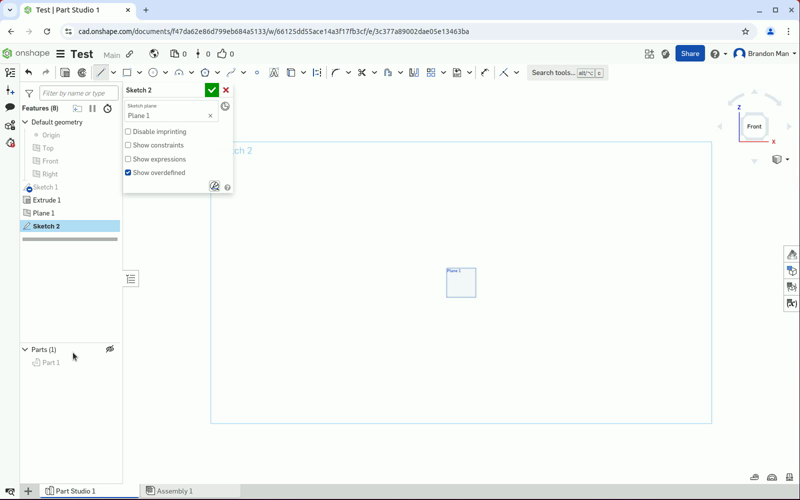
mouse_move(355, 309)
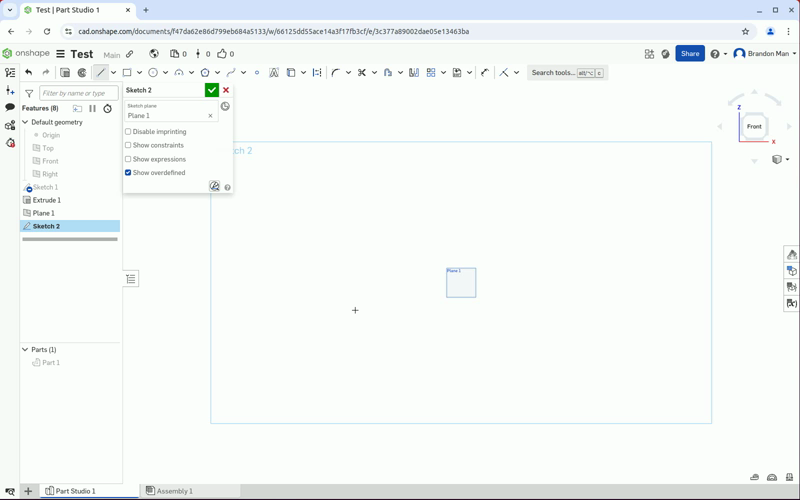
click(355, 309)
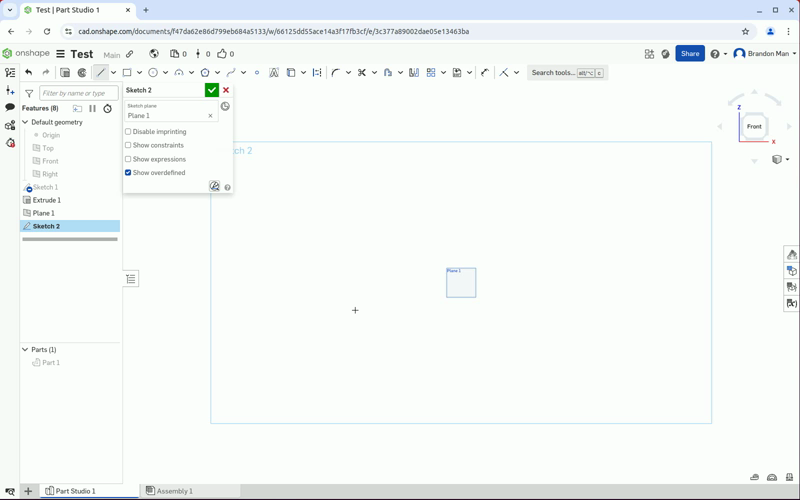
key_up(shift)
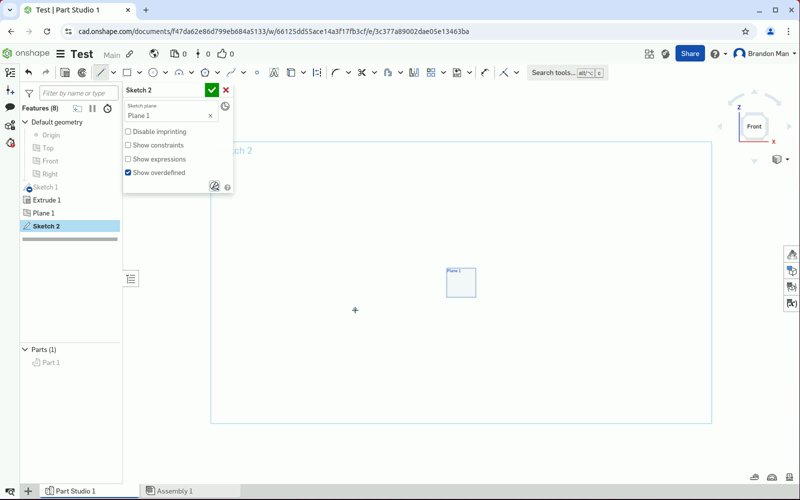
key_down(shift)
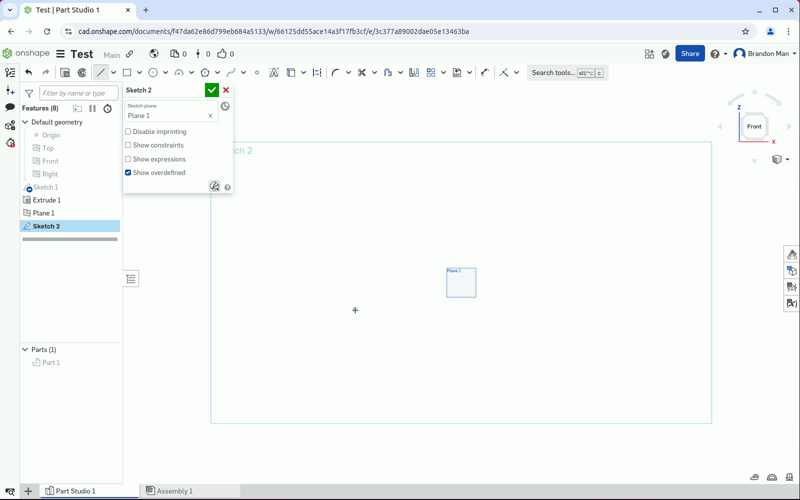
mouse_move(385, 309)
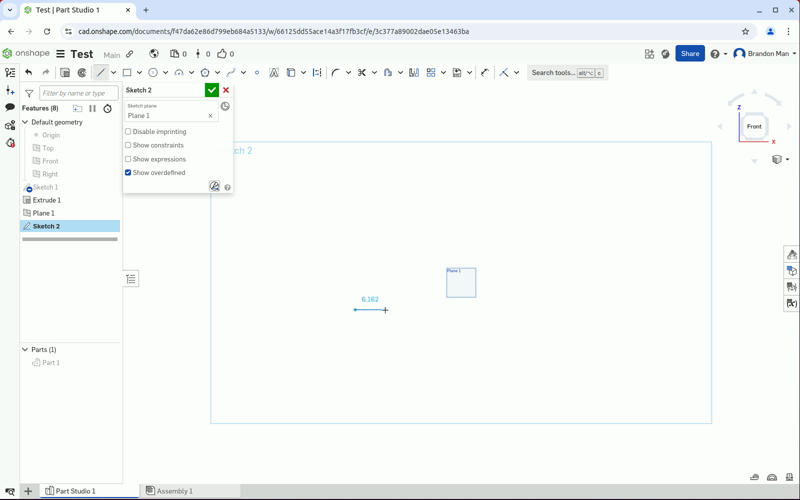
mouse_move(381, 309)
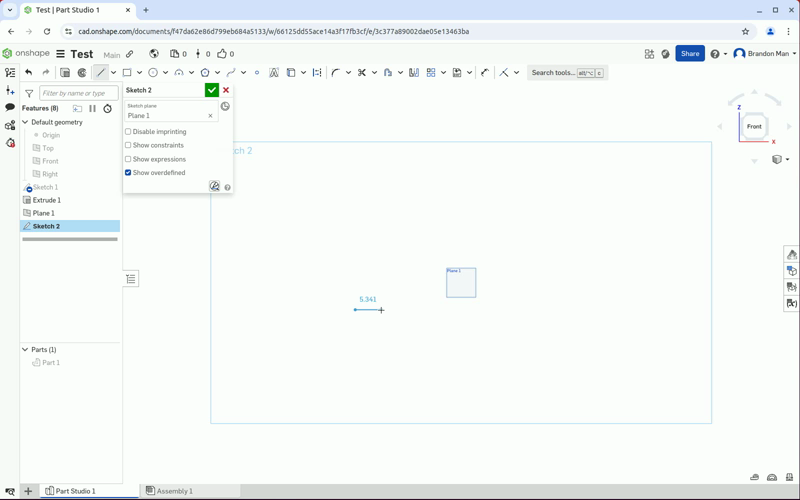
click(381, 309)
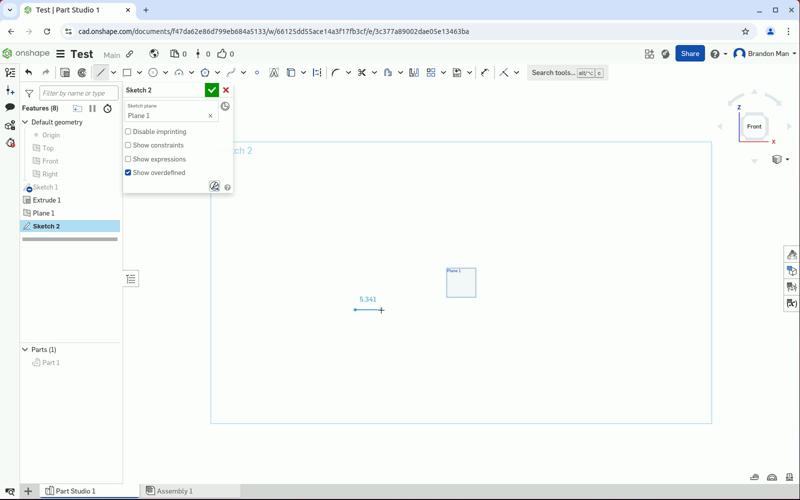
key_up(shift)
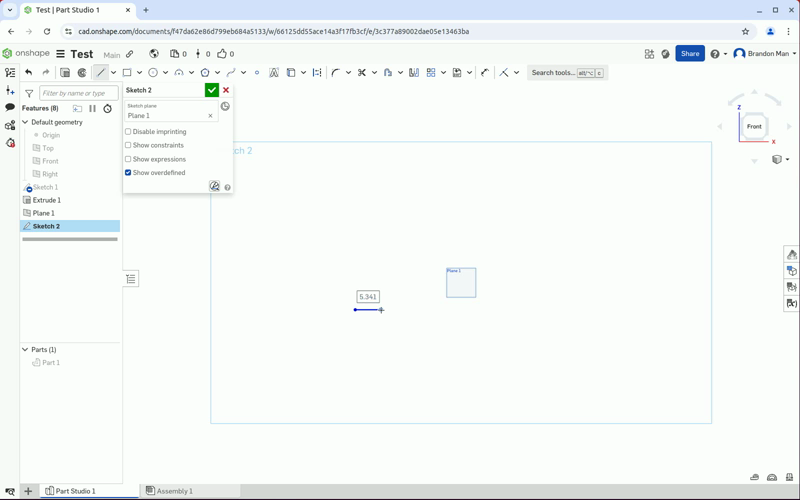
key_down(shift)
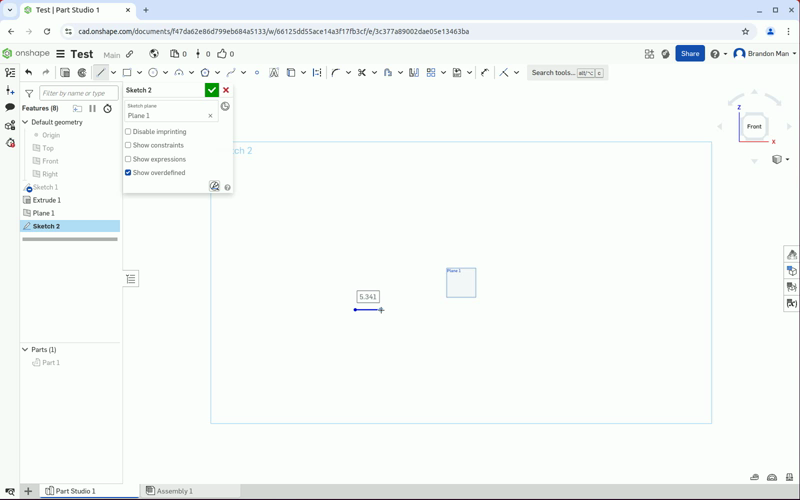
mouse_move(411, 309)
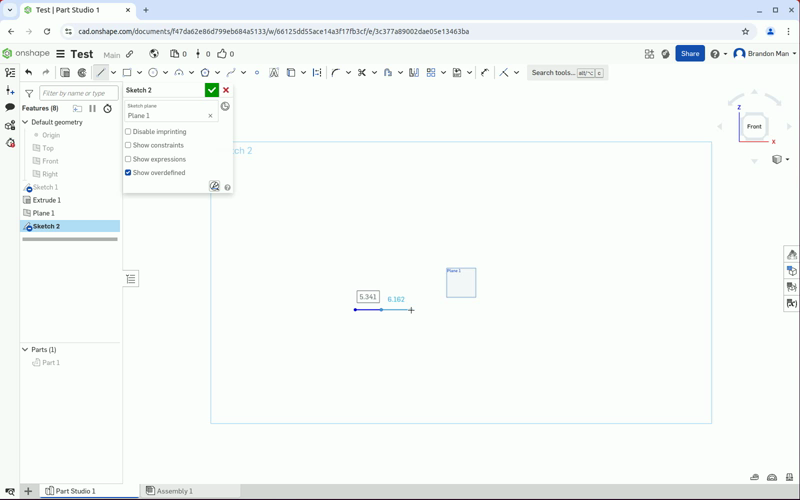
mouse_move(381, 257)
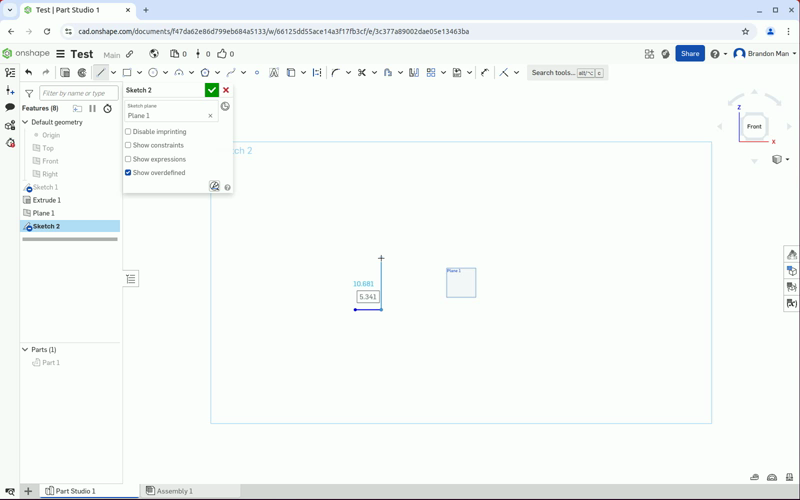
click(381, 257)
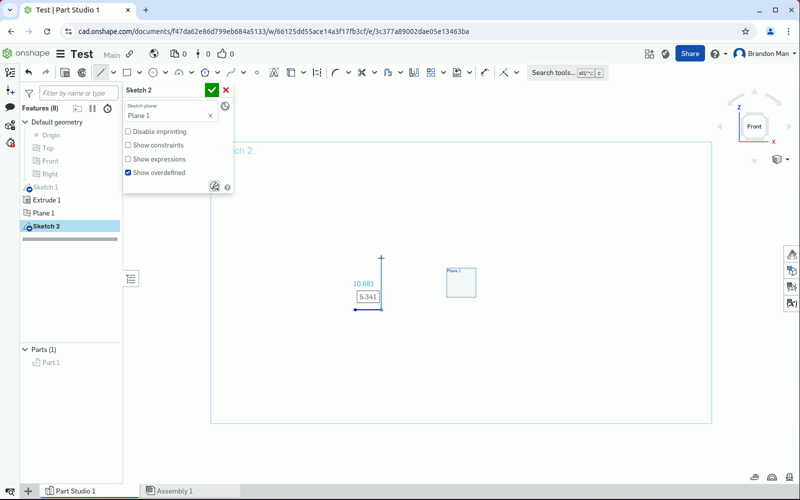
key_up(shift)
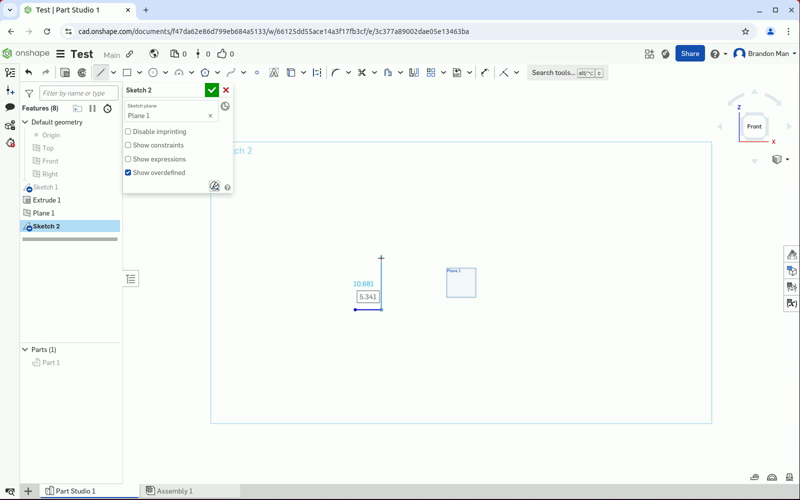
key_down(shift)
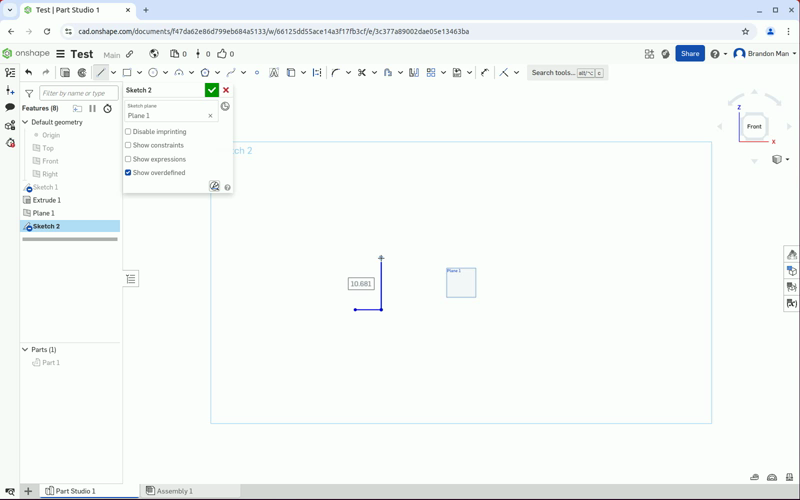
mouse_move(411, 257)
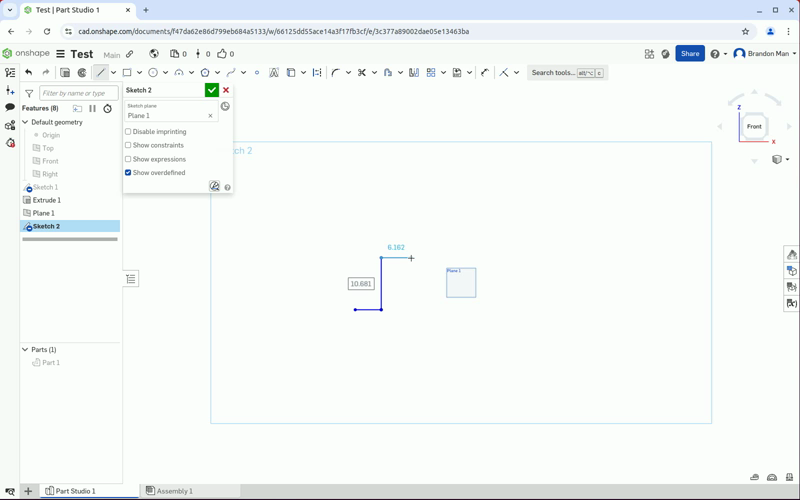
mouse_move(355, 258)
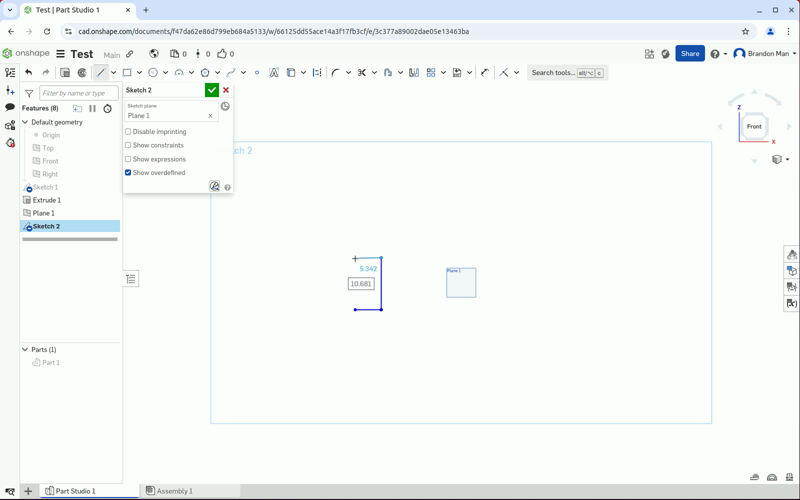
click(355, 258)
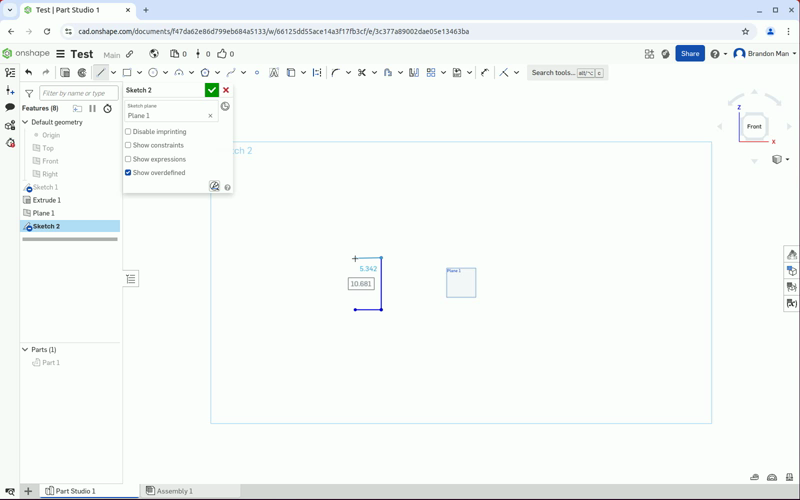
key_up(shift)
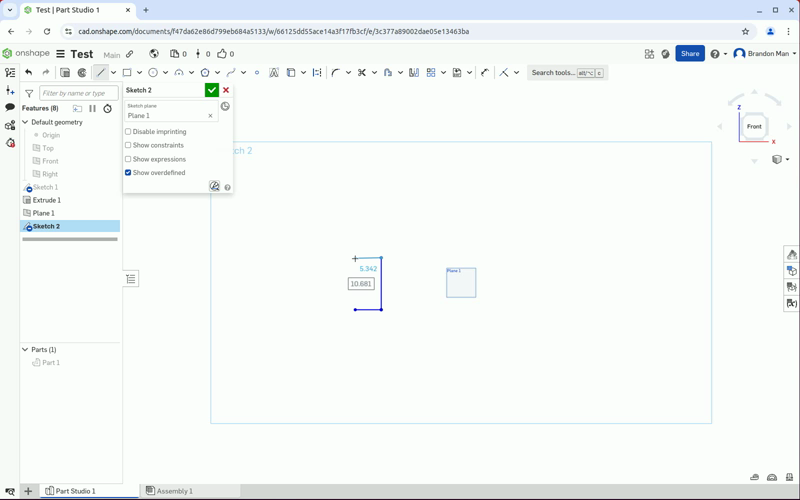
mouse_move(385, 258)
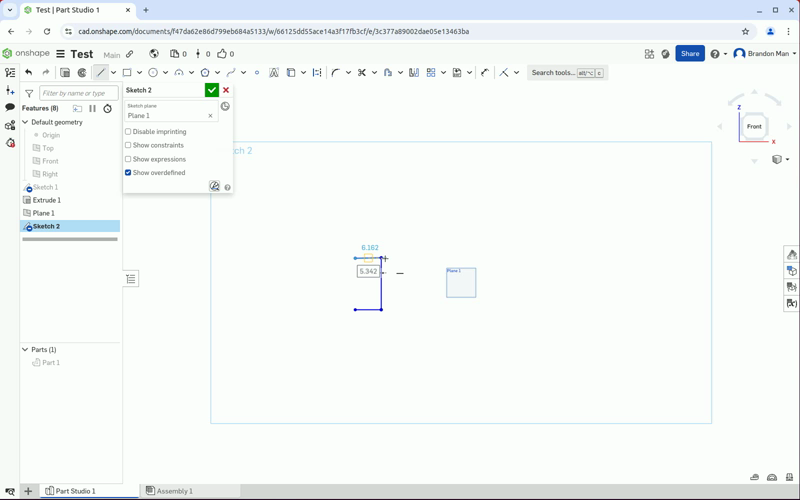
key_down(shift)
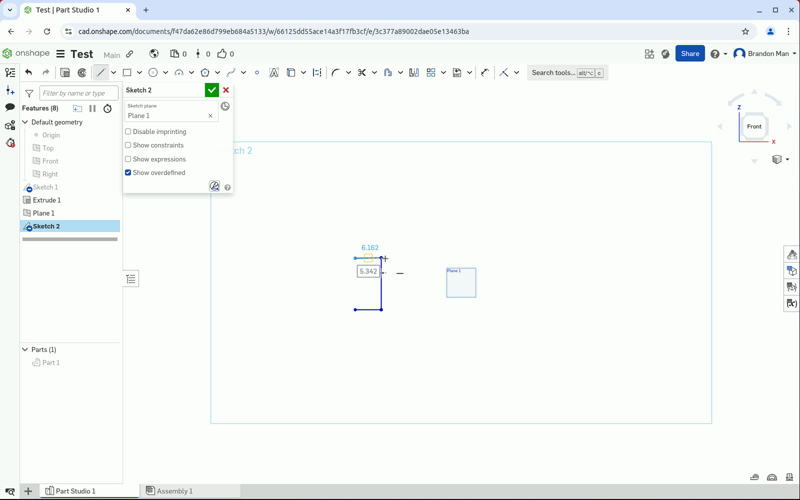
mouse_move(355, 309)
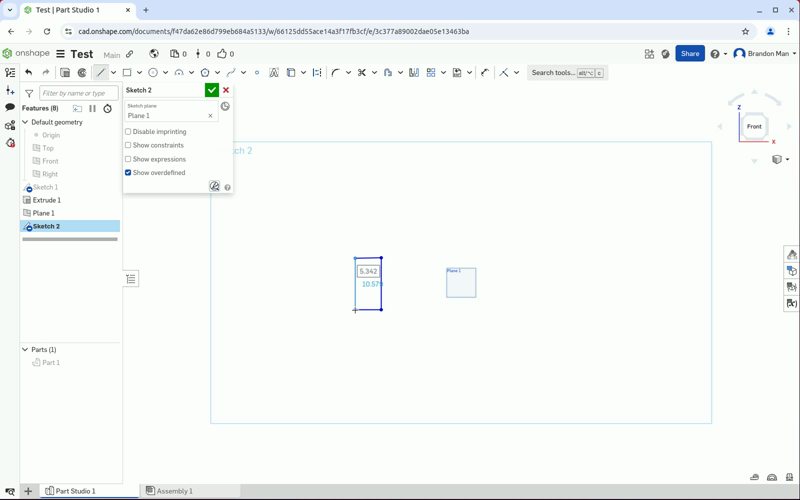
key_up(shift)
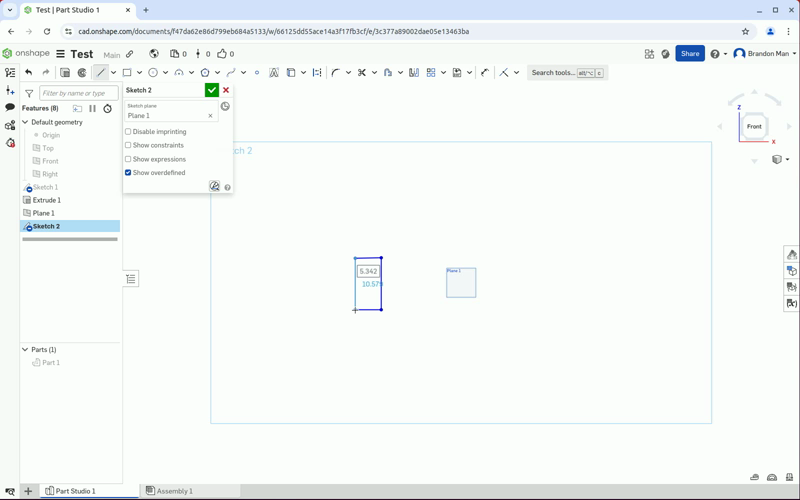
click(355, 309)
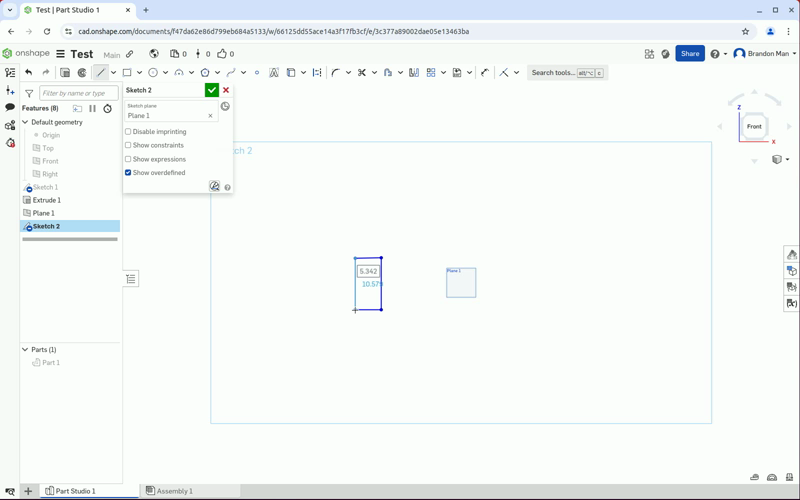
key(esc)
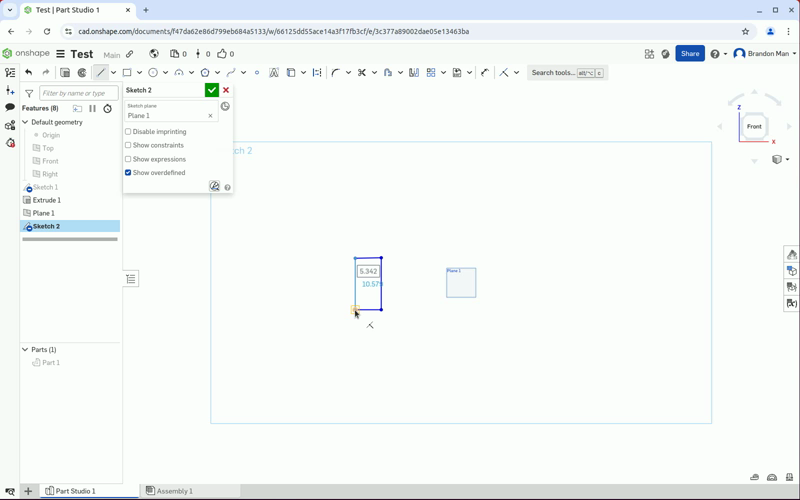
mouse_move(361, 302)
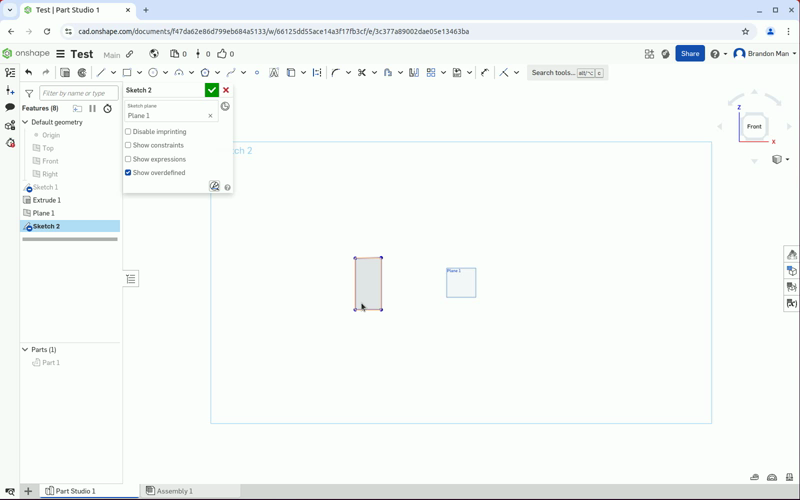
scroll(6)
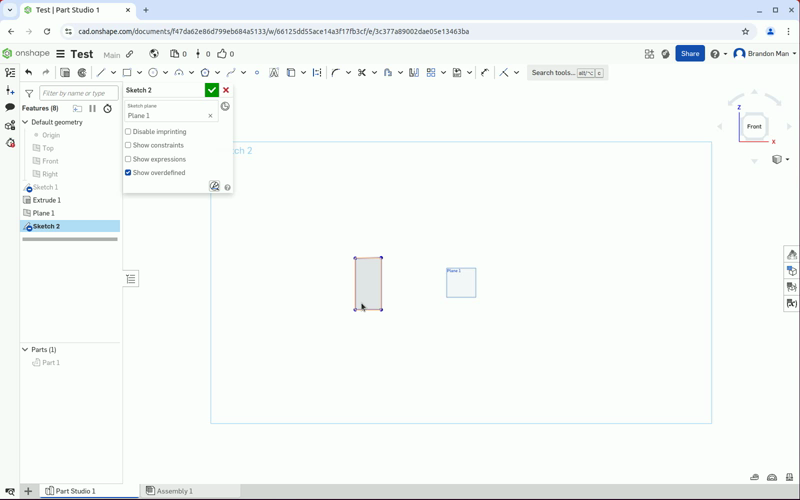
scroll(6)
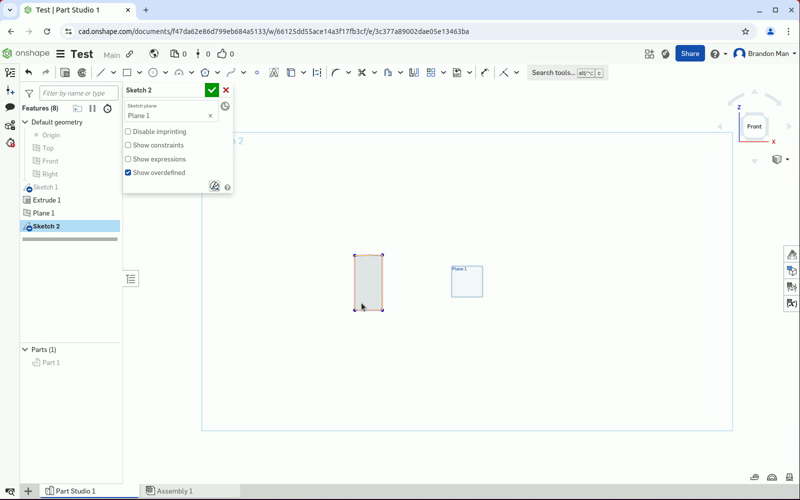
scroll(6)
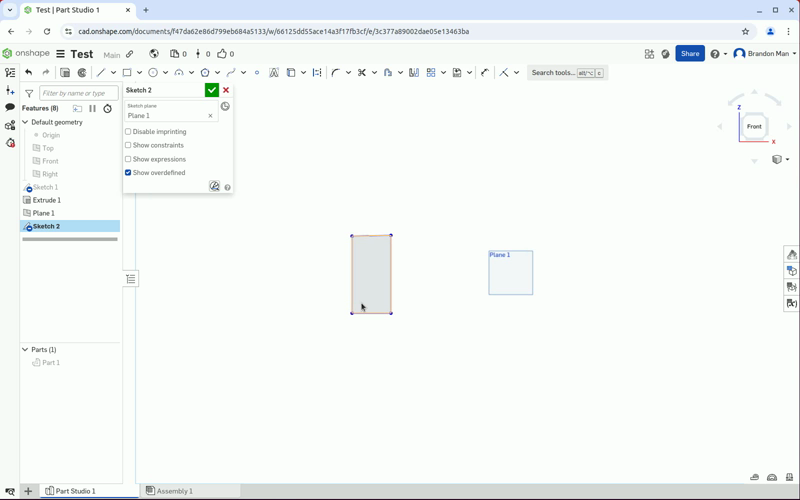
scroll(6)
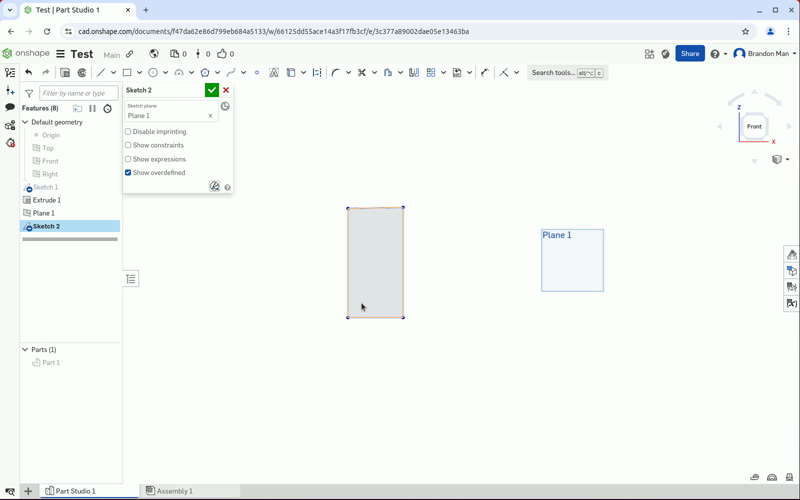
scroll(6)
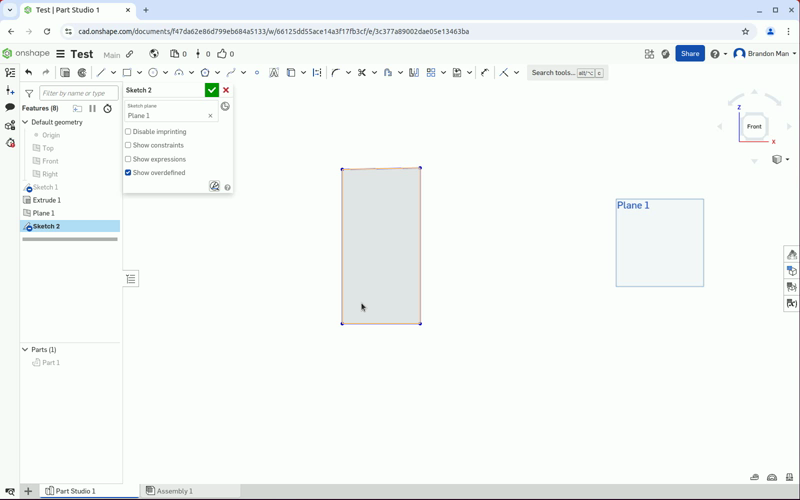
scroll(6)
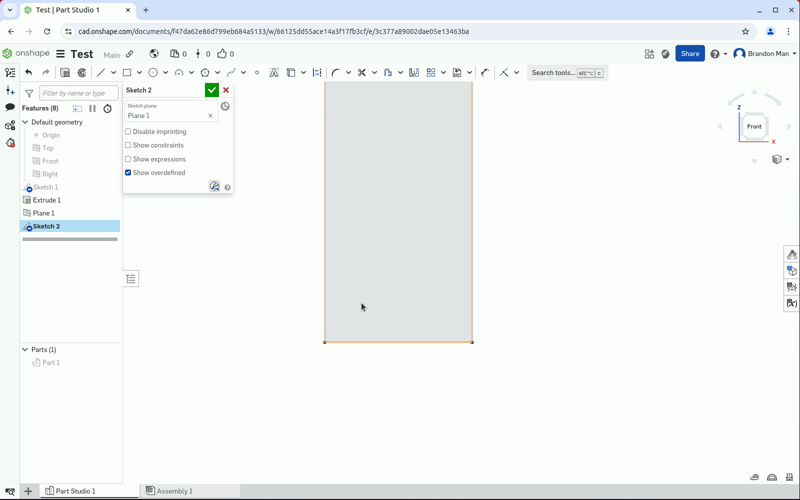
scroll(6)
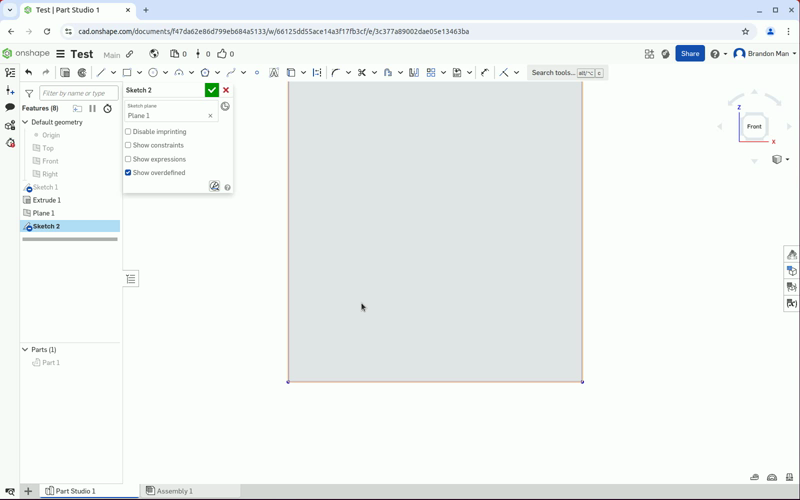
click(361, 302)
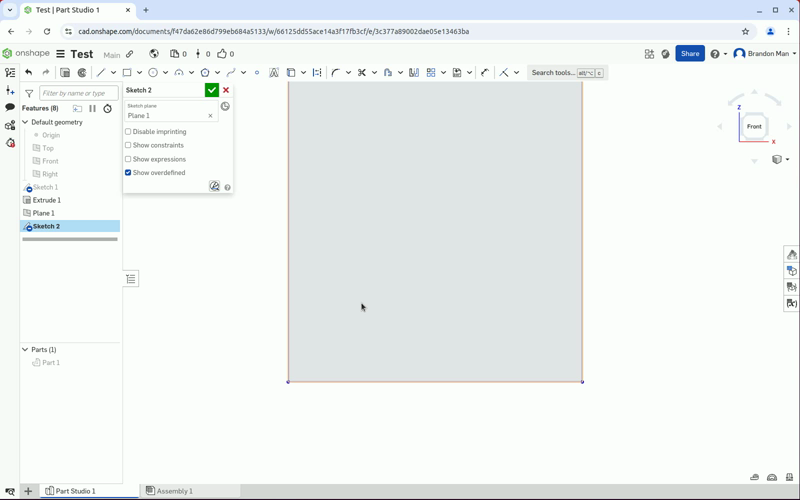
scroll(-6)
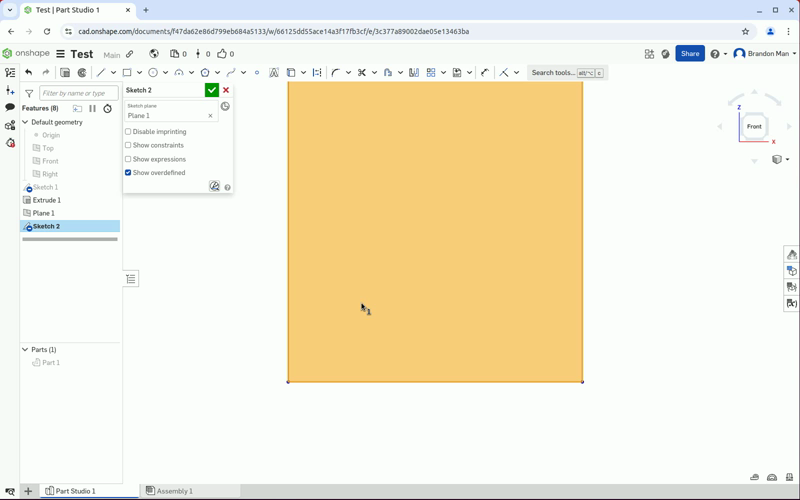
scroll(-6)
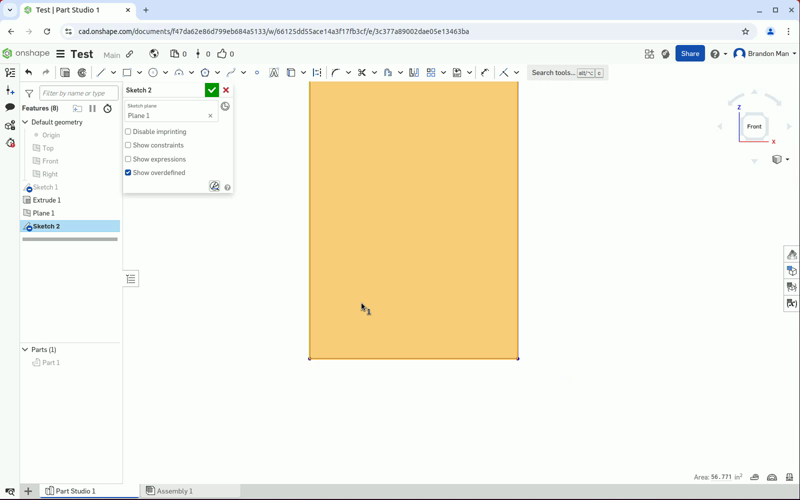
scroll(-6)
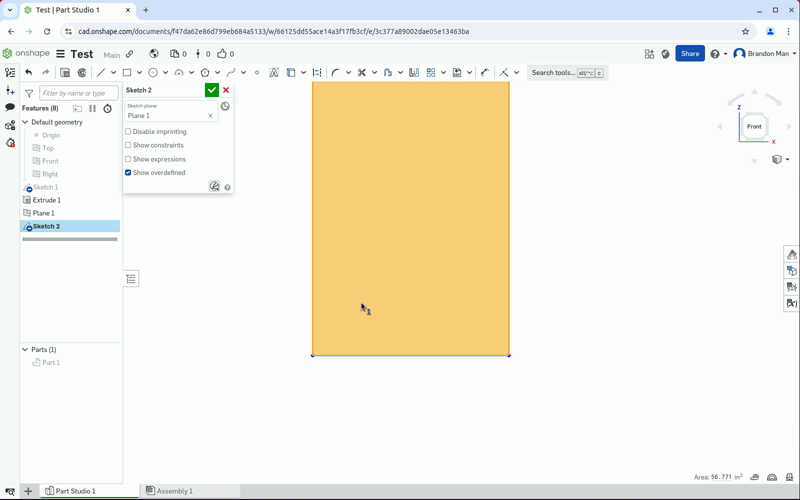
scroll(-6)
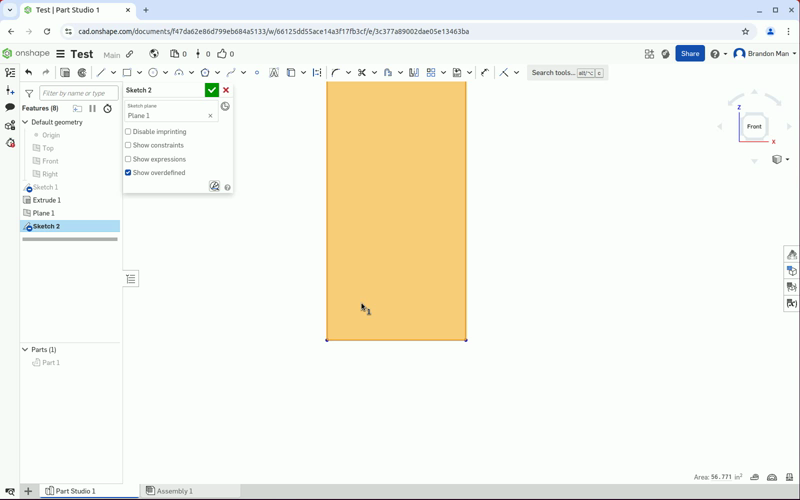
scroll(-6)
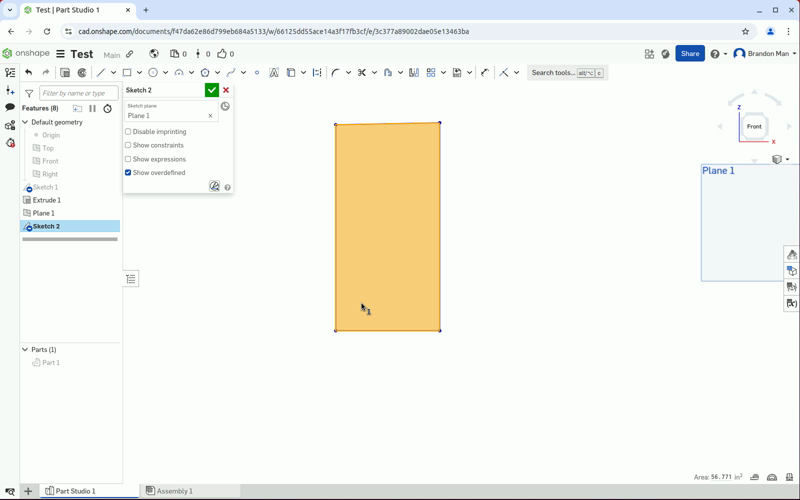
scroll(-6)
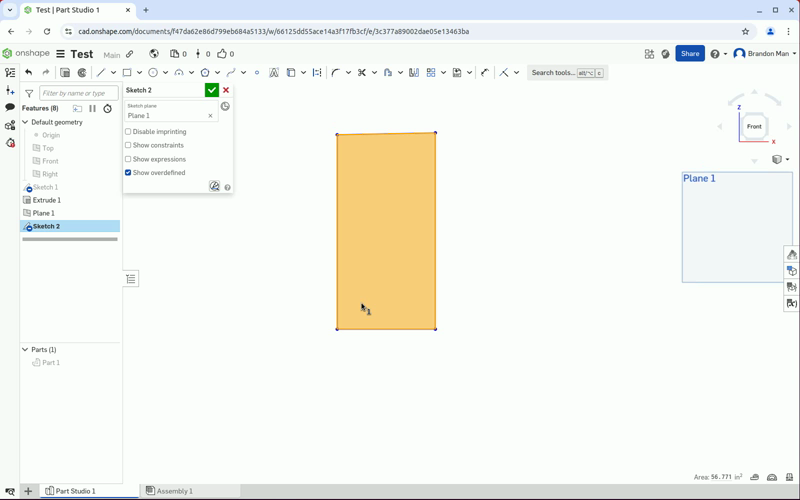
scroll(-6)
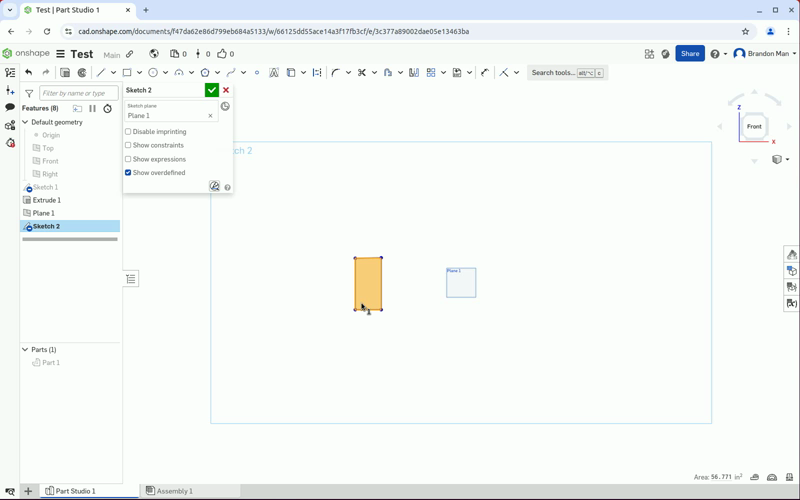
mouse_move(73, 352)
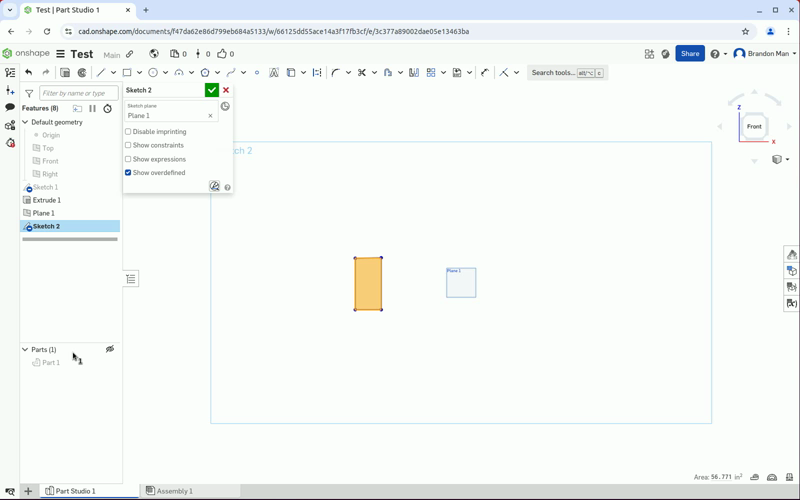
key(shift+y)
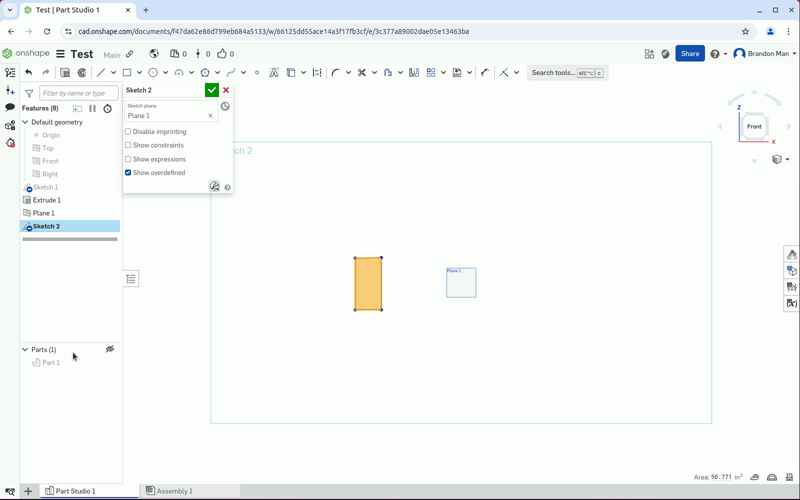
key(shift+e)
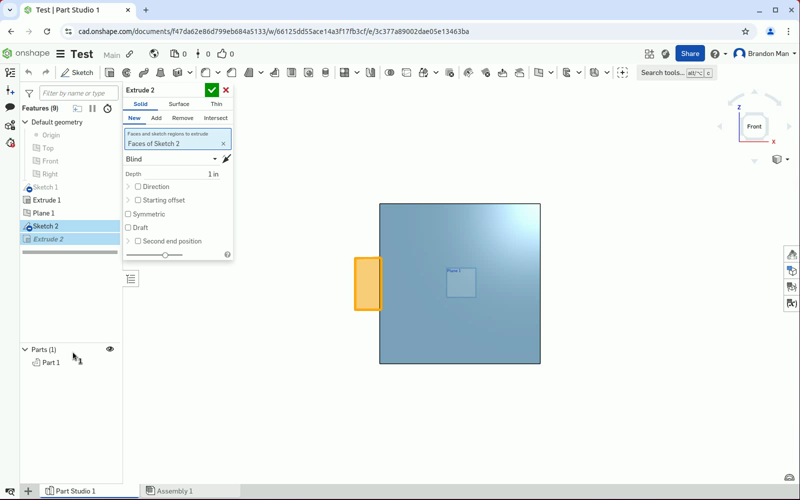
mouse_move(143, 106)
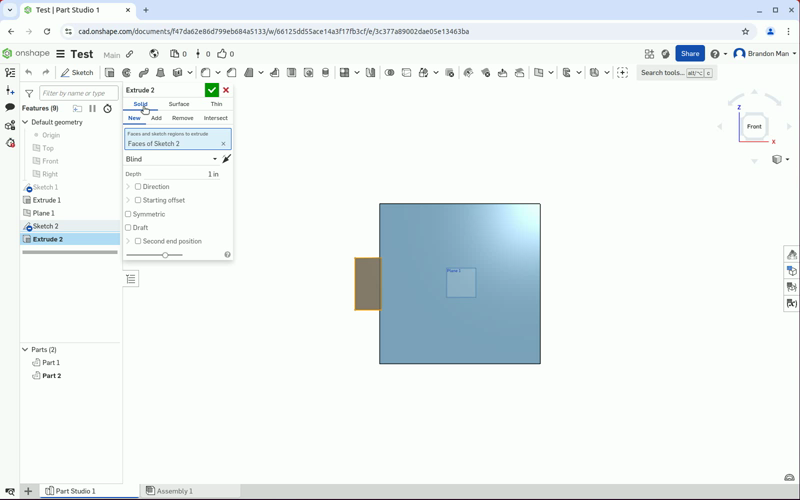
click(143, 106)
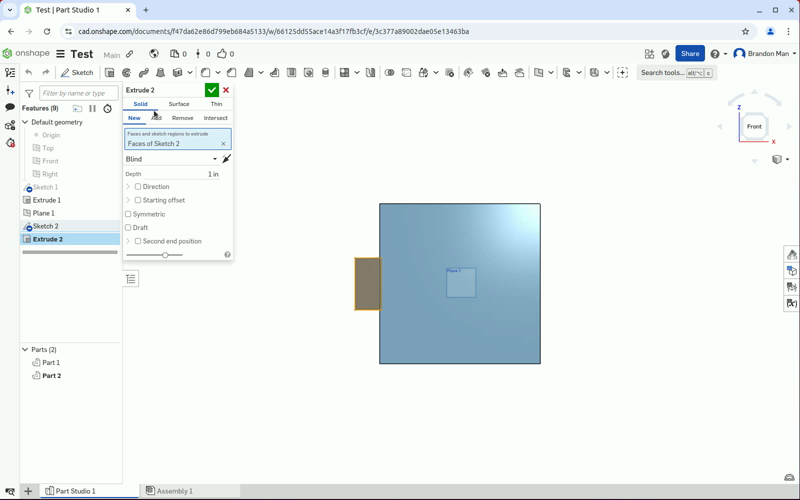
mouse_move(186, 120)
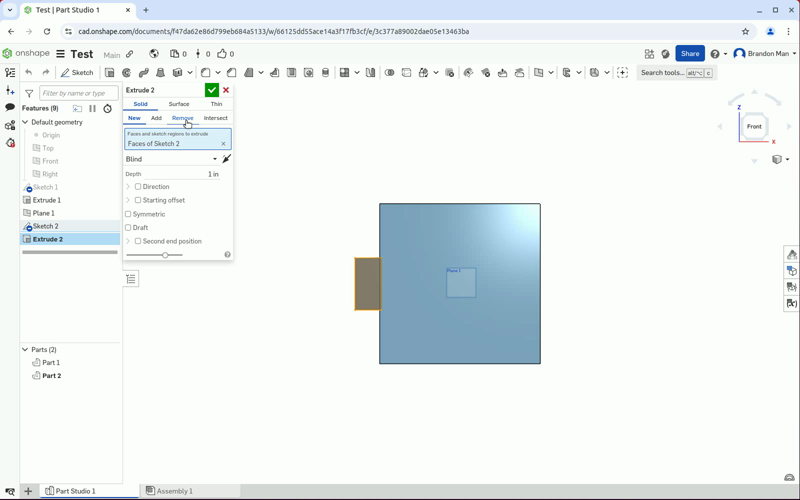
click(186, 120)
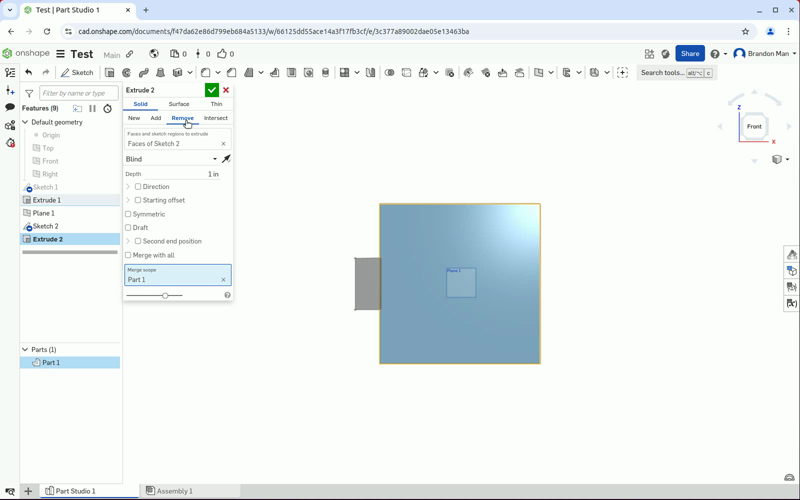
key(tab, 4)
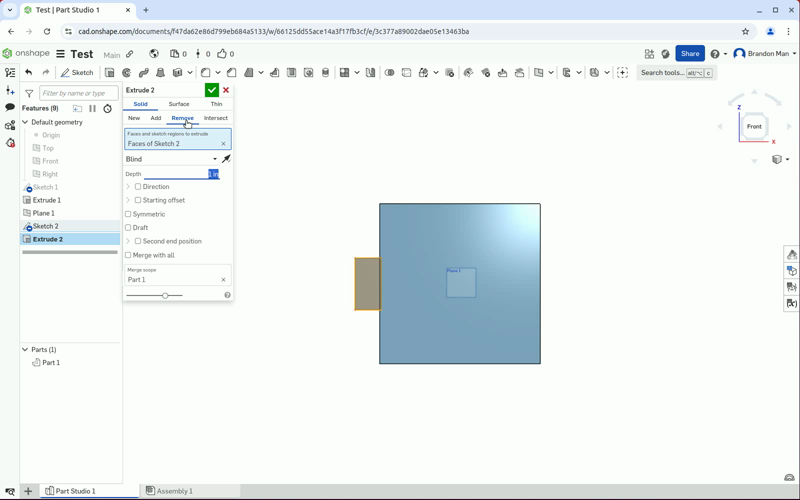
text(16.609)
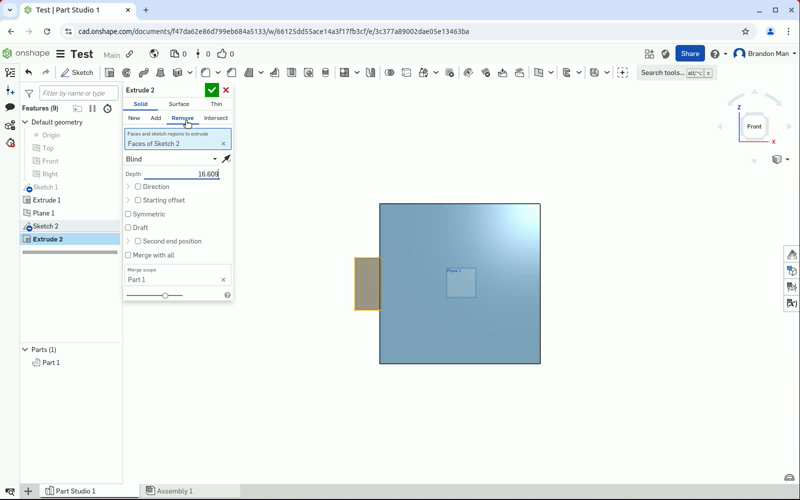
key(tab, 6)
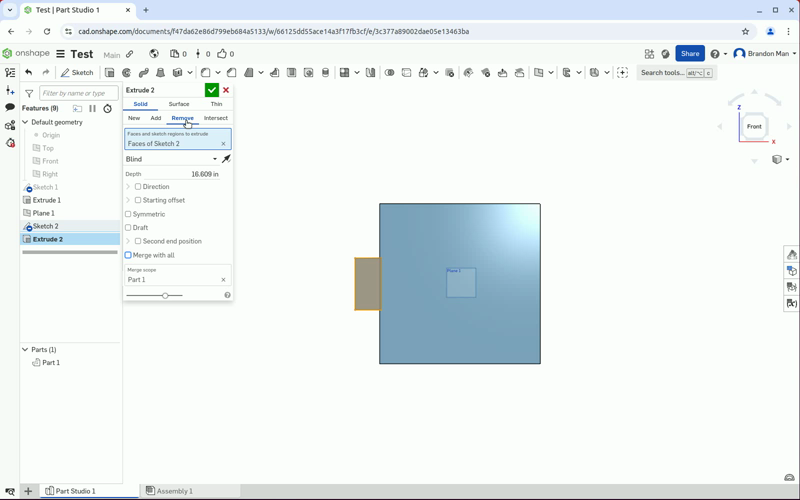
key(space)
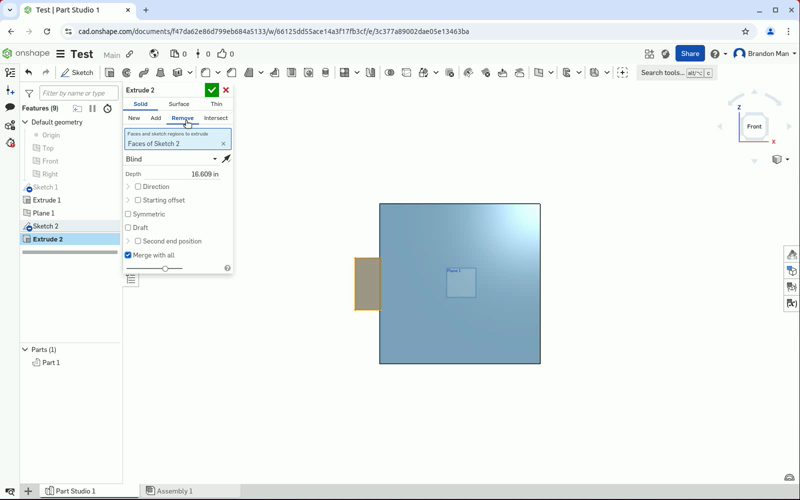
key(enter)
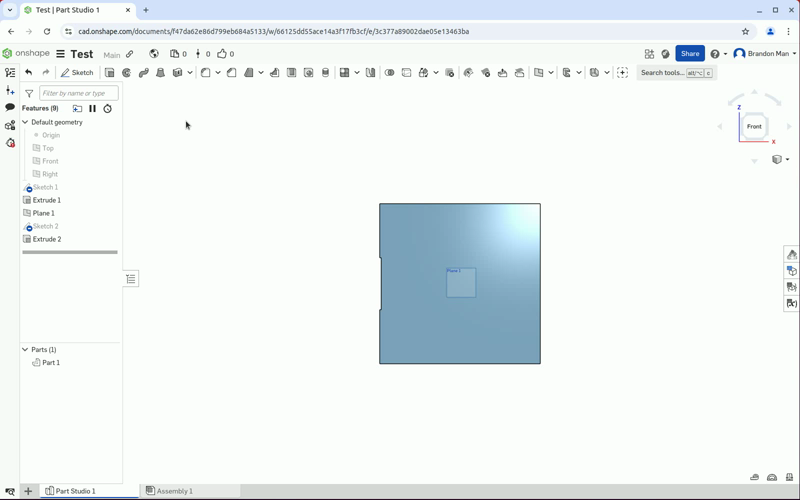
key(shift+h)
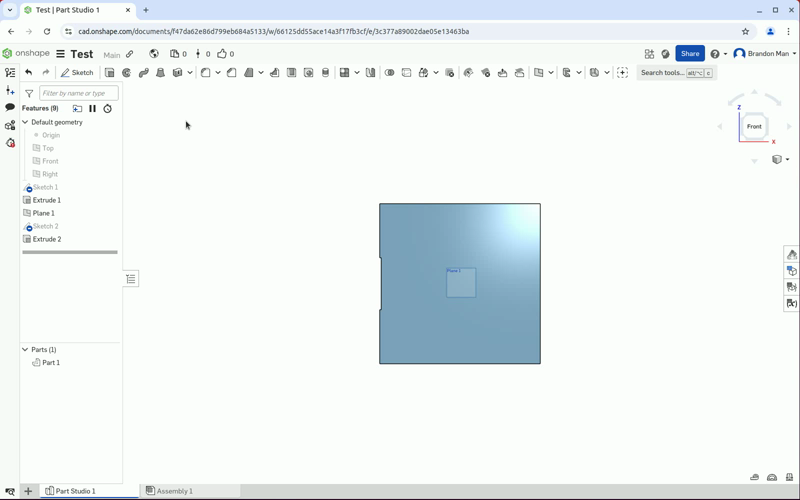
key(shift+h)
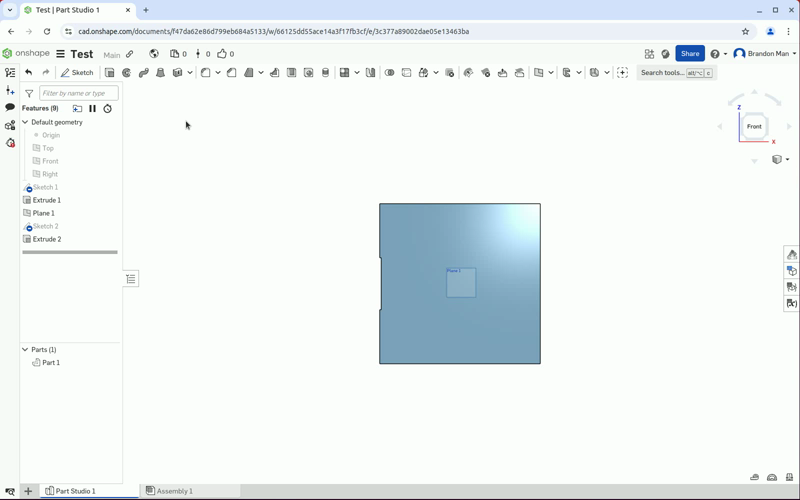
mouse_move(73, 189)
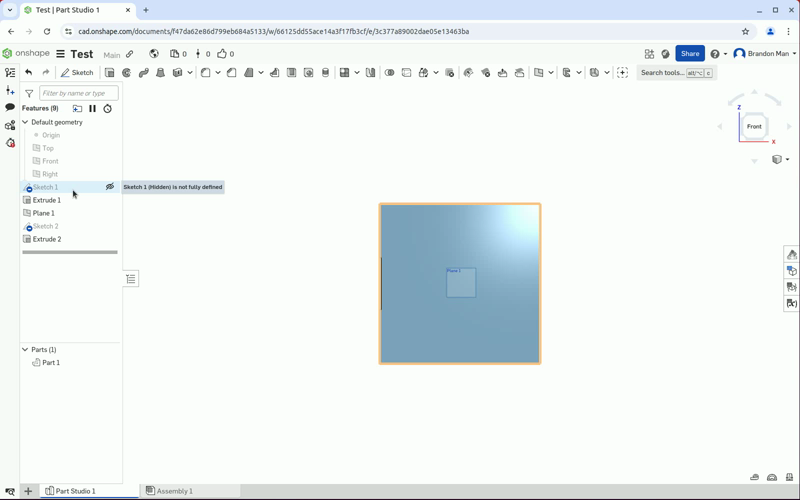
click(73, 189)
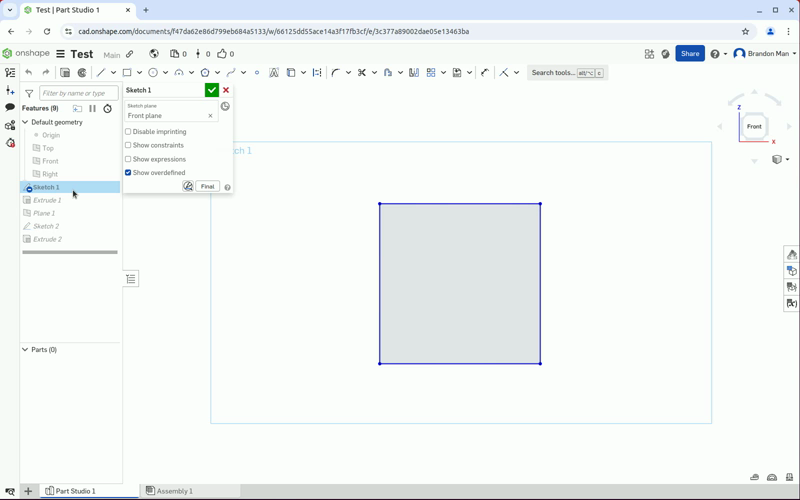
mouse_move(229, 92)
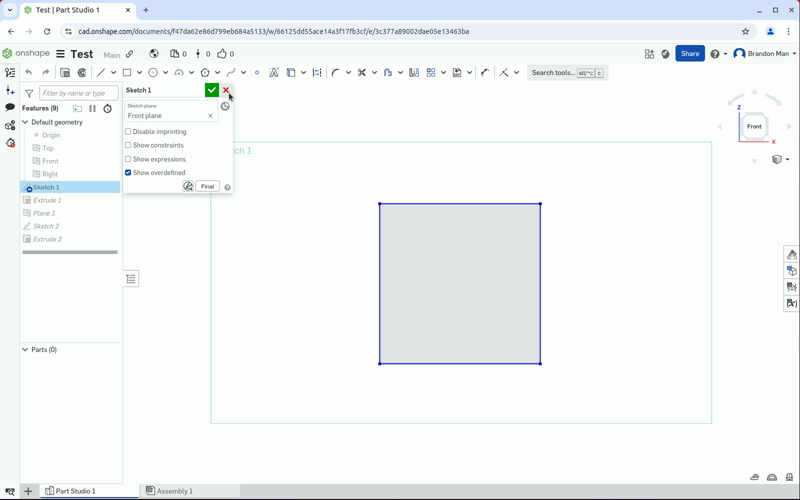
click(229, 92)
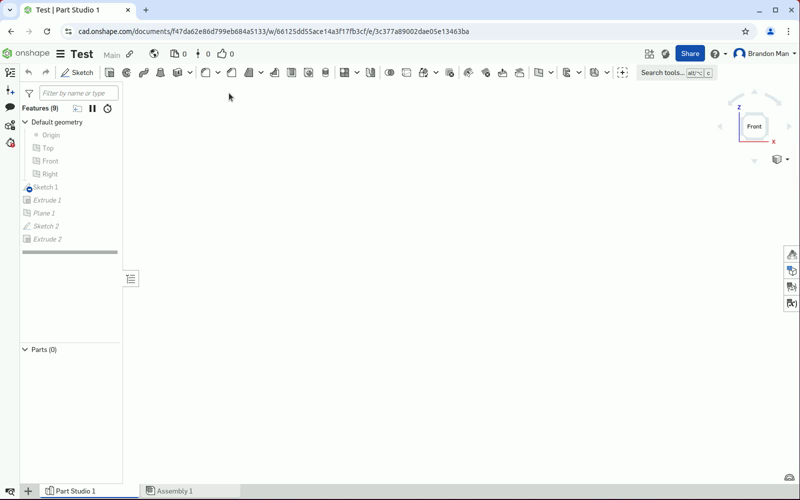
key(shift+s)
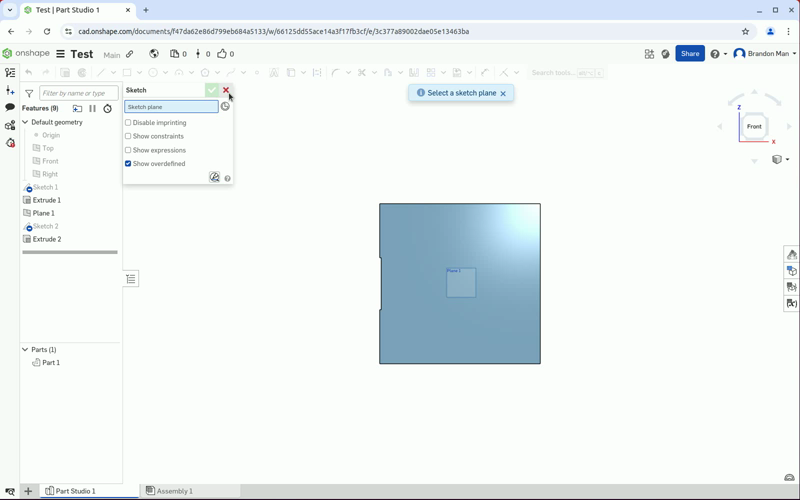
mouse_move(73, 215)
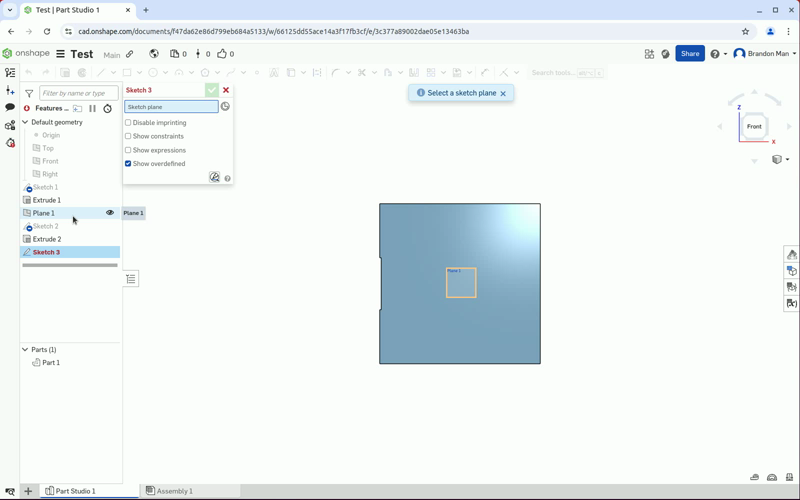
click(73, 215)
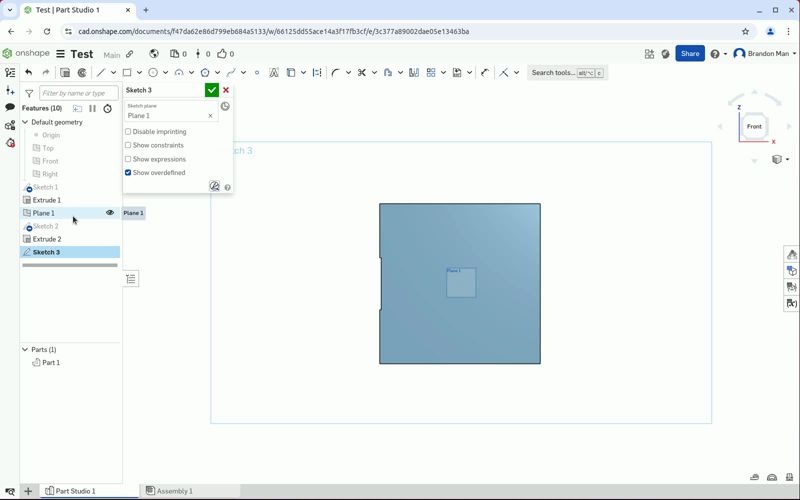
mouse_move(73, 352)
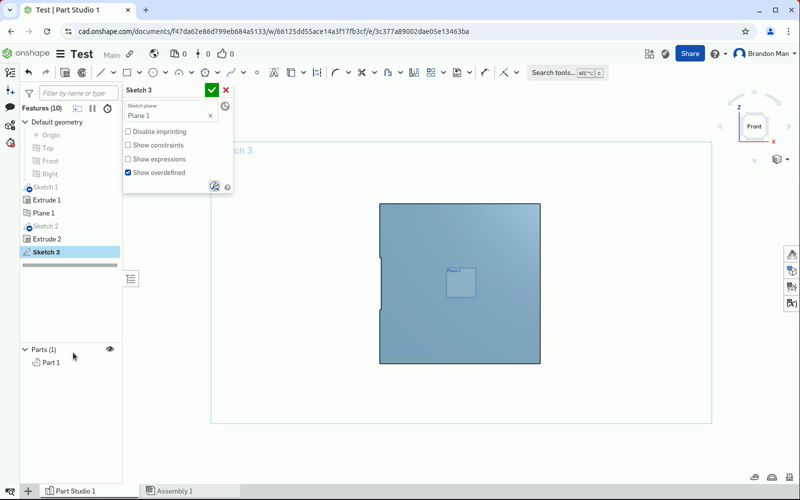
key(y)
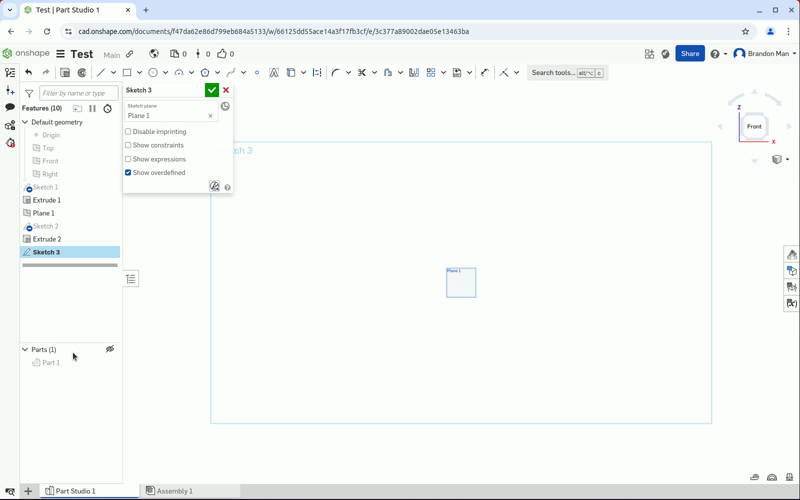
key(l)
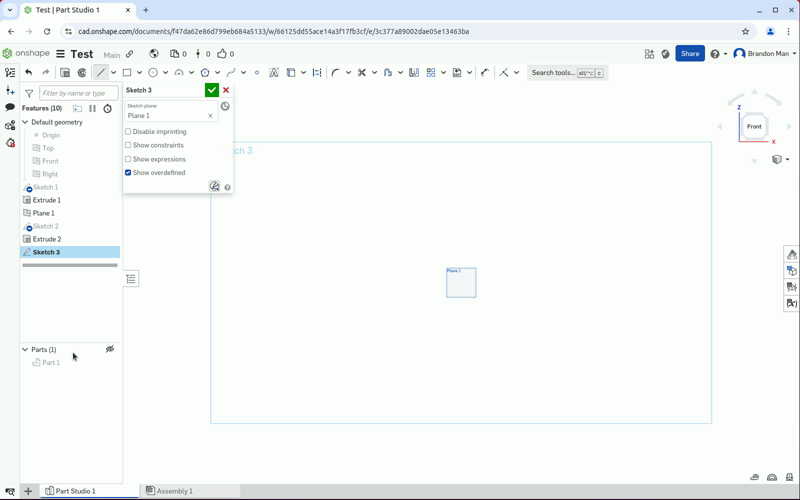
key_down(shift)
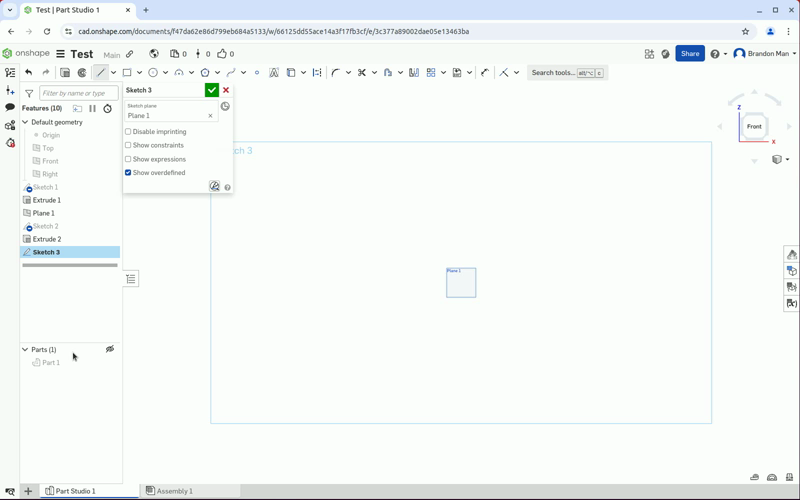
mouse_move(379, 309)
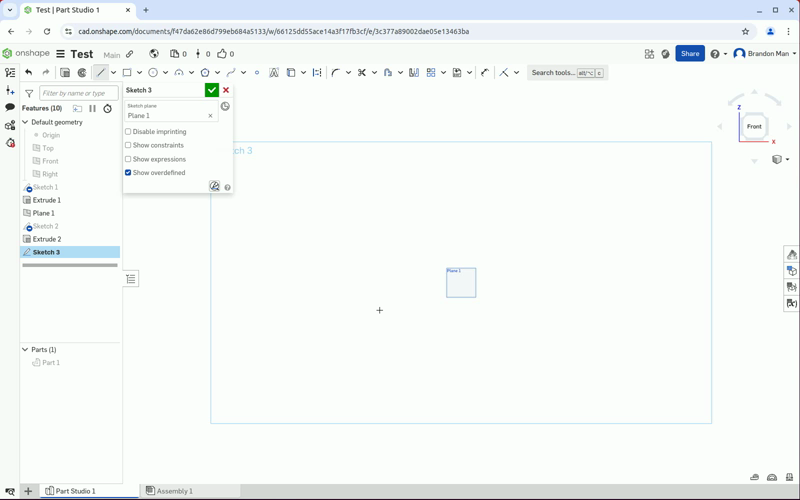
click(379, 309)
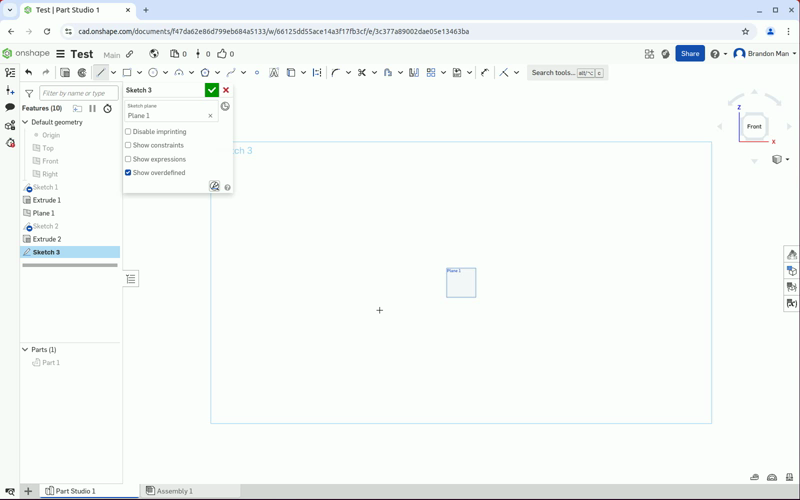
key_up(shift)
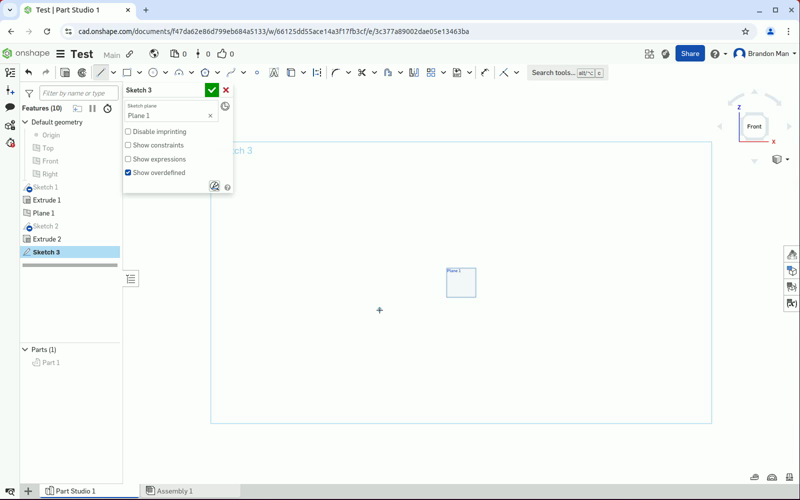
key_down(shift)
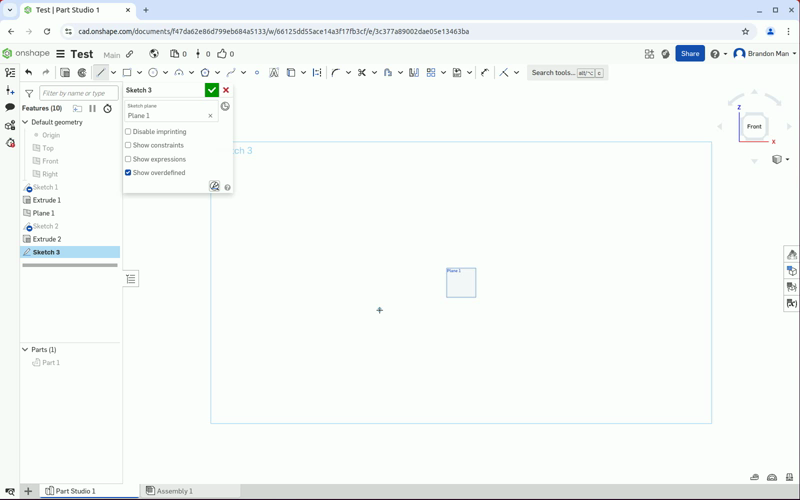
mouse_move(409, 309)
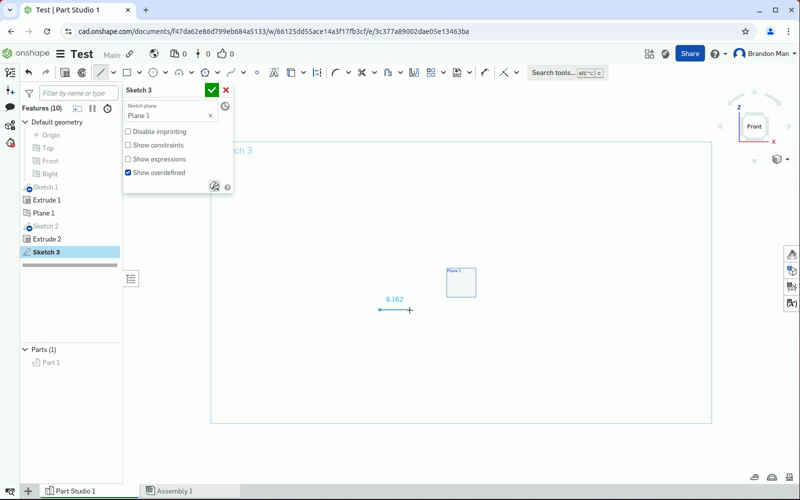
mouse_move(416, 309)
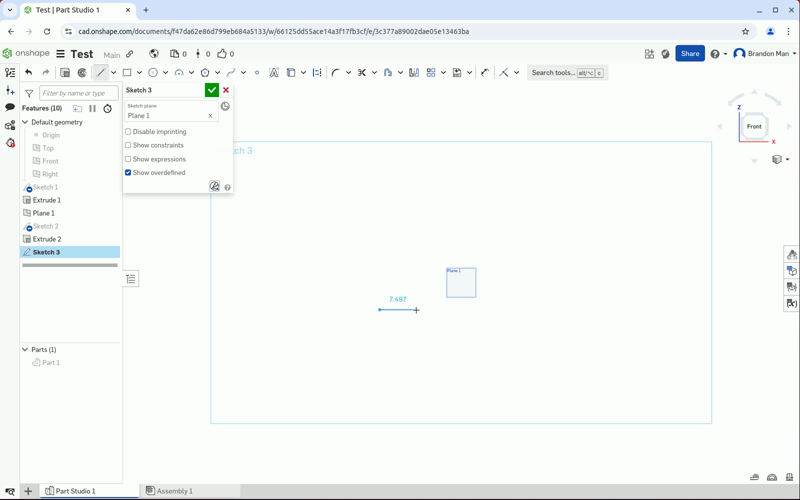
click(416, 309)
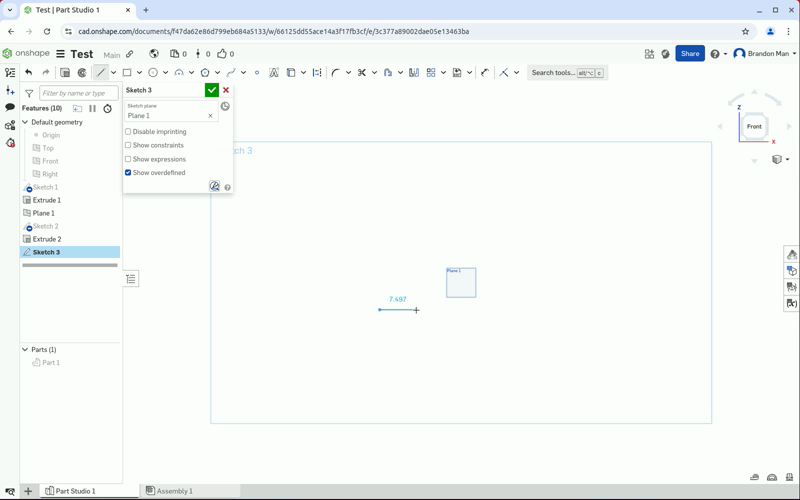
key_up(shift)
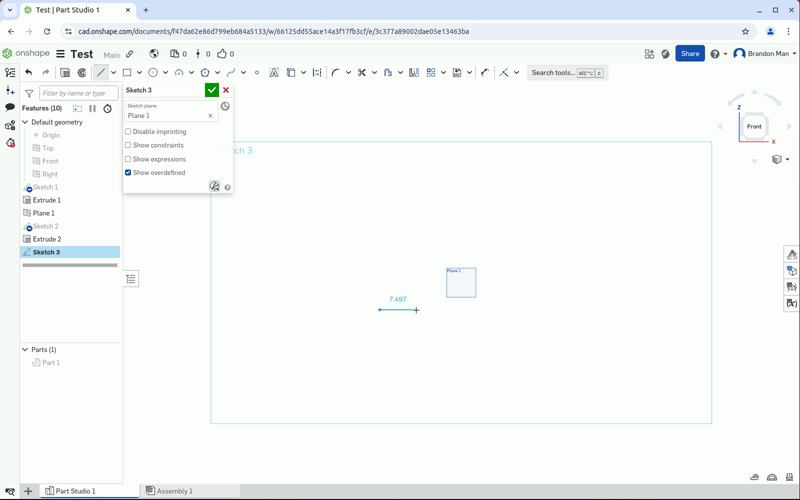
key(esc)
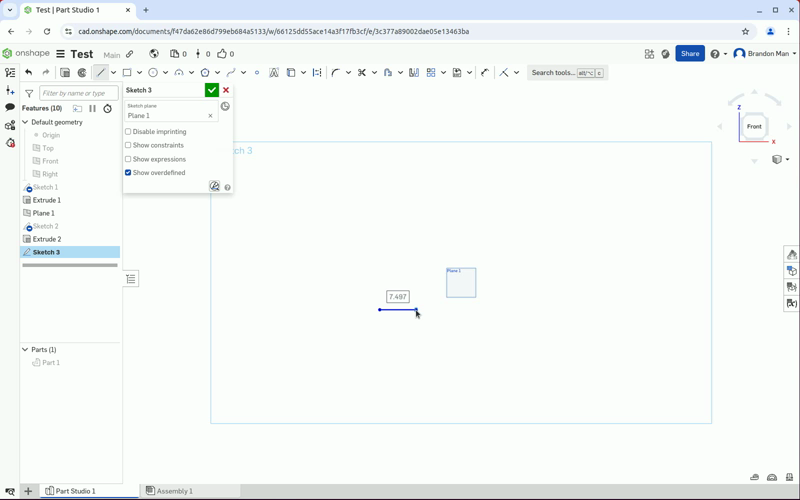
key(a)
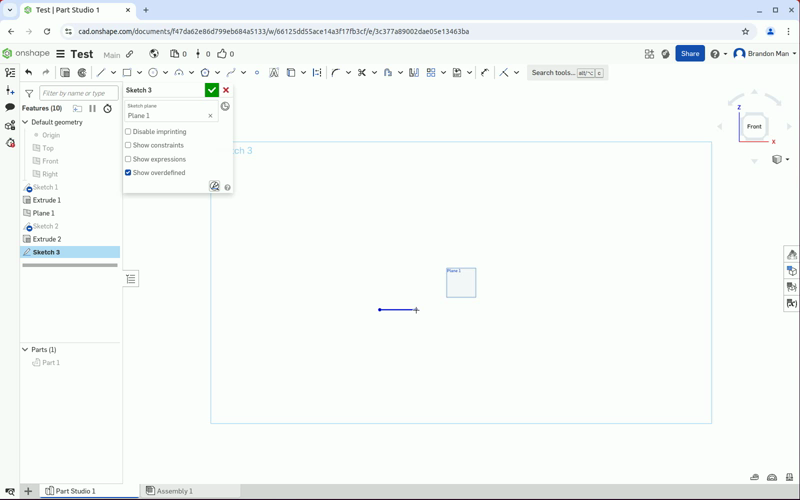
mouse_move(416, 309)
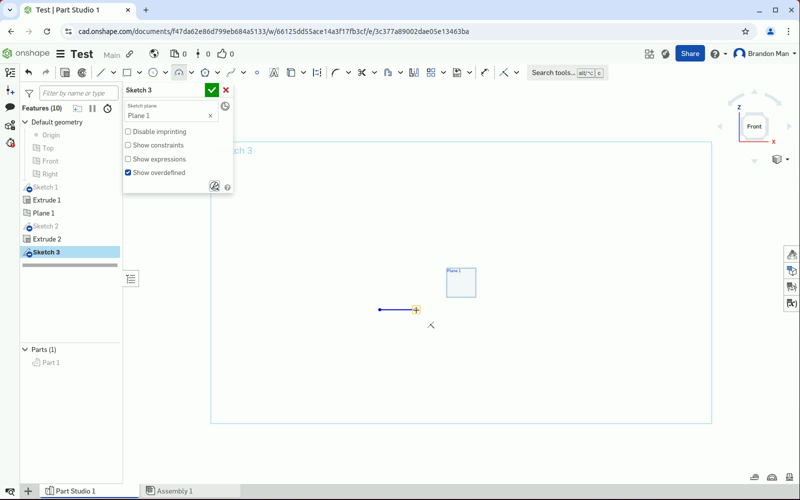
click(416, 309)
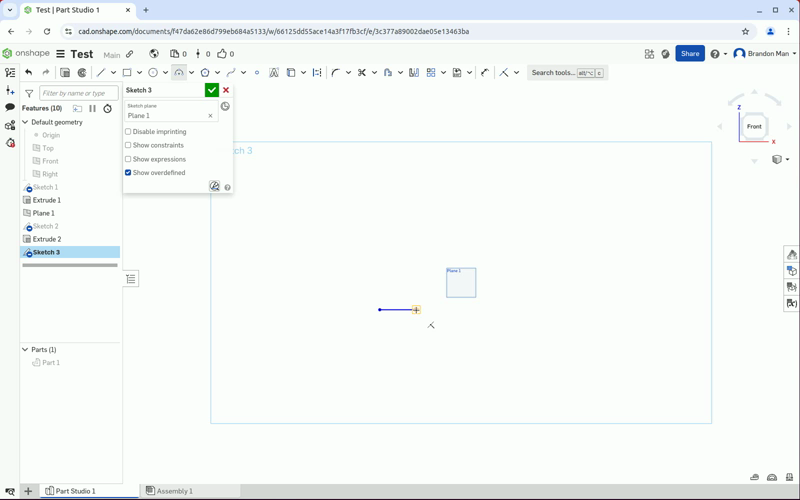
key_down(shift)
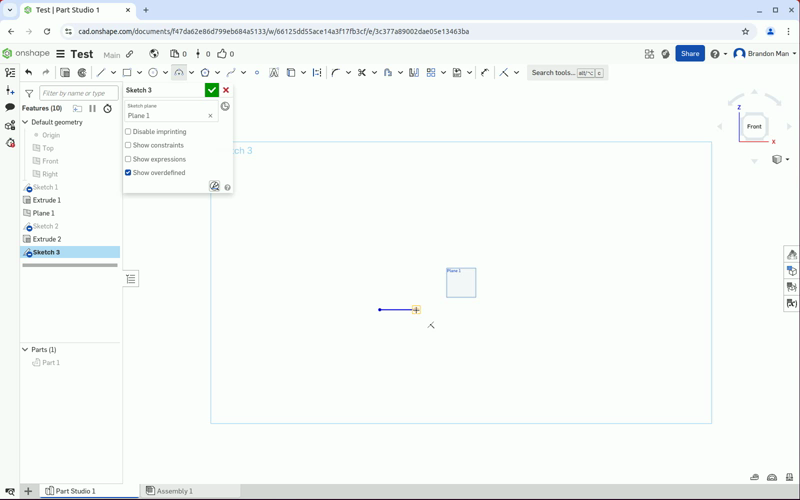
mouse_move(416, 256)
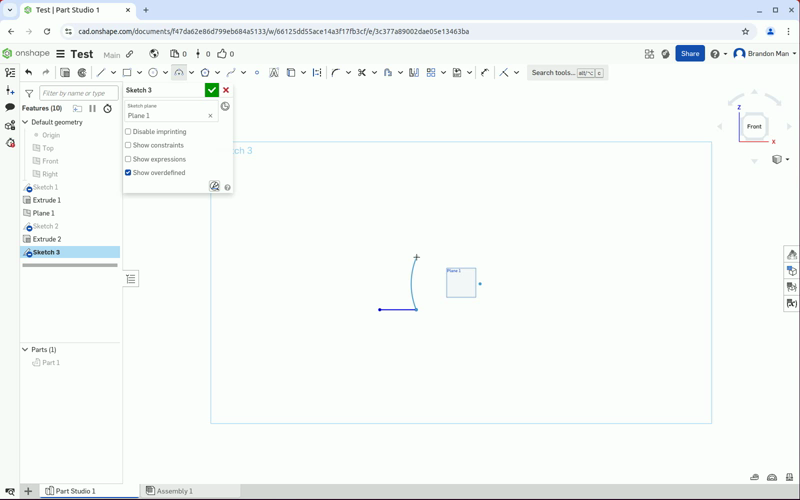
click(416, 256)
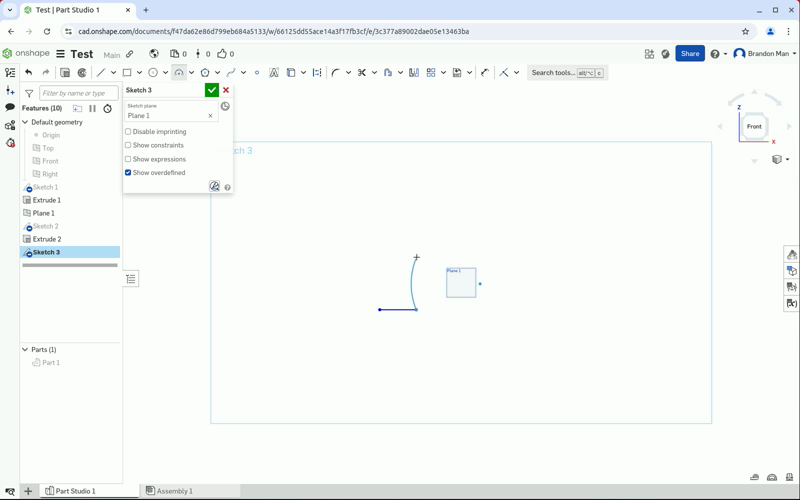
mouse_move(444, 283)
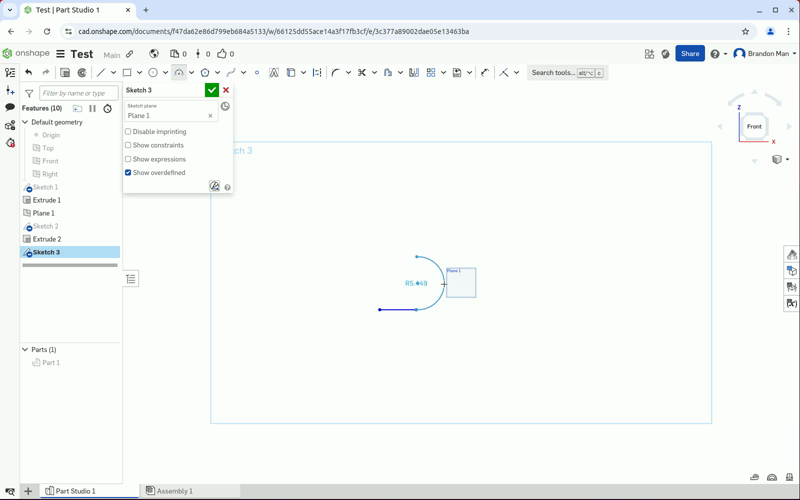
click(444, 283)
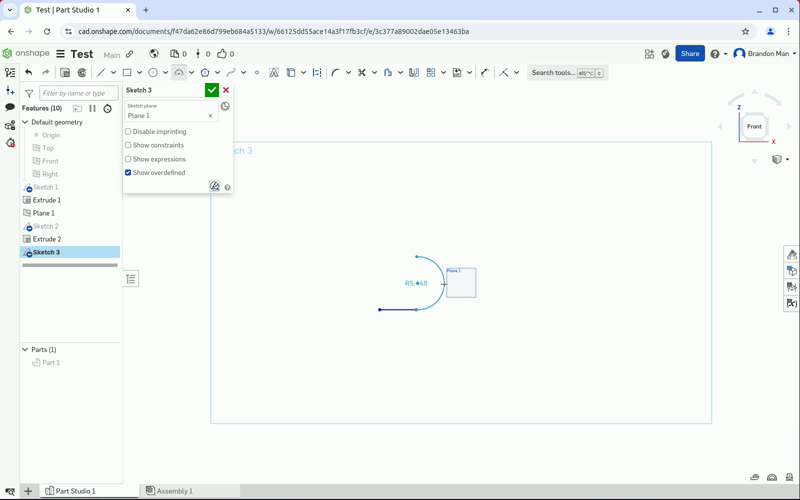
key_up(shift)
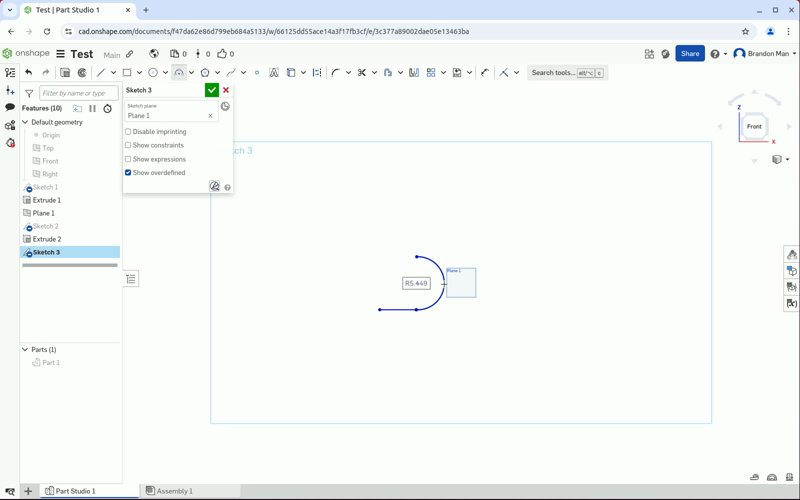
key(esc)
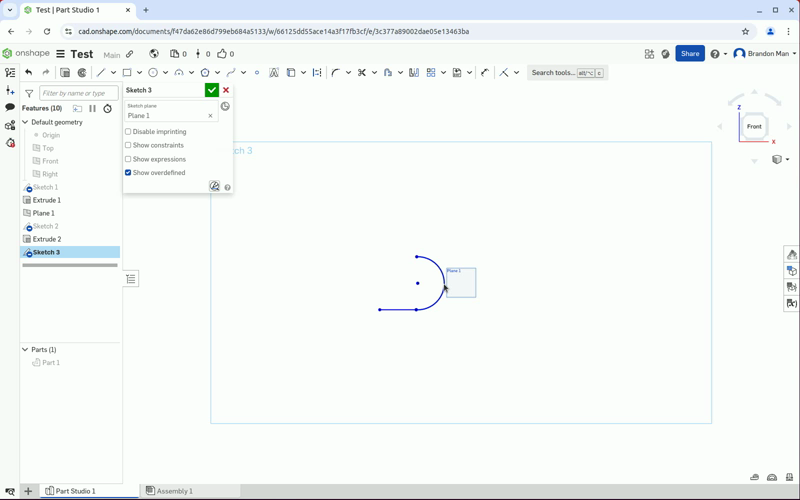
key(l)
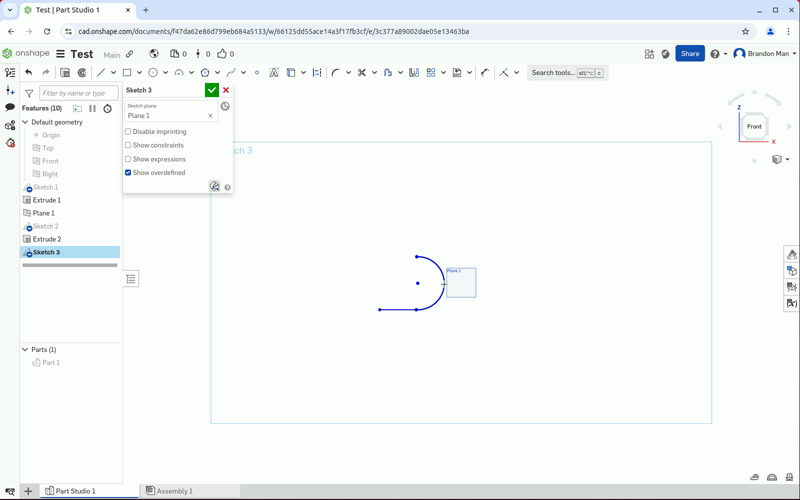
mouse_move(416, 256)
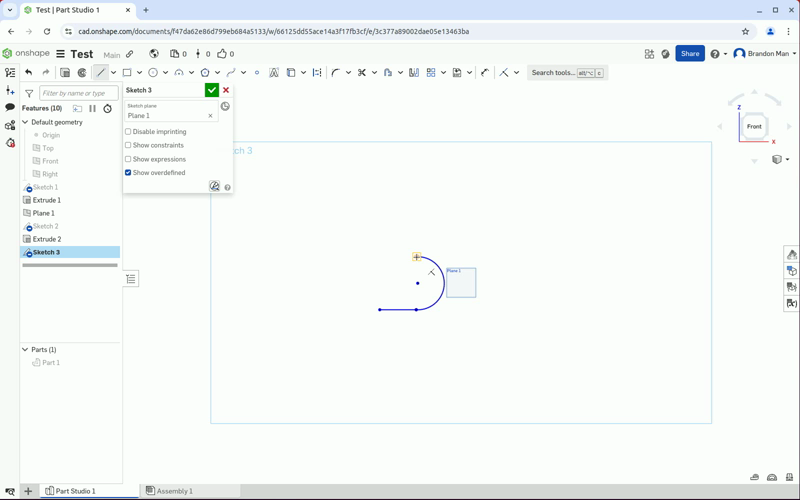
click(416, 256)
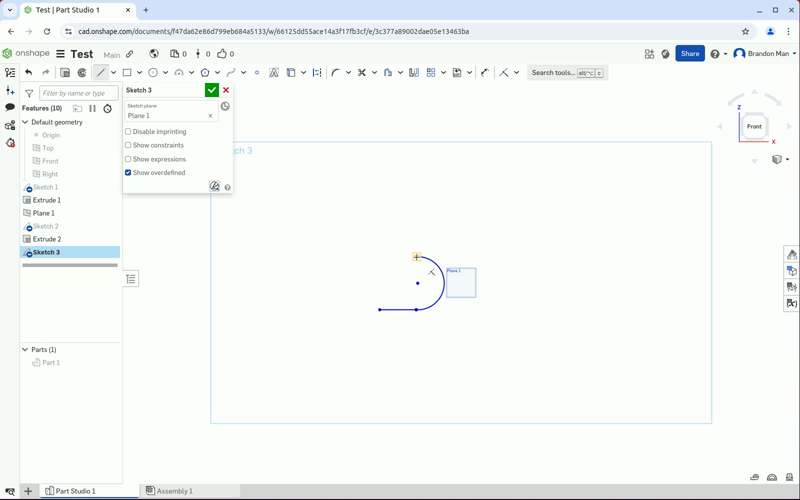
key_down(shift)
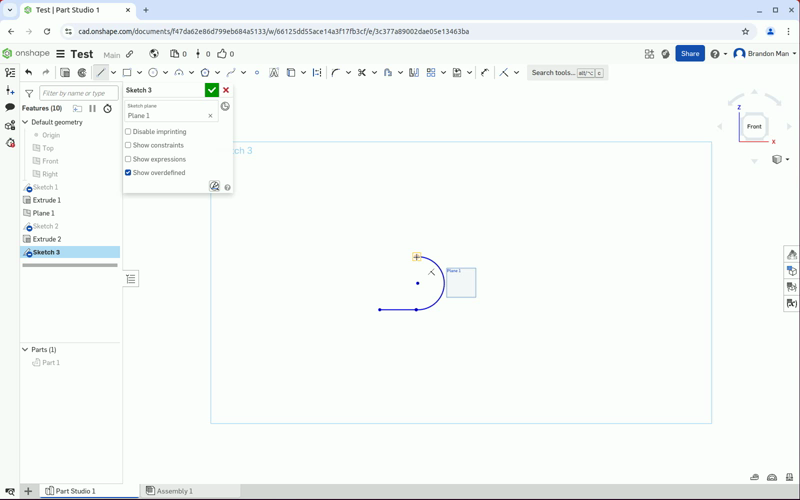
mouse_move(447, 256)
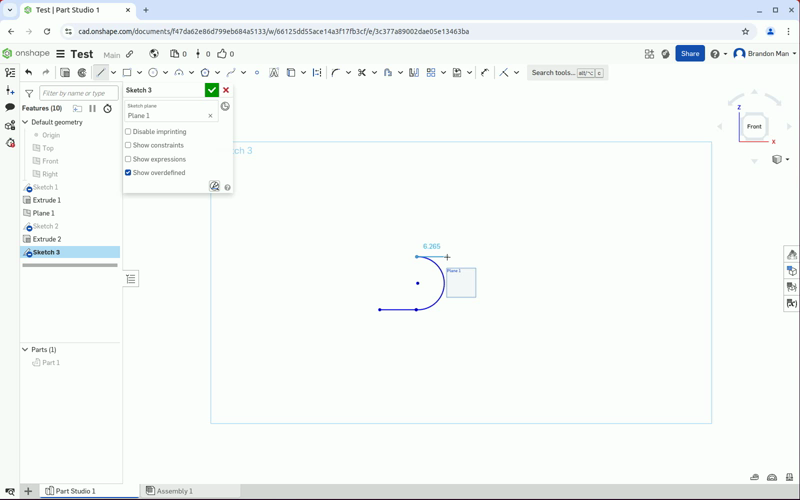
mouse_move(379, 258)
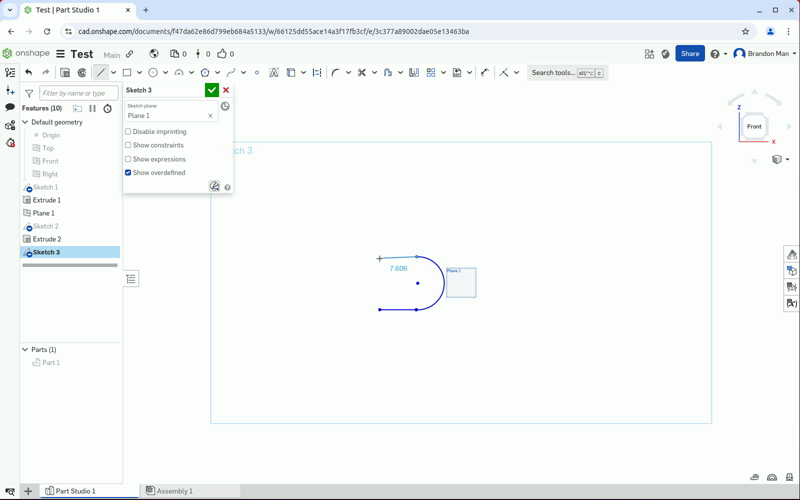
click(379, 258)
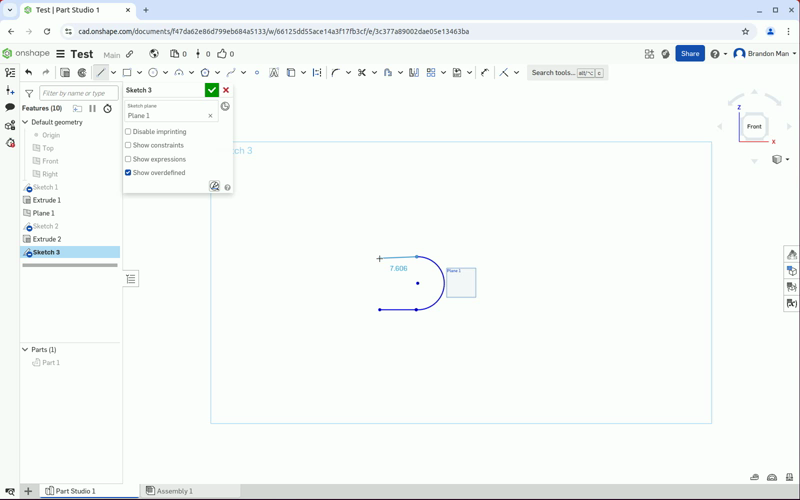
key_up(shift)
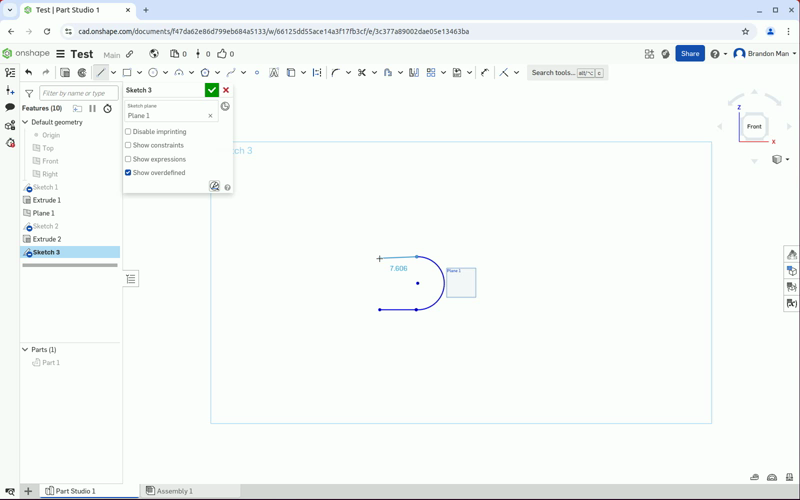
mouse_move(409, 258)
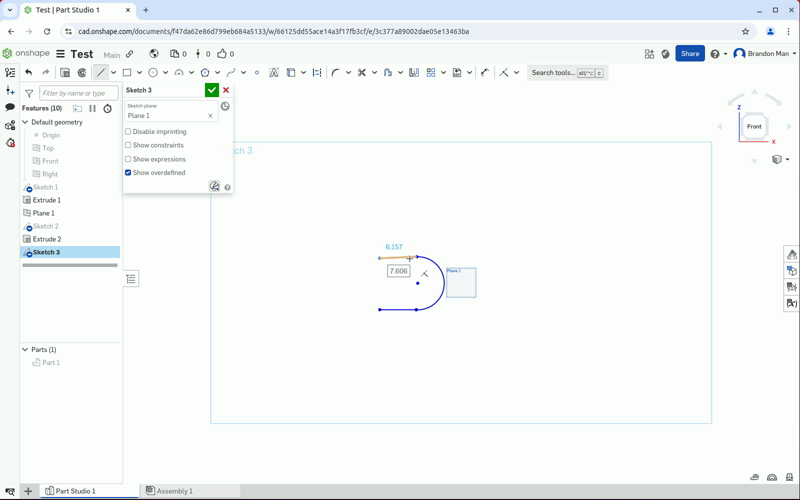
key_down(shift)
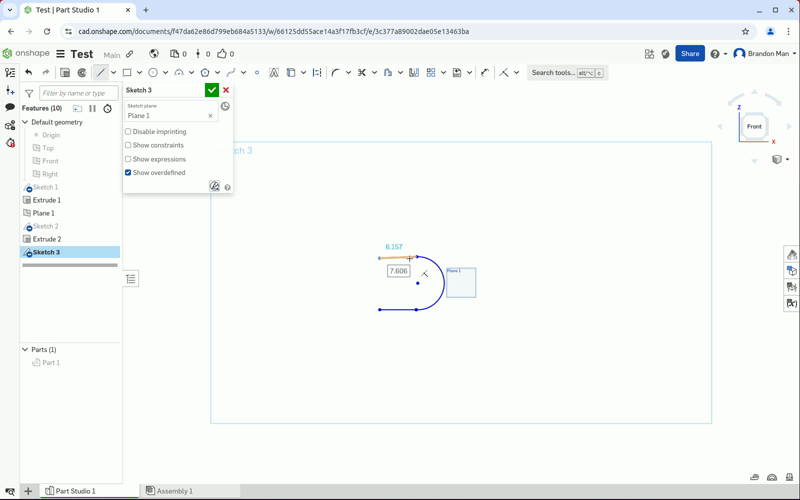
mouse_move(379, 309)
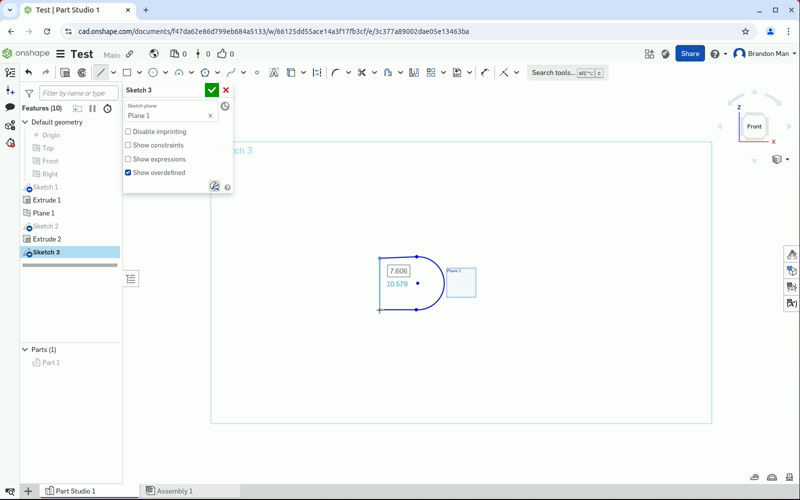
key_up(shift)
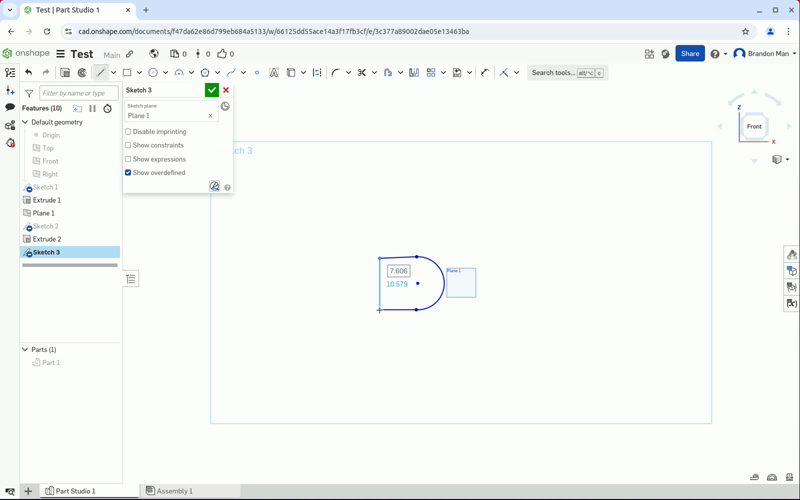
click(379, 309)
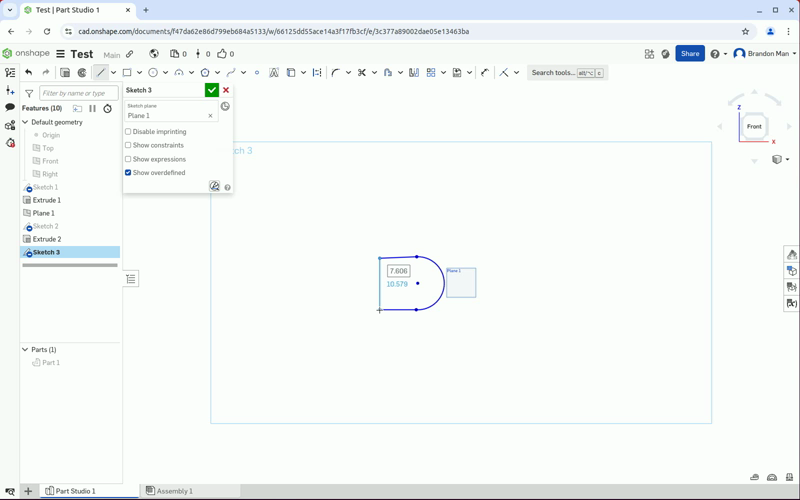
key(esc)
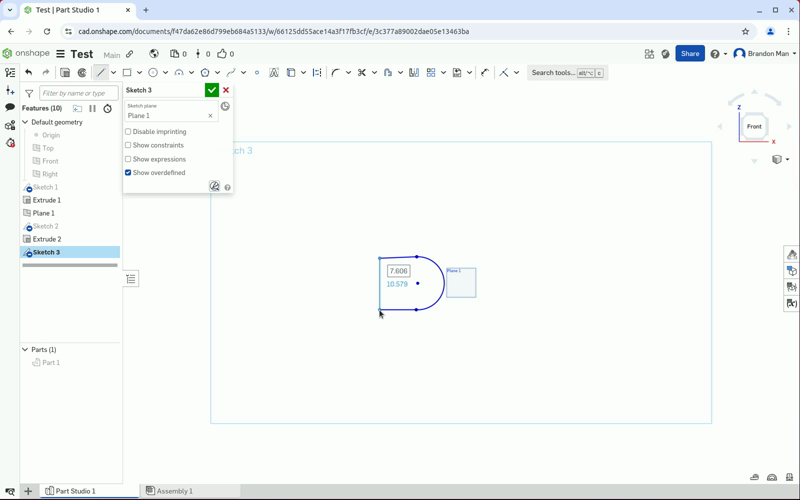
mouse_move(397, 273)
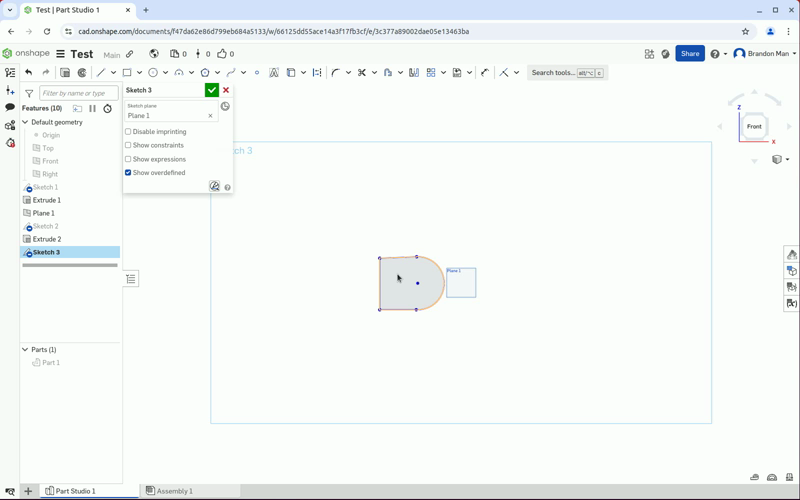
click(397, 273)
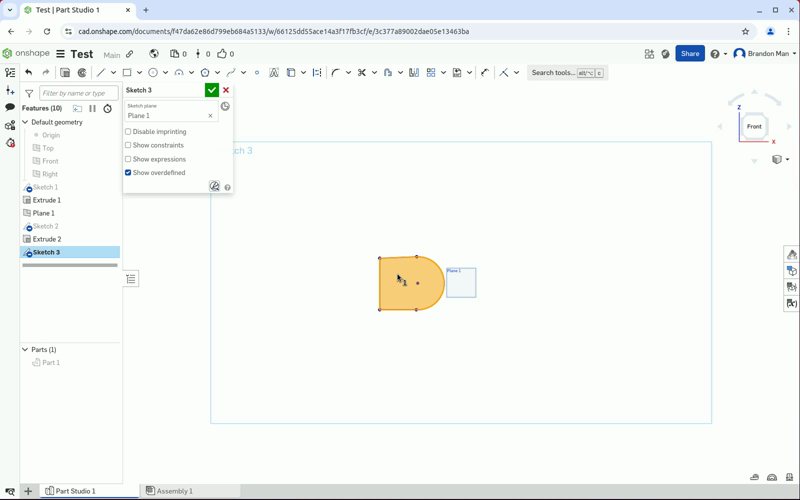
mouse_move(73, 352)
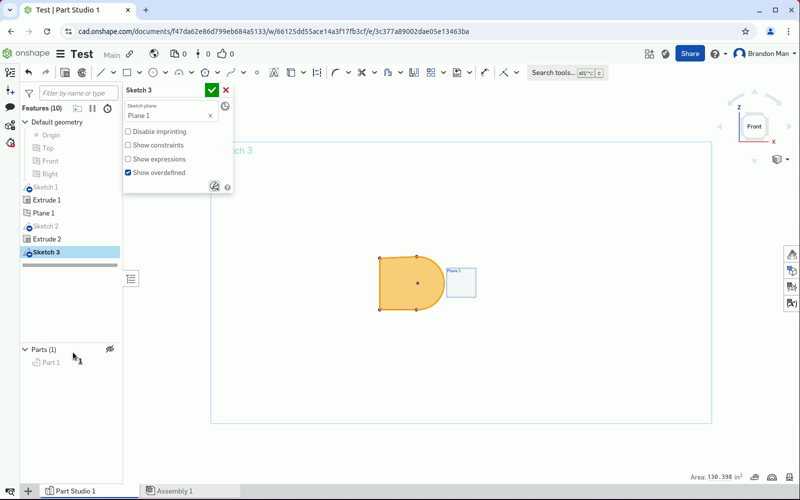
key(shift+y)
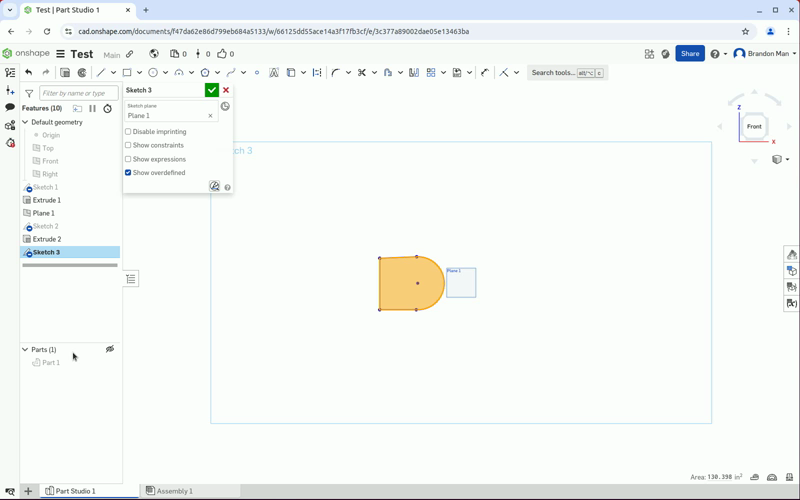
key(shift+e)
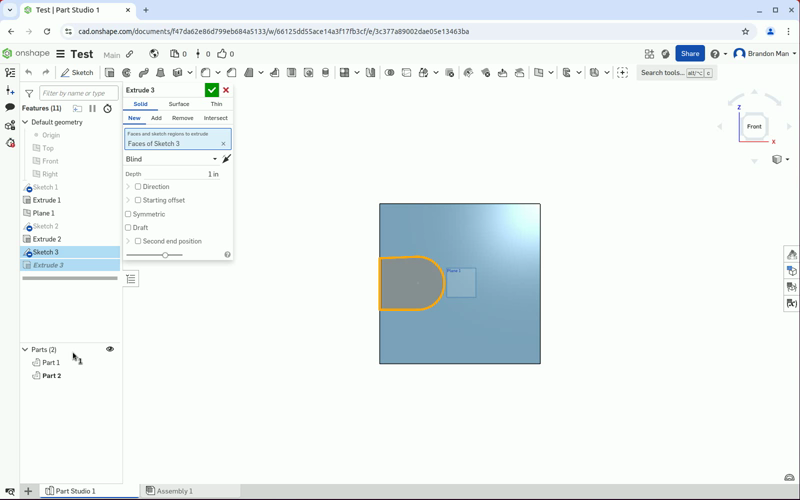
mouse_move(143, 106)
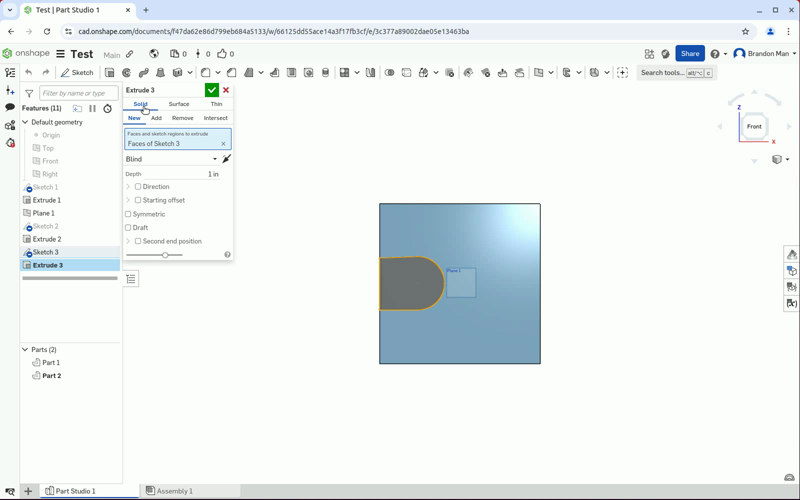
click(143, 106)
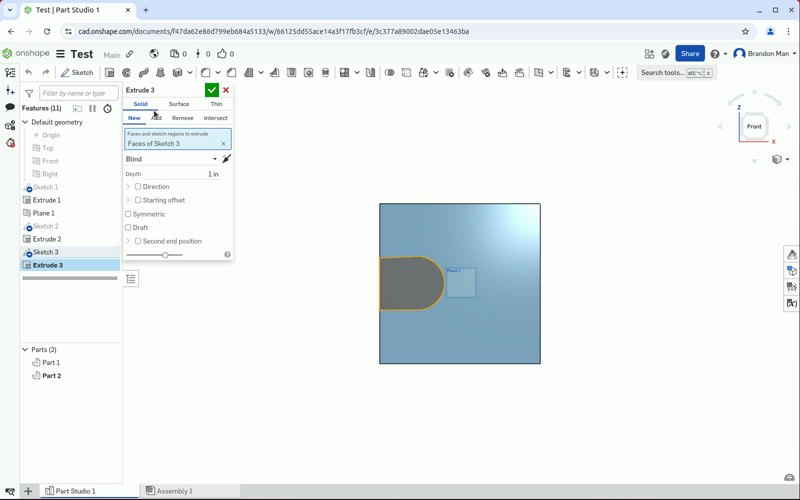
mouse_move(186, 120)
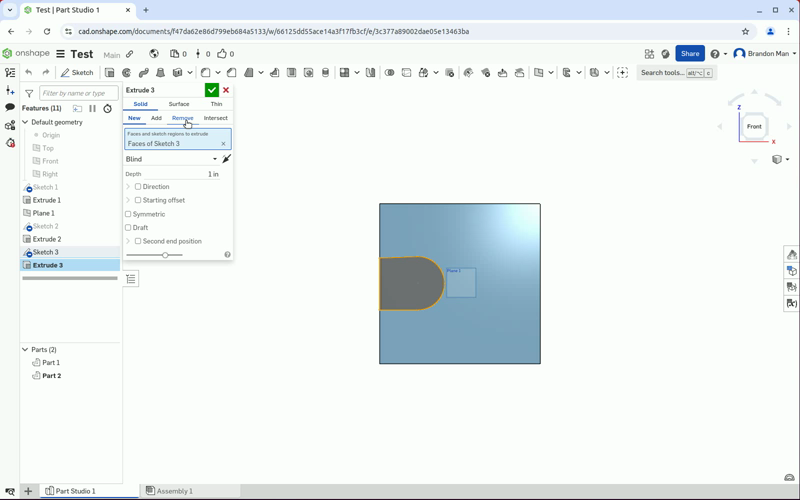
click(186, 120)
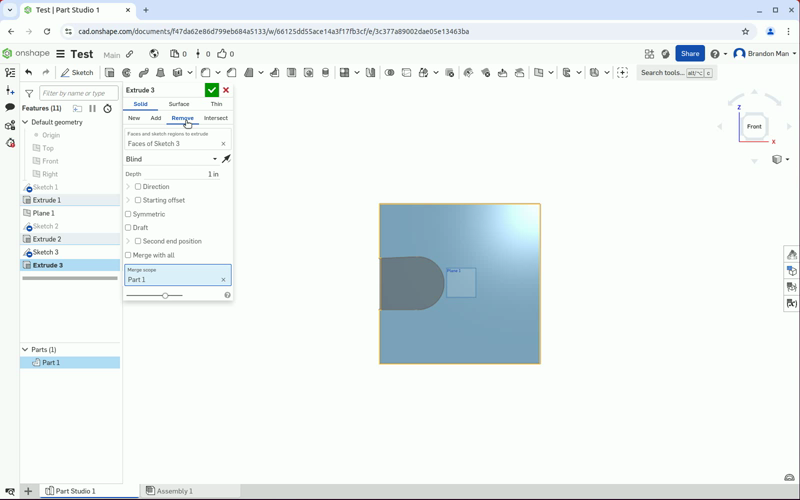
key(tab, 4)
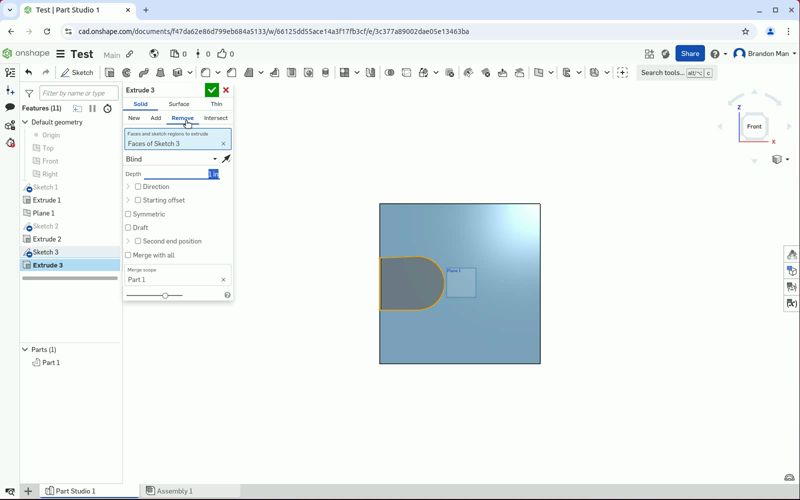
text(16.609)
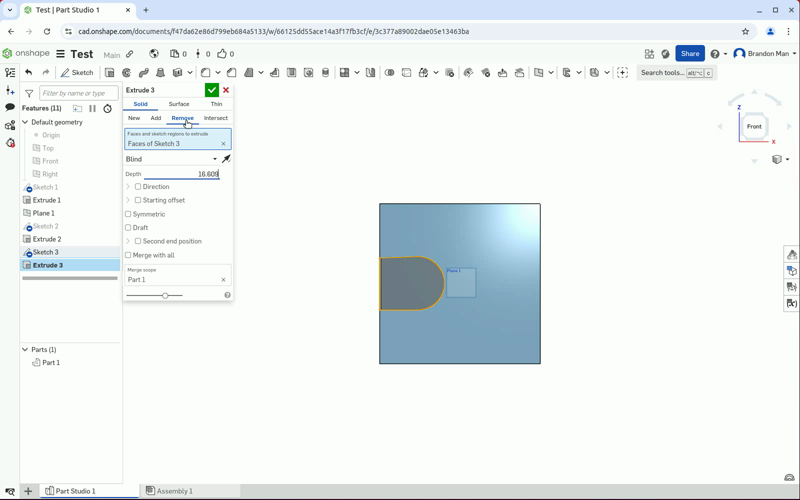
key(tab, 6)
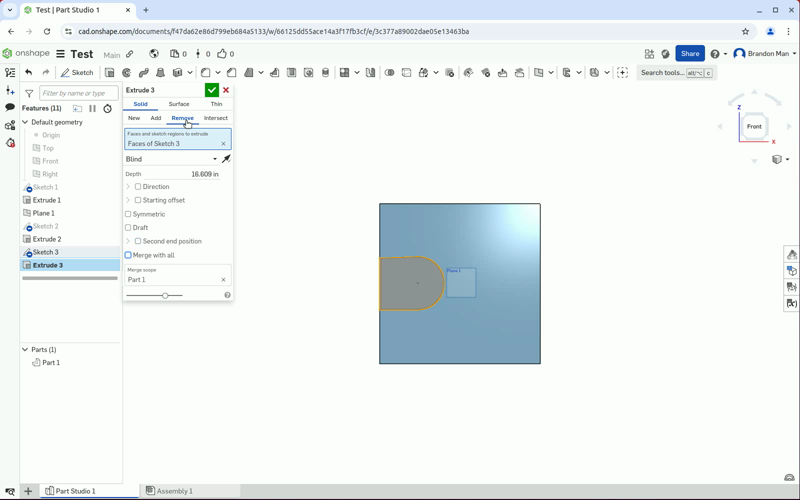
key(space)
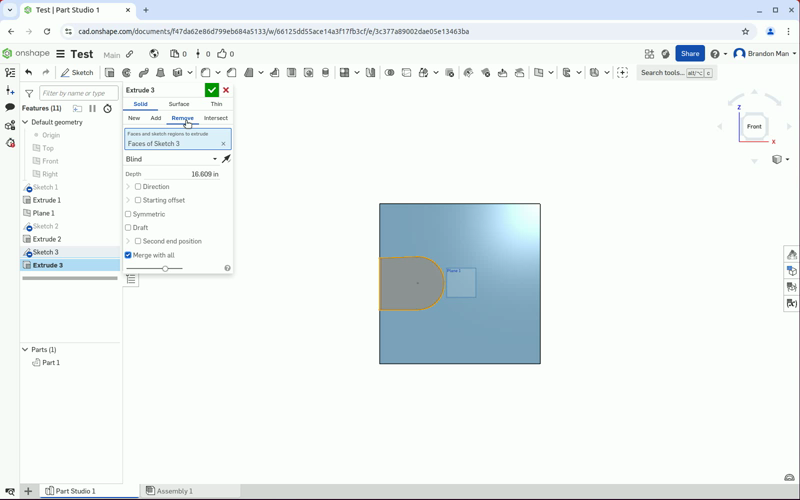
key(enter)
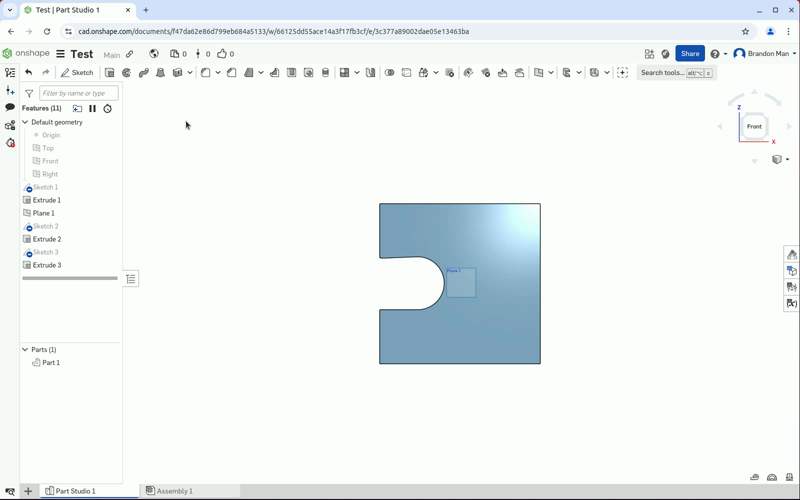
key(shift+h)
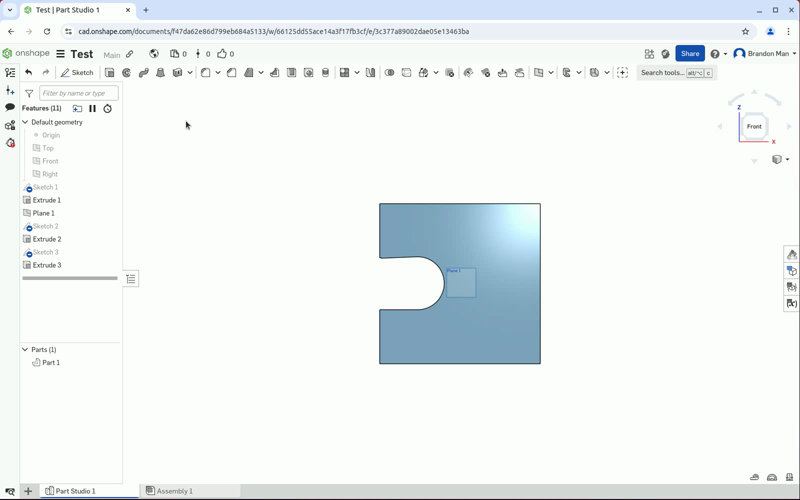
key(shift+h)
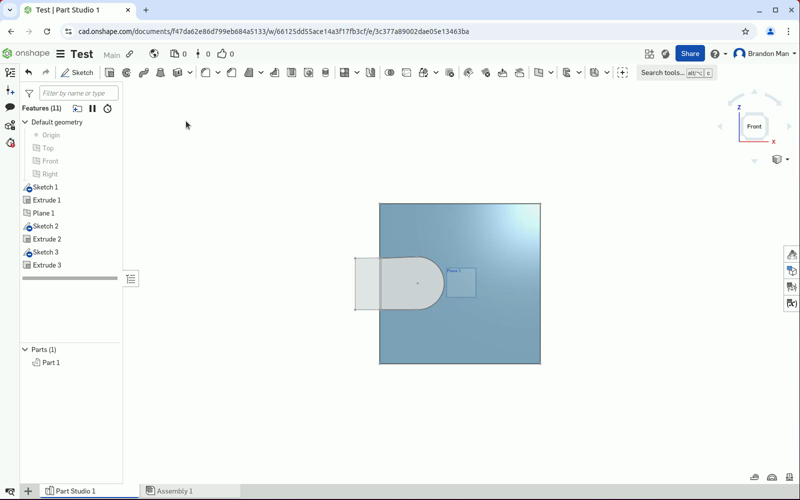
key(shift+7)
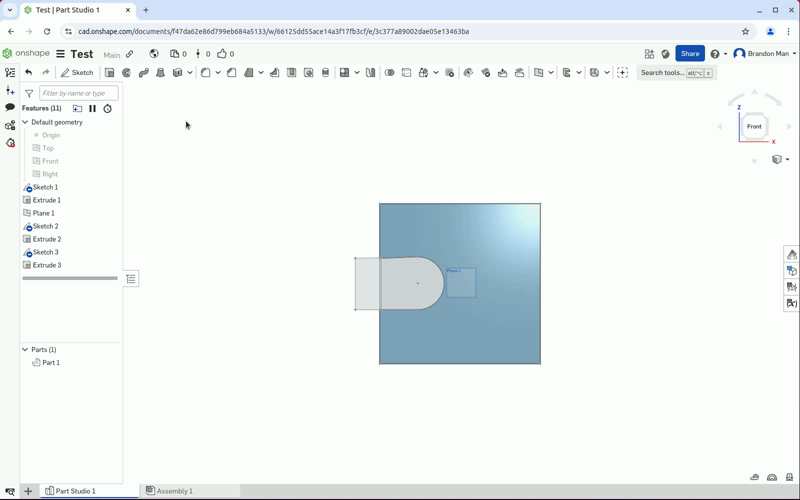
key(left, 2)
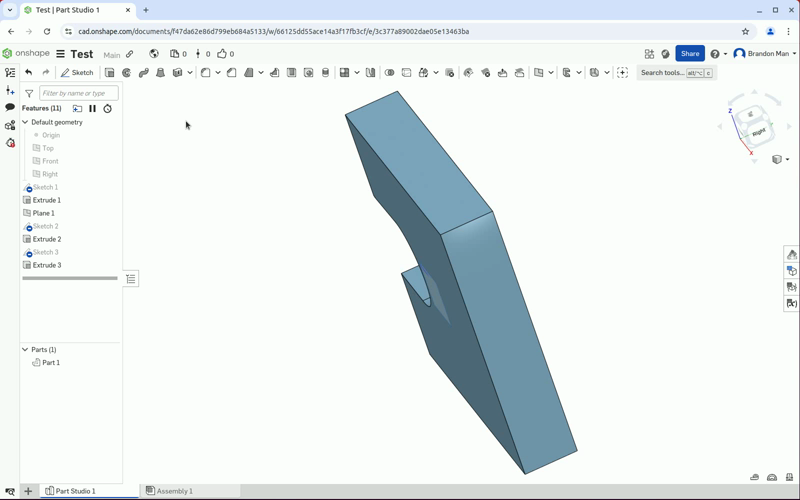
key(down, 2)
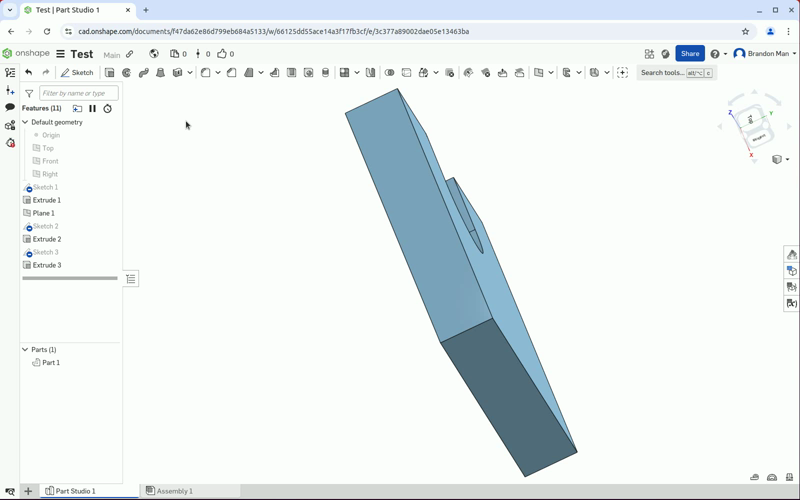
key(up, 2)
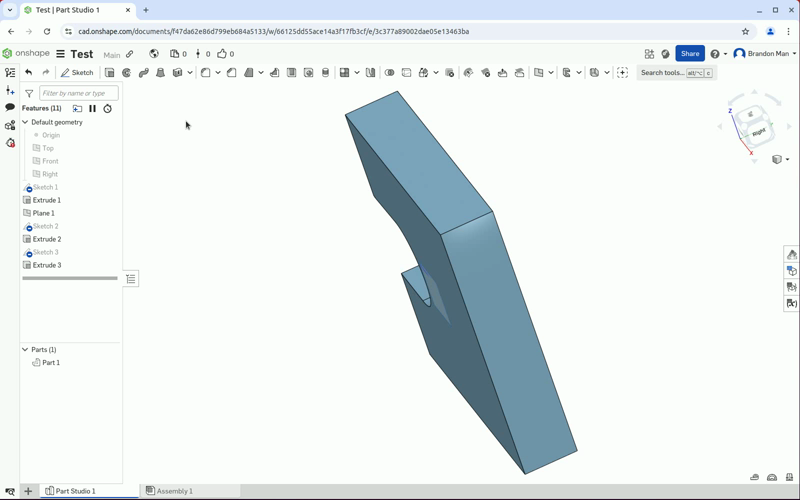
key(right, 2)
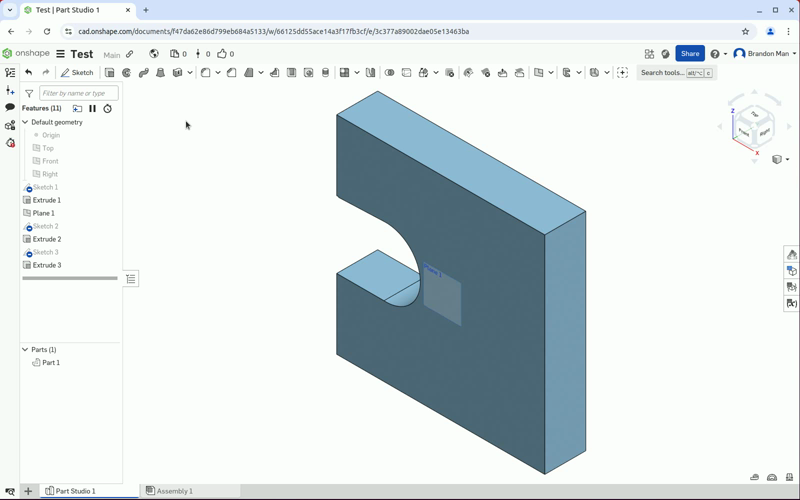
mouse_move(73, 189)
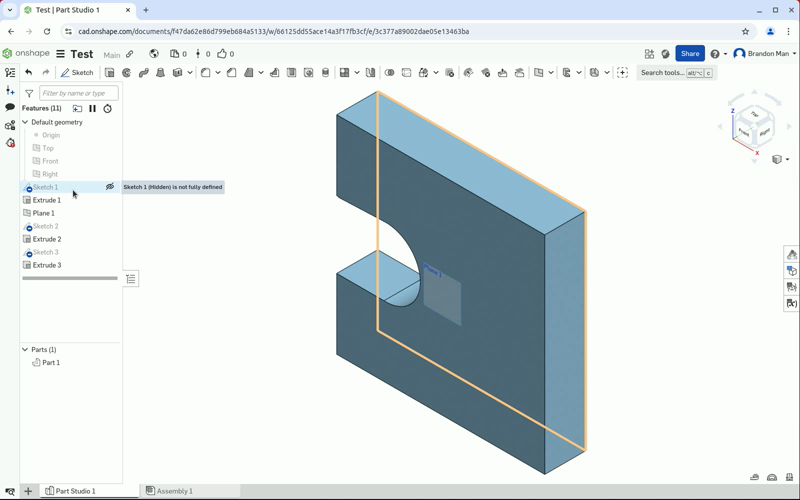
click(73, 189)